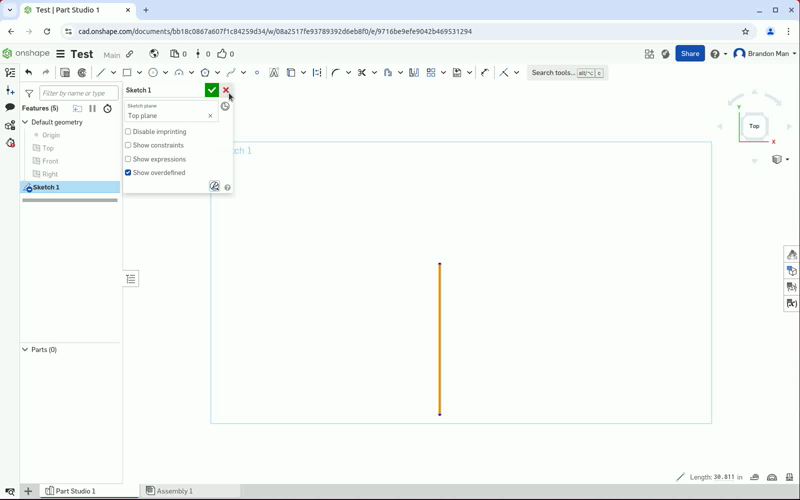
key(shift+h)
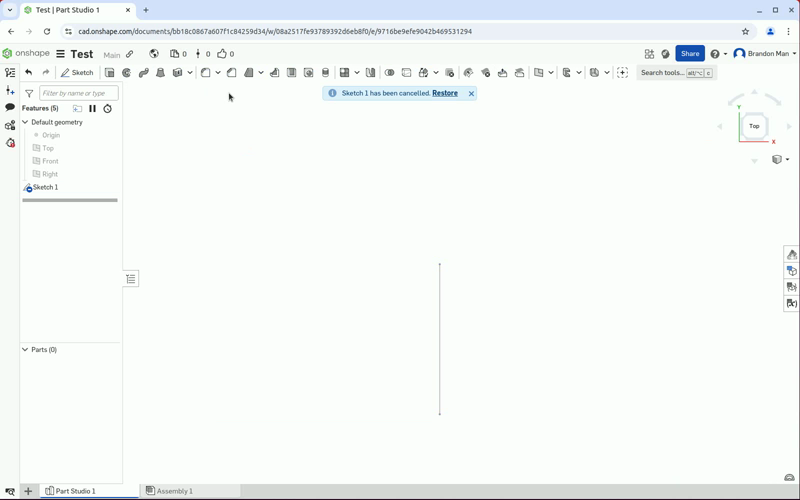
key(shift+s)
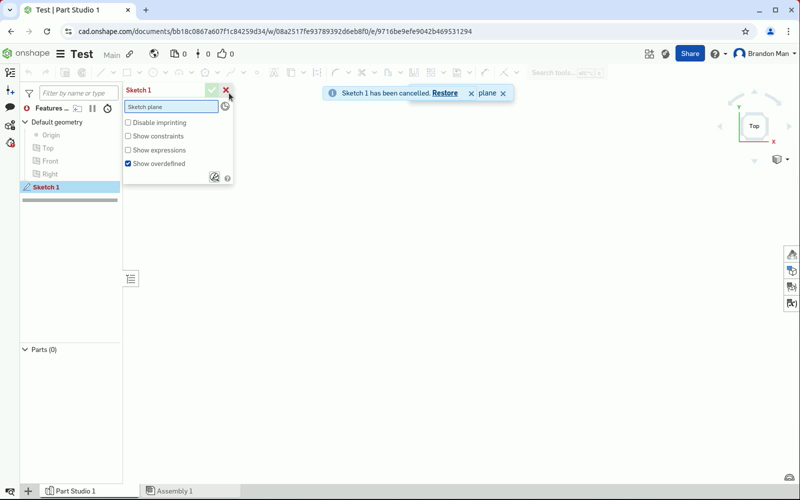
mouse_move(73, 150)
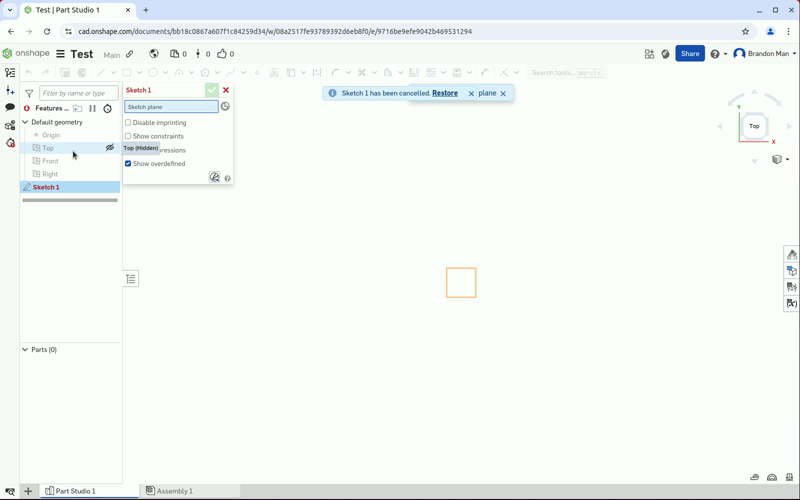
click(73, 150)
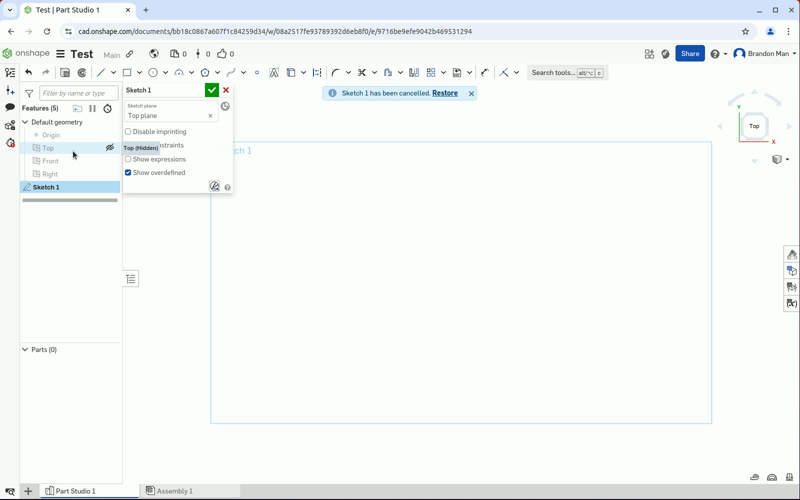
mouse_move(73, 352)
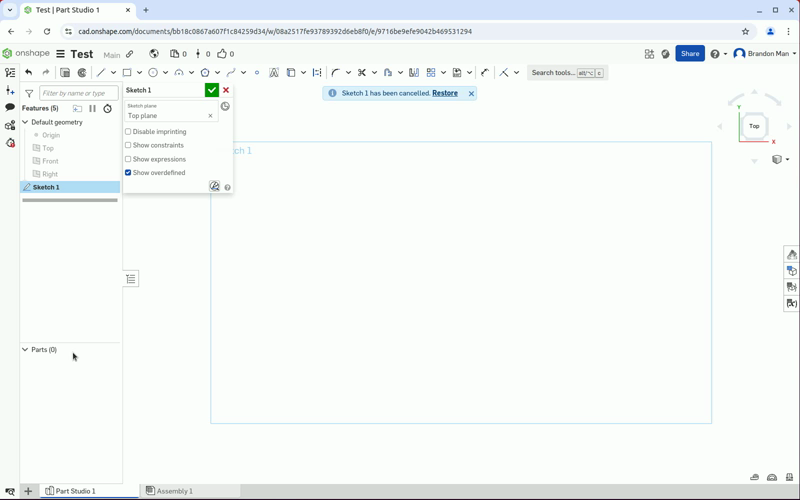
key(y)
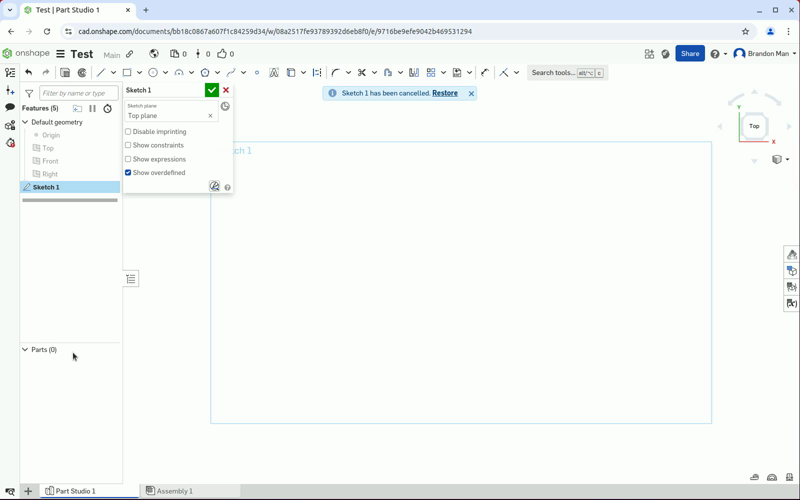
key(c)
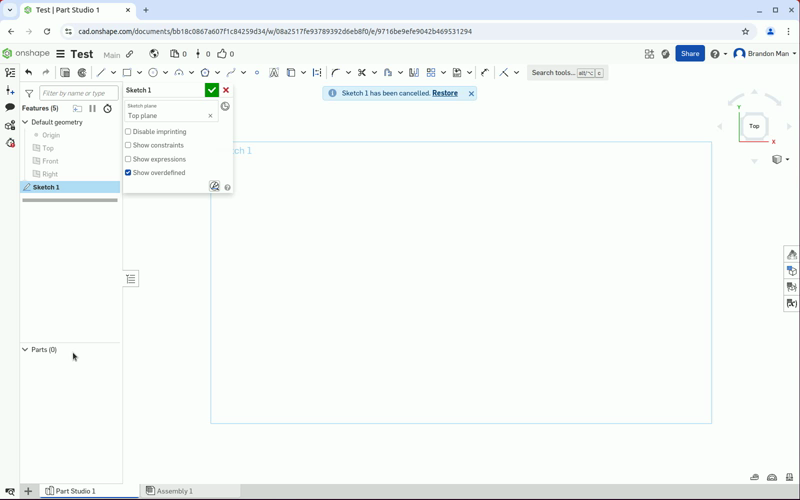
key_down(shift)
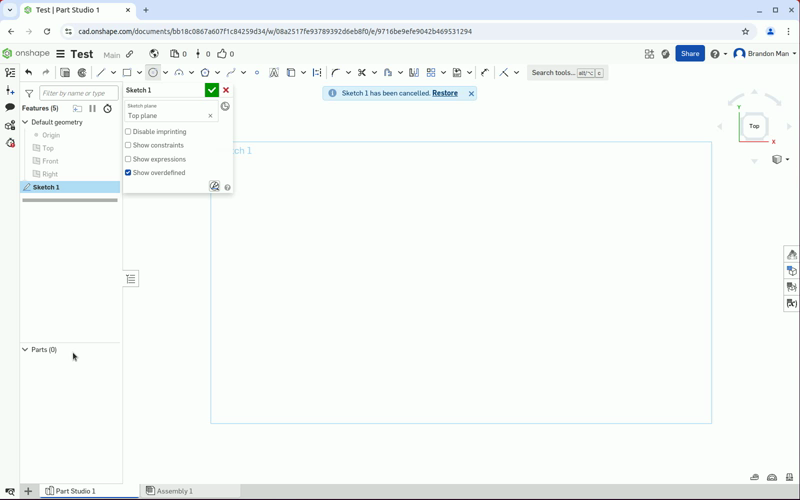
mouse_move(461, 282)
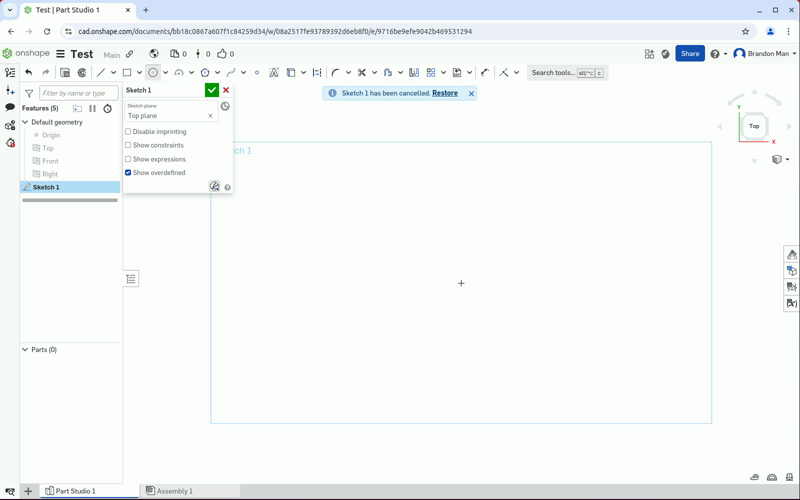
click(461, 282)
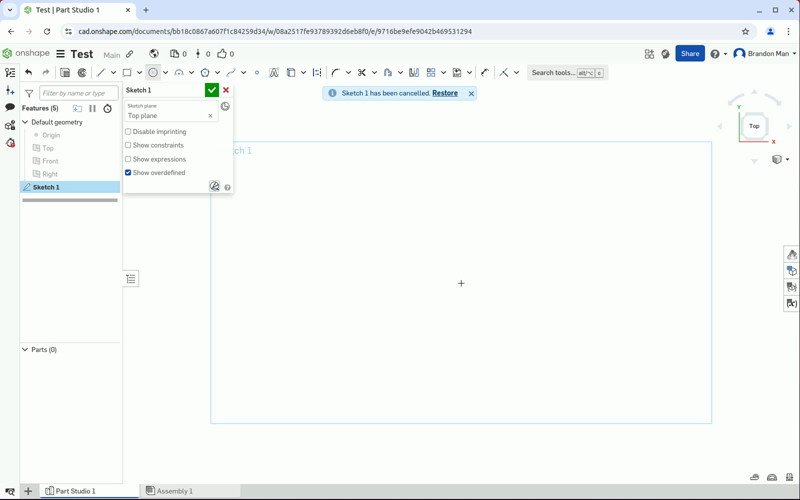
key_up(shift)
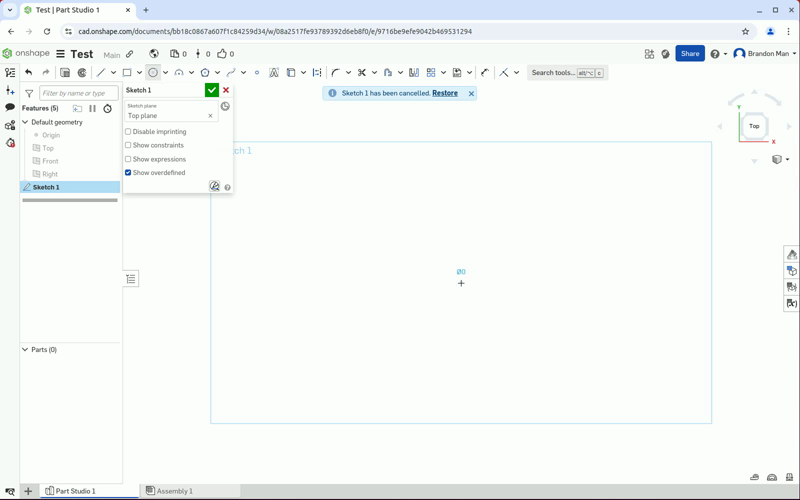
mouse_move(574, 282)
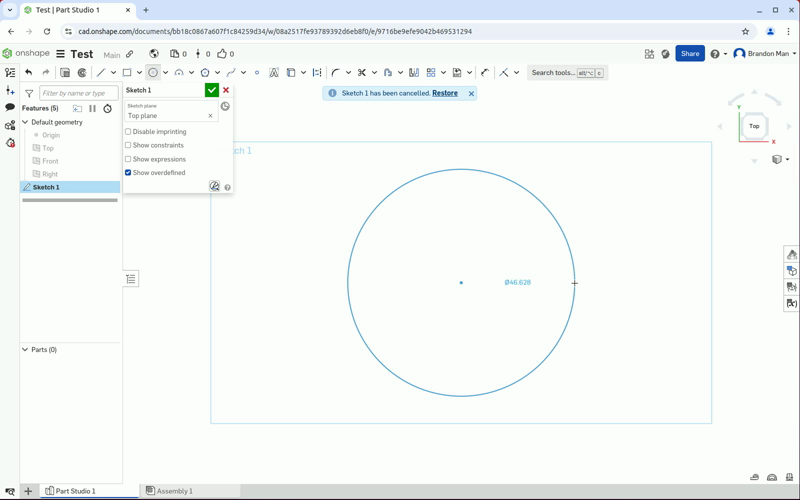
click(574, 282)
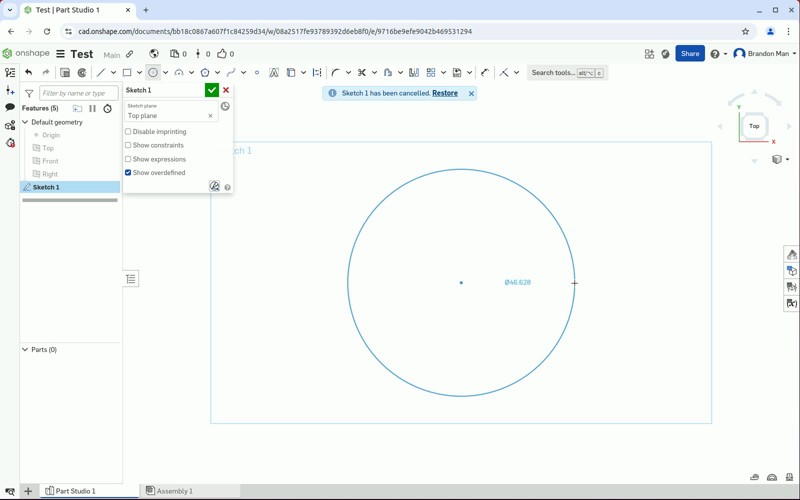
key(esc)
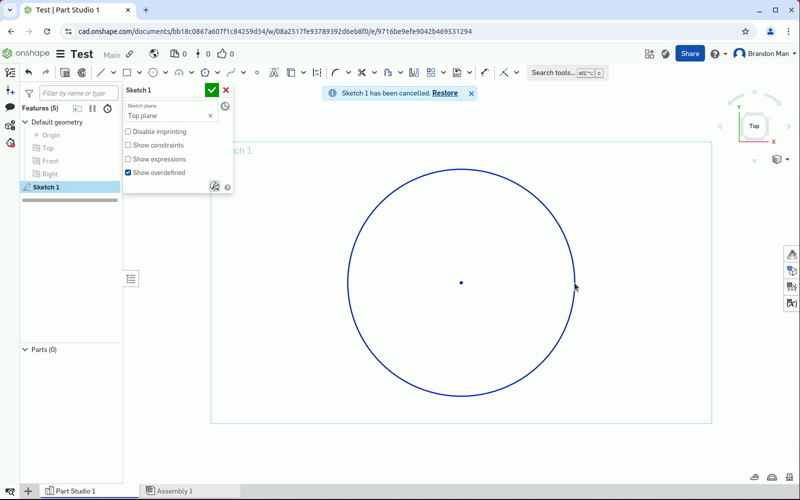
mouse_move(405, 223)
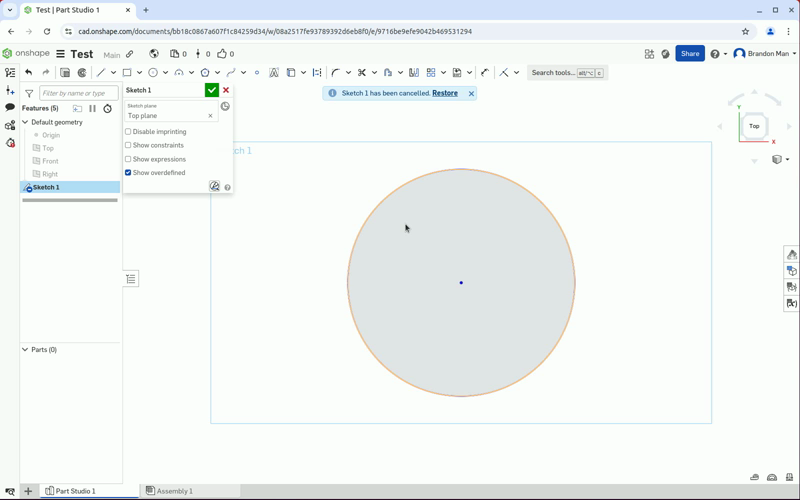
click(405, 223)
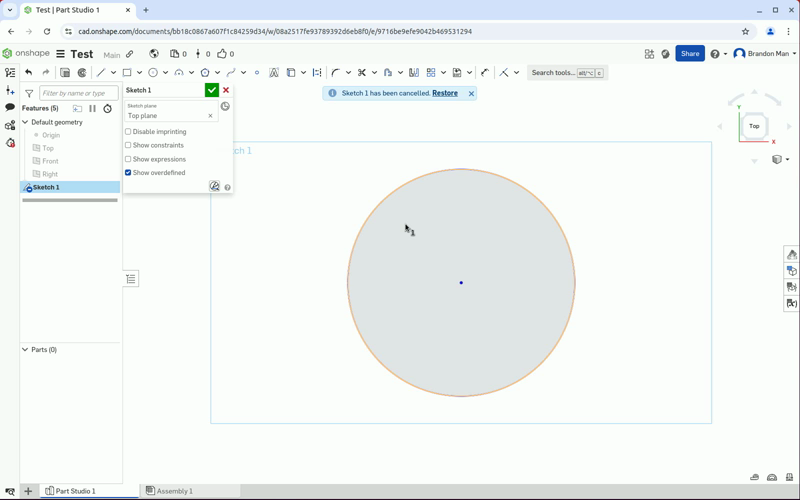
mouse_move(73, 352)
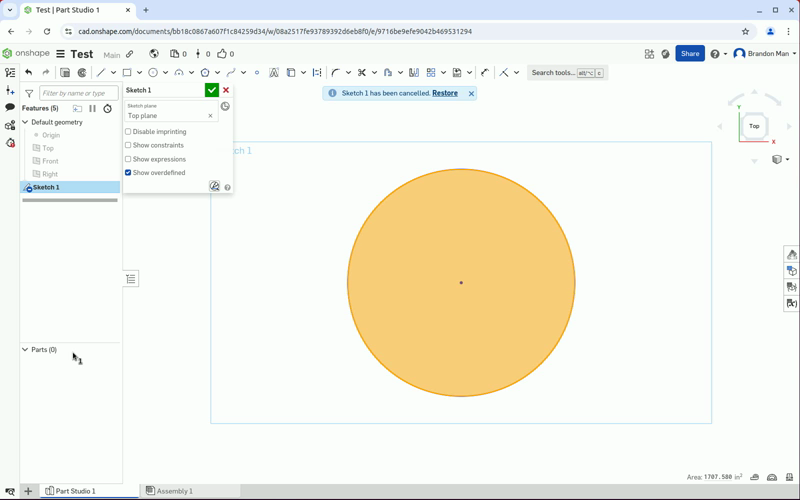
key(shift+y)
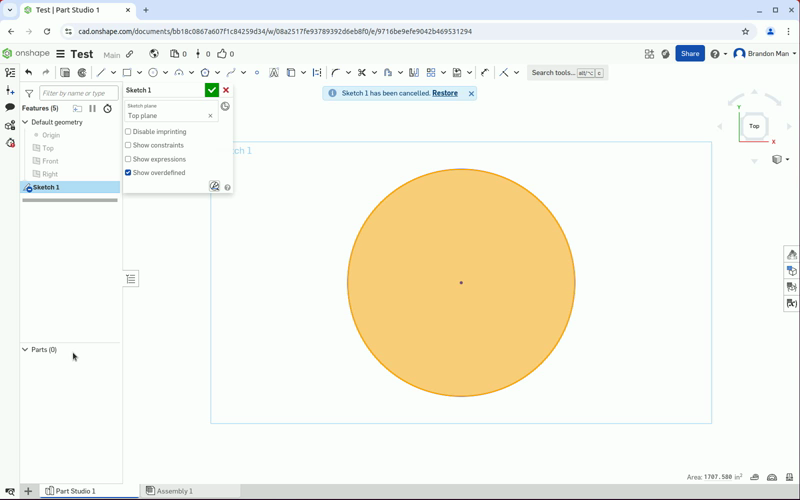
key(shift+e)
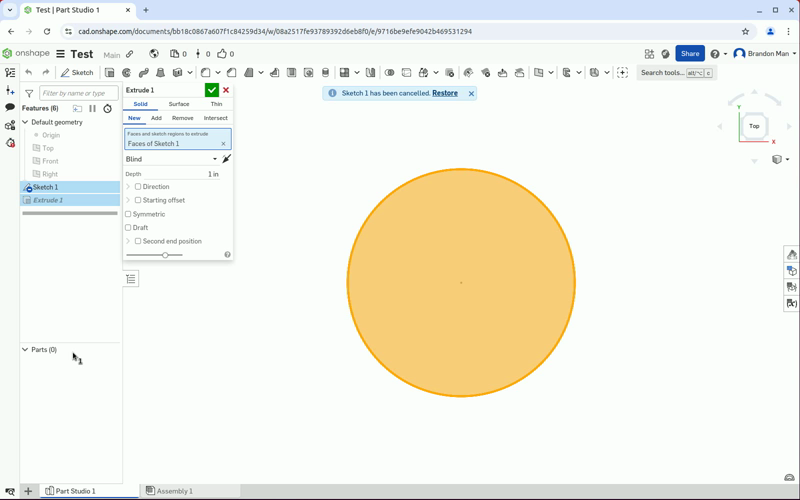
mouse_move(143, 106)
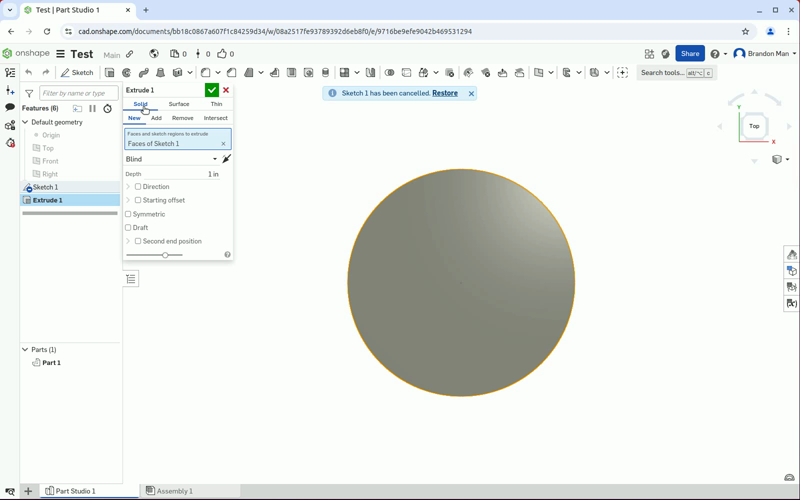
click(143, 106)
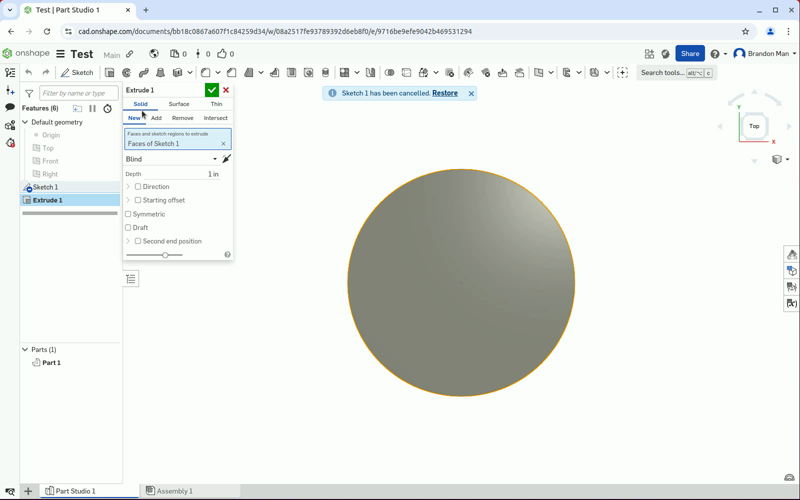
mouse_move(137, 120)
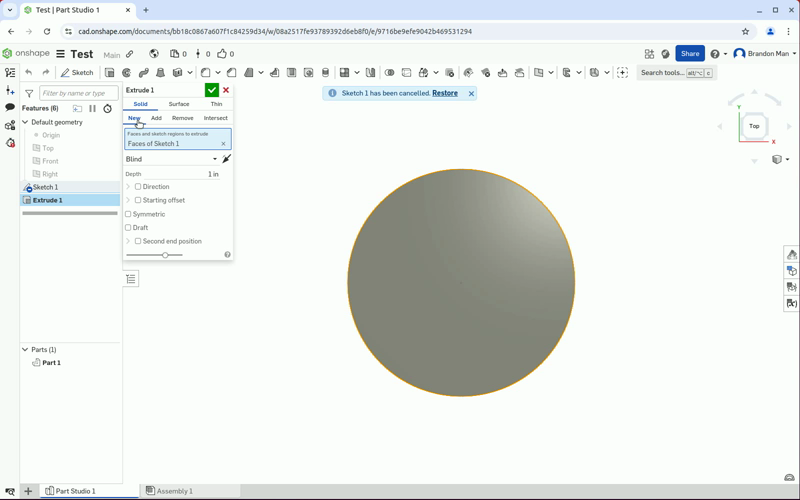
click(137, 120)
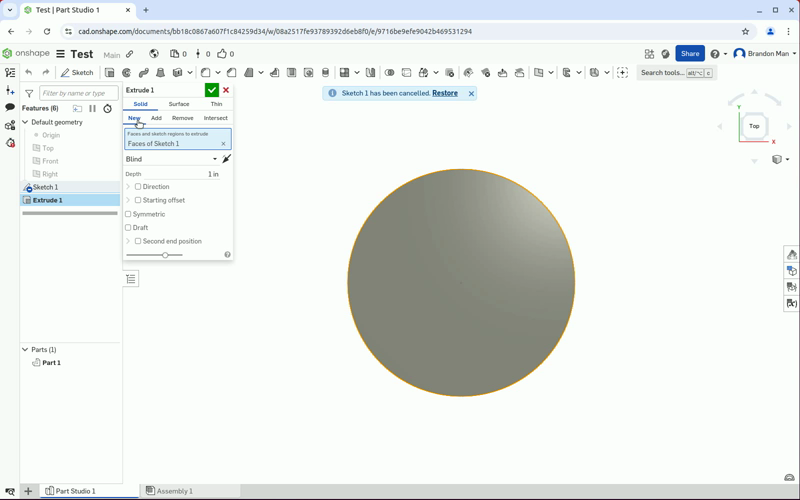
key(tab, 4)
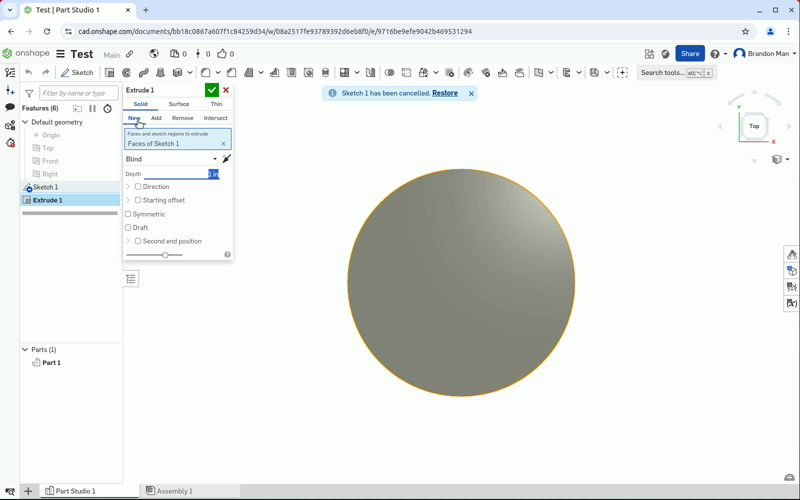
text(3.611)
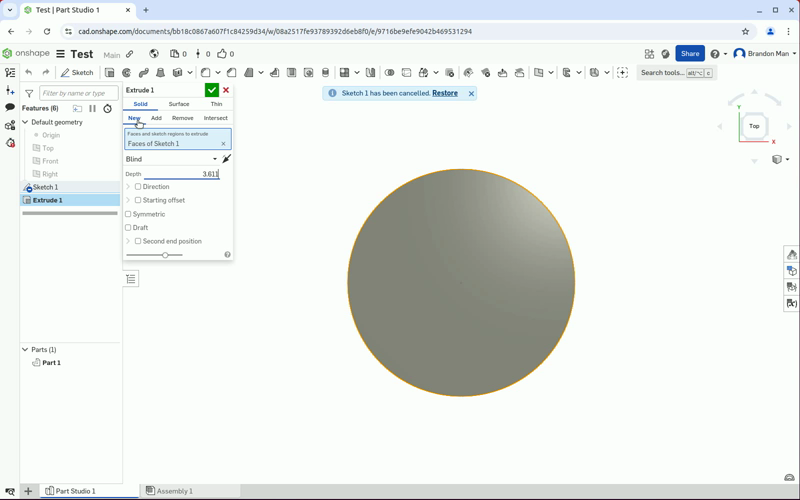
key(enter)
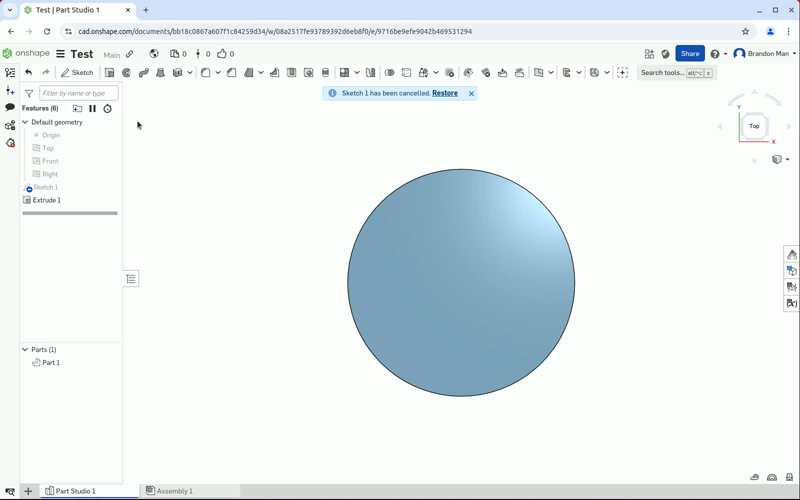
key(shift+h)
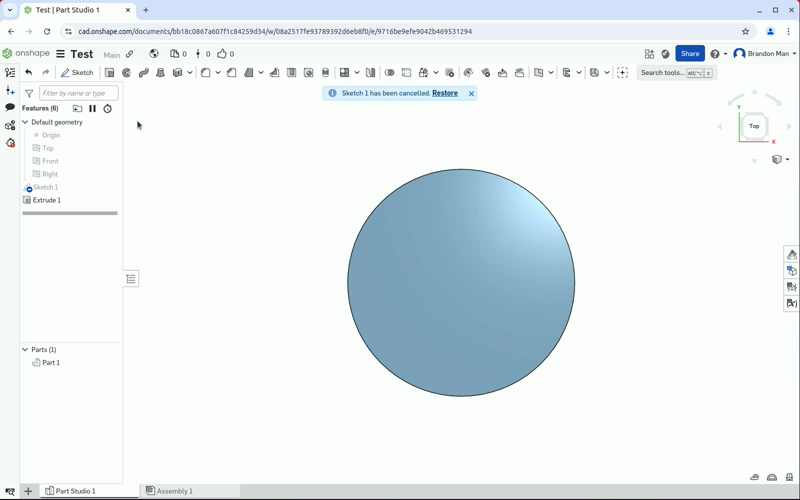
key(shift+h)
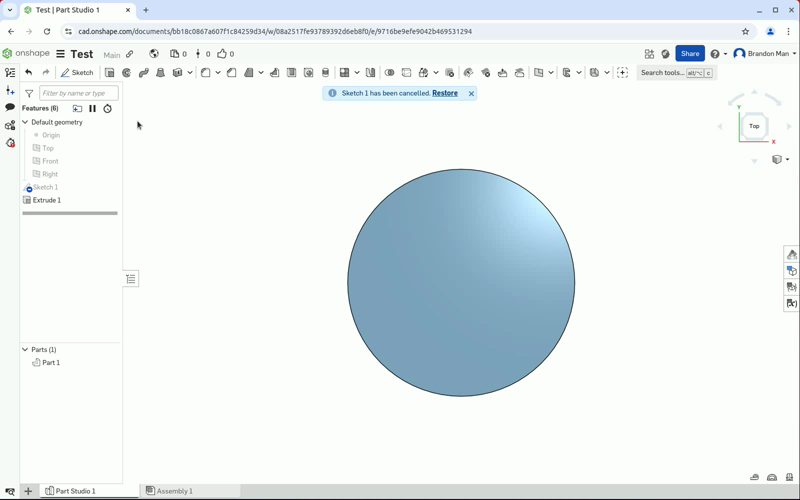
mouse_move(73, 189)
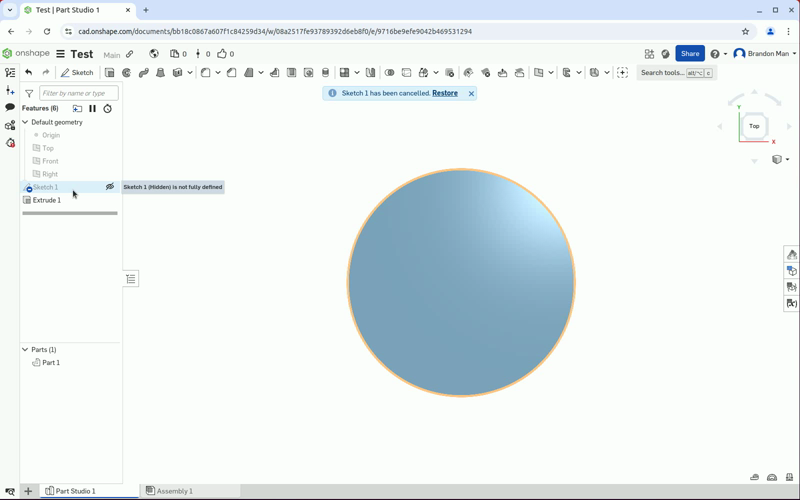
click(73, 189)
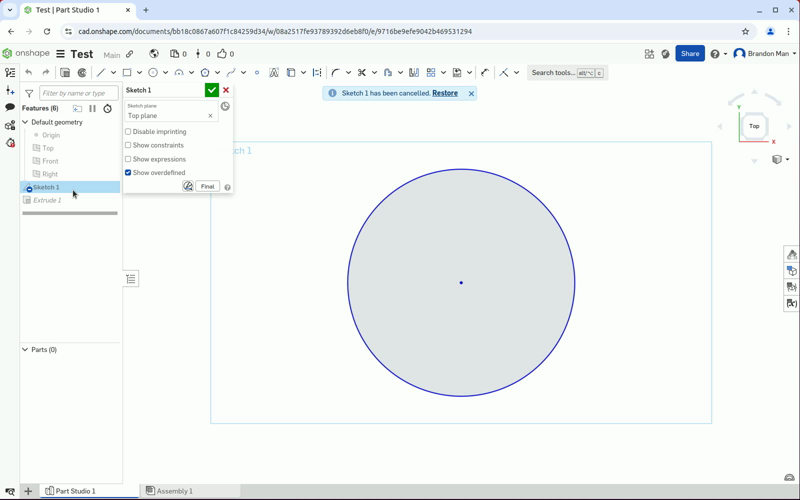
mouse_move(229, 92)
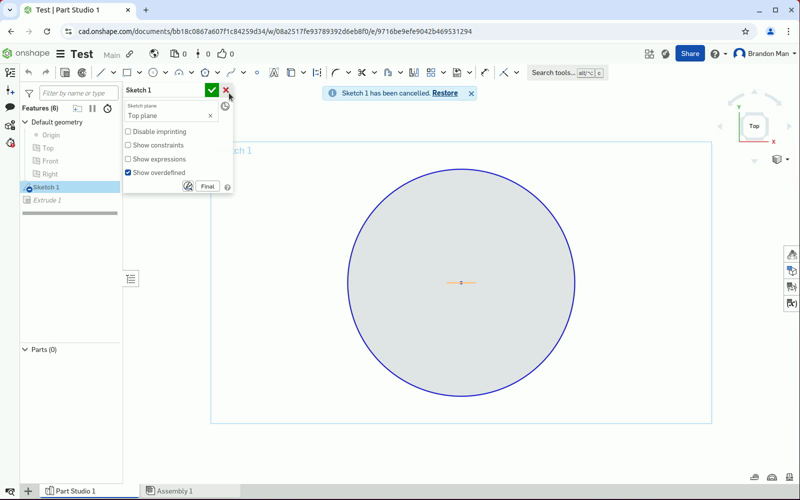
click(229, 92)
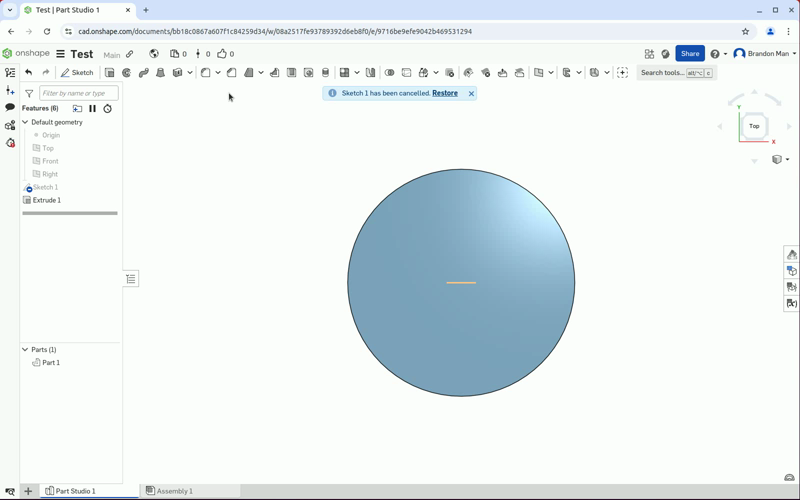
mouse_move(541, 75)
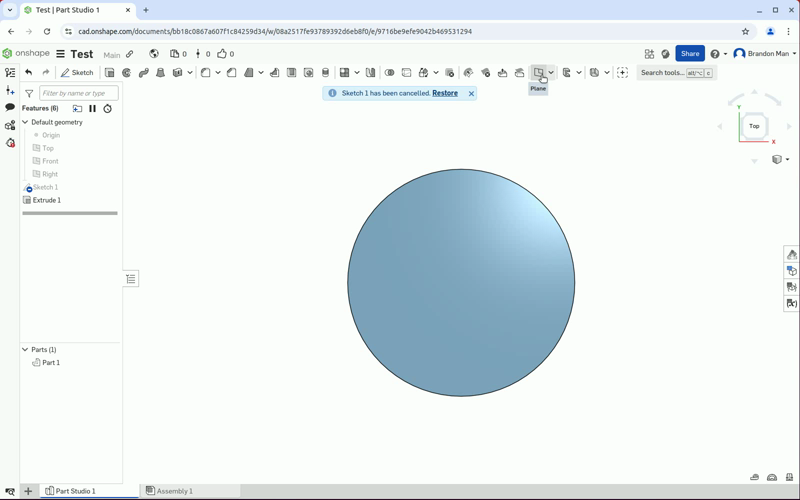
click(541, 75)
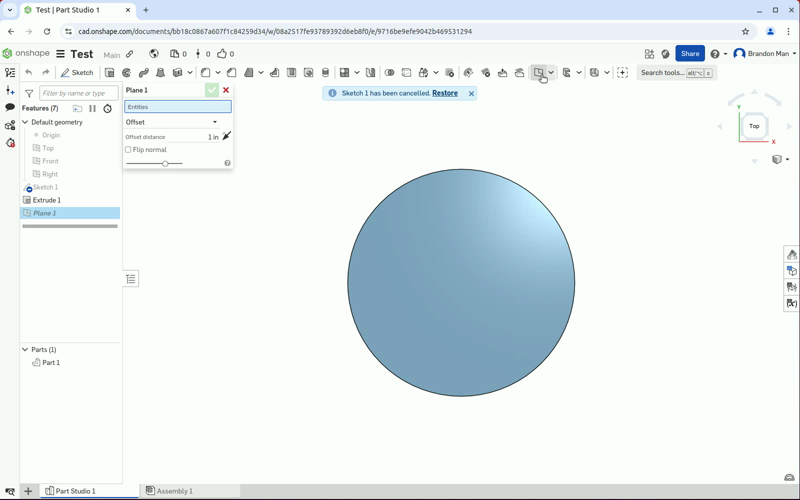
mouse_move(73, 150)
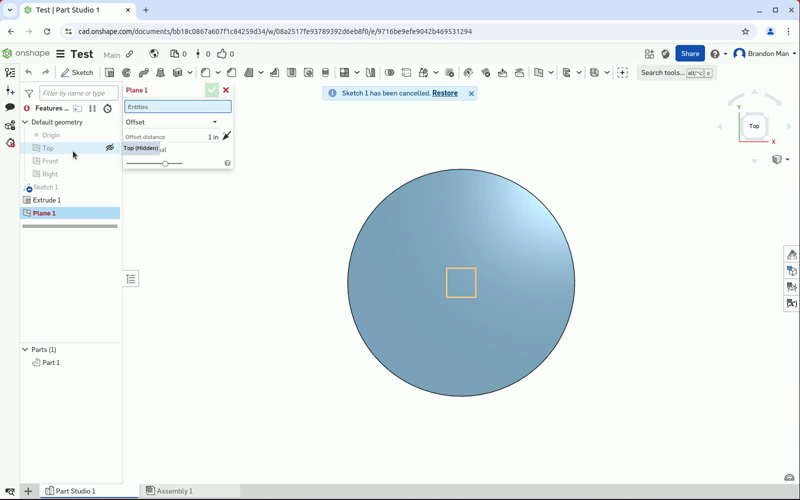
click(73, 150)
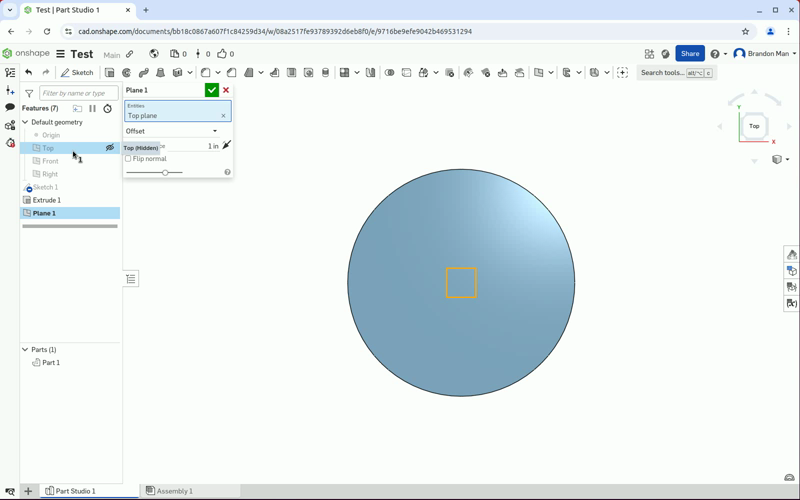
key(tab, 2)
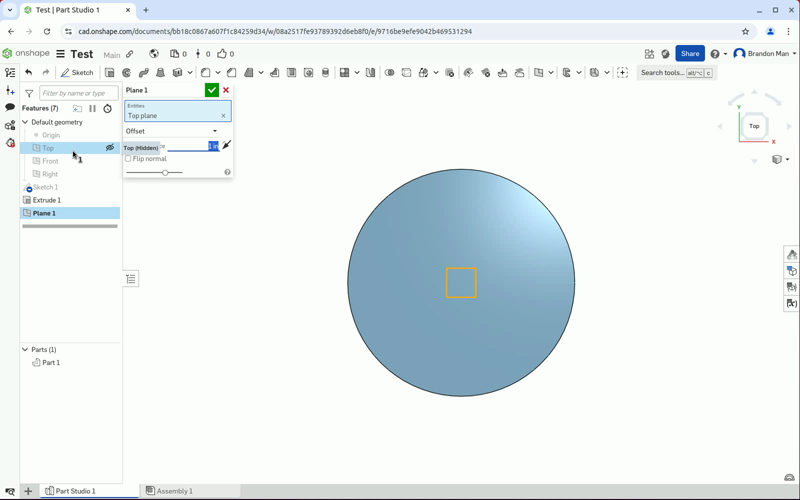
text(3.605)
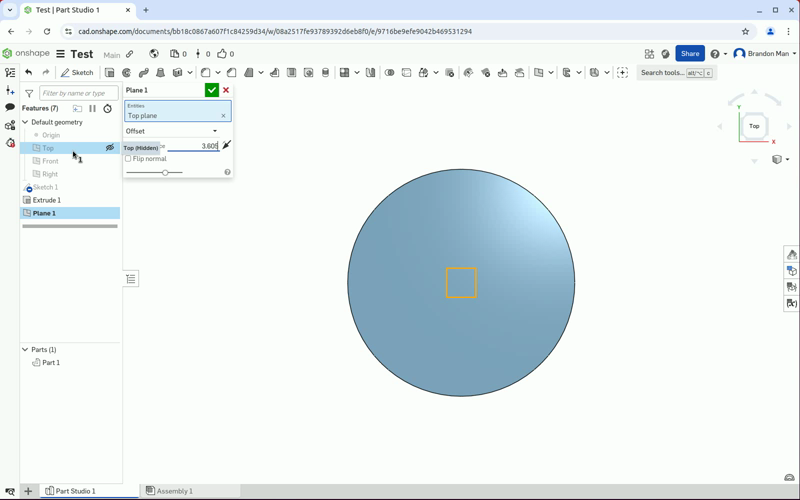
key(enter, 2)
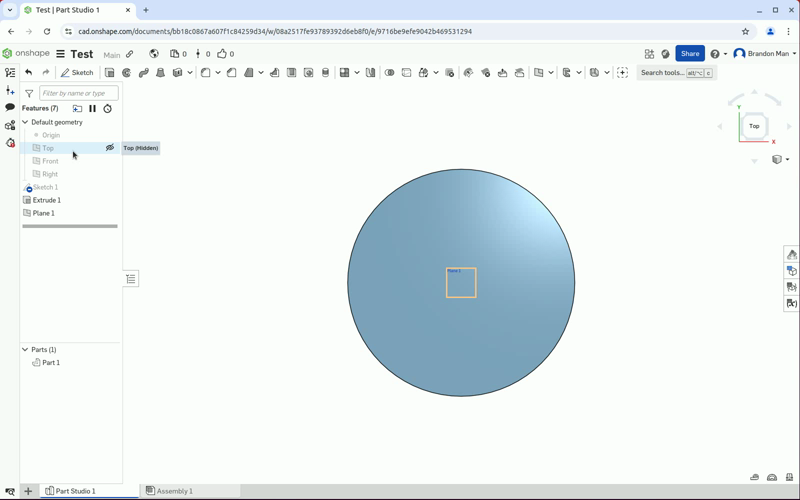
key(shift+s)
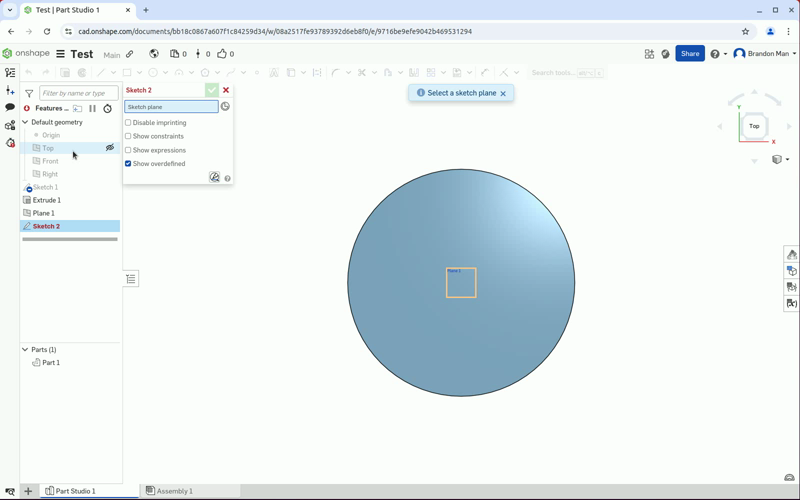
mouse_move(73, 215)
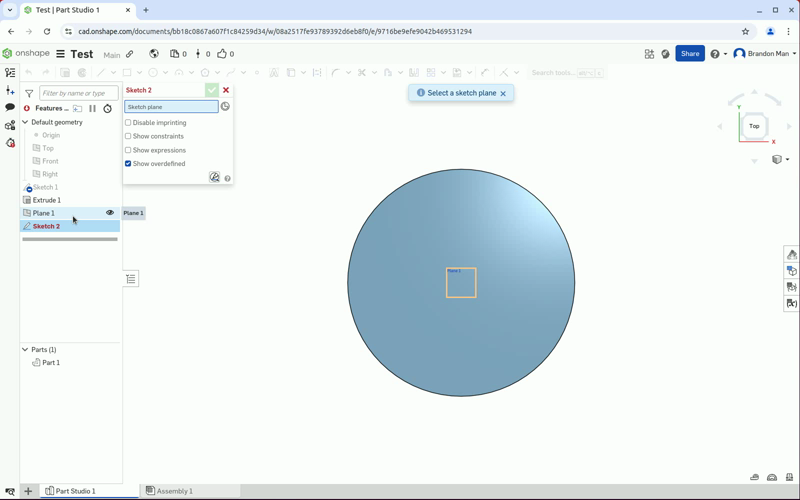
click(73, 215)
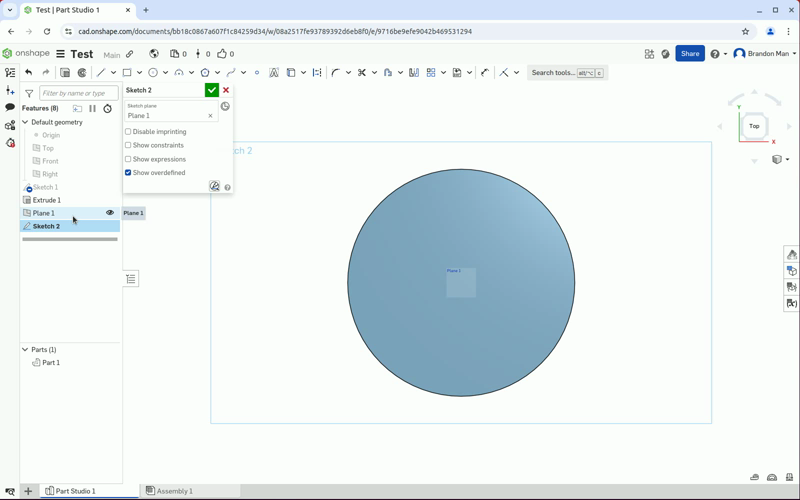
mouse_move(73, 352)
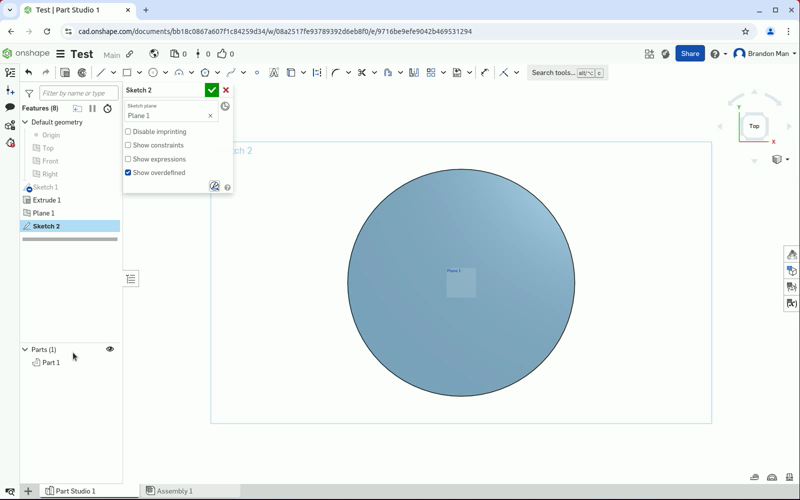
key(y)
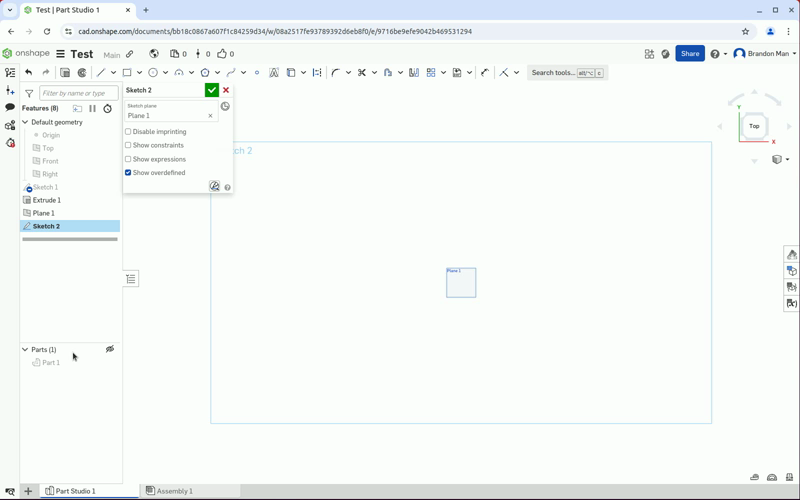
key(l)
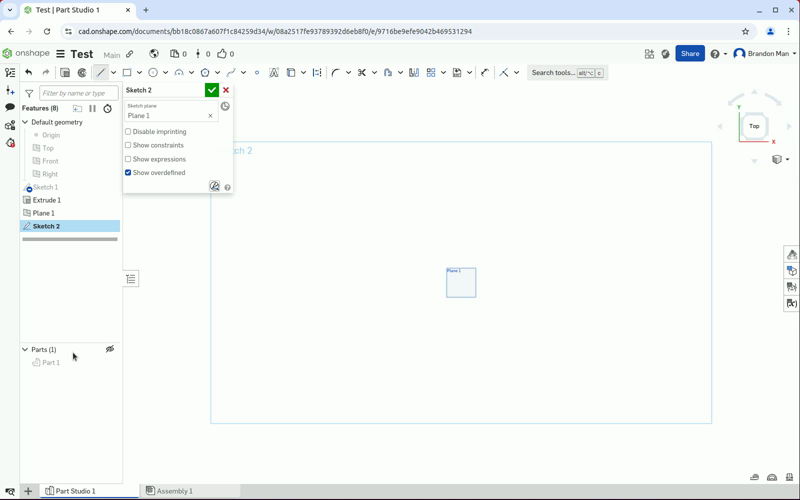
key_down(shift)
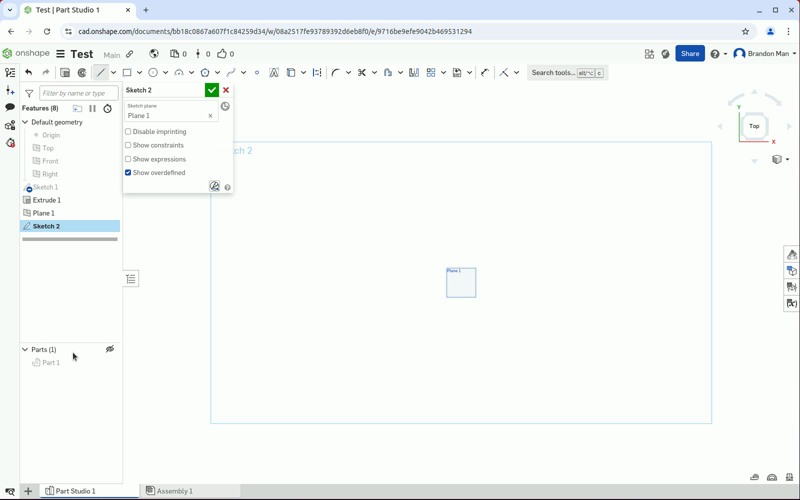
mouse_move(425, 318)
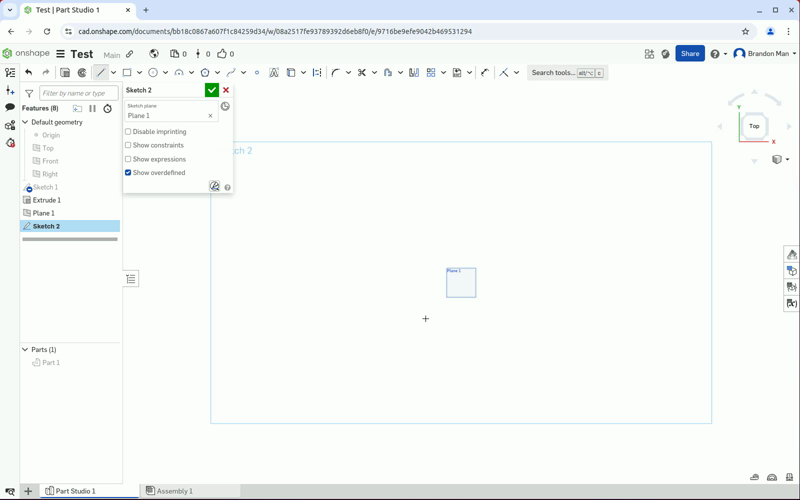
click(425, 318)
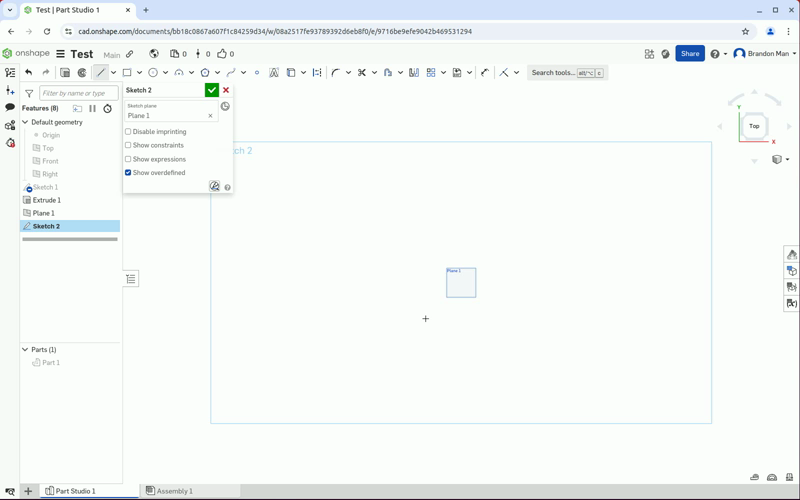
key_up(shift)
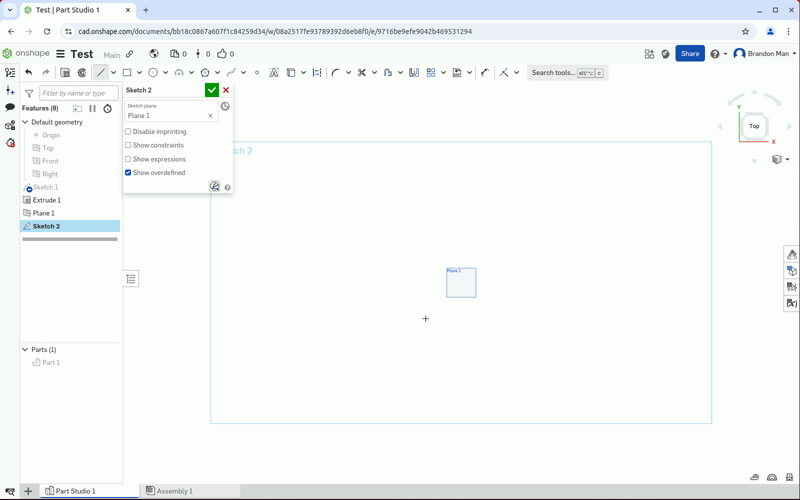
key_down(shift)
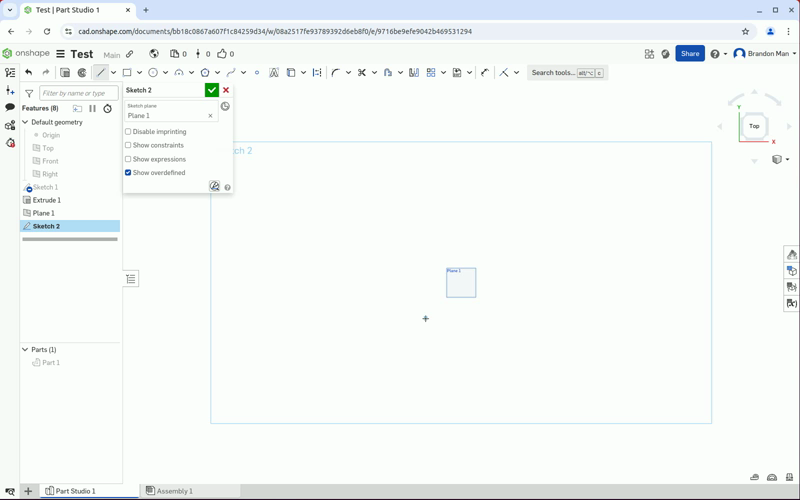
mouse_move(495, 318)
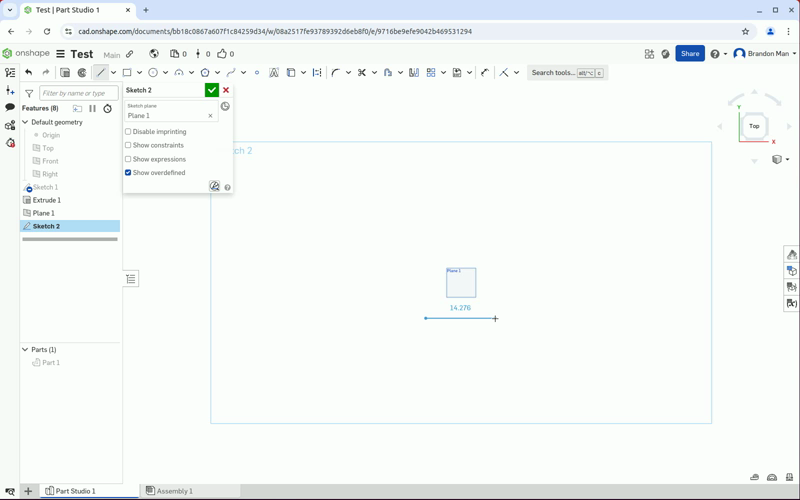
click(495, 318)
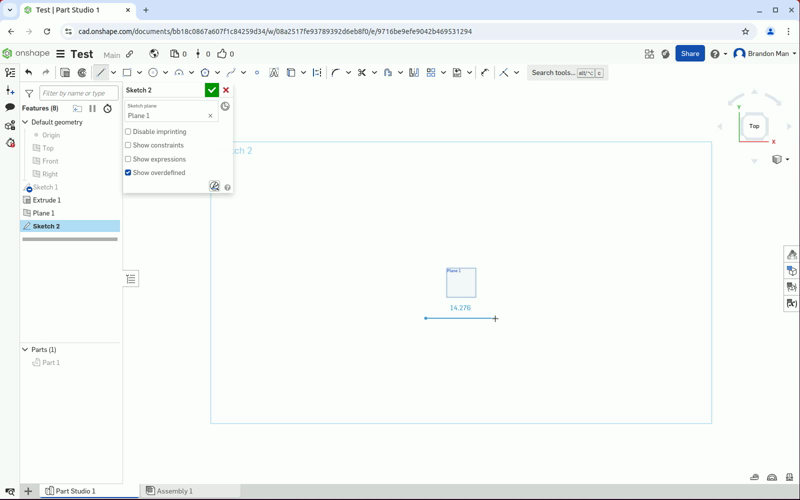
key_up(shift)
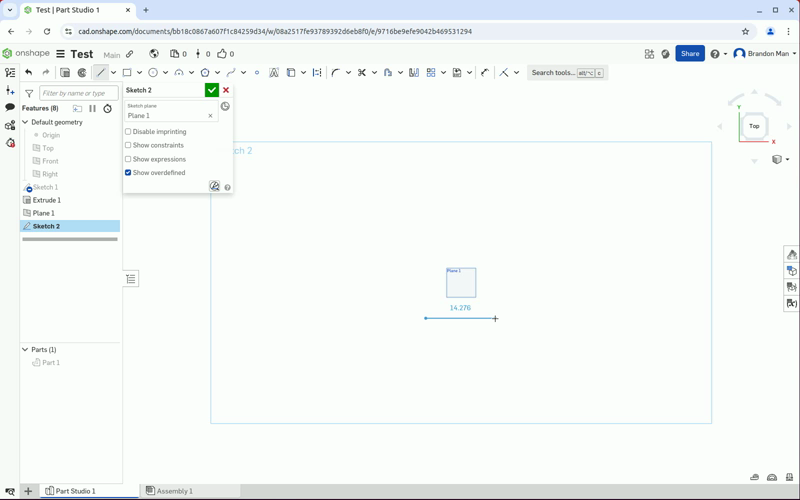
key_down(shift)
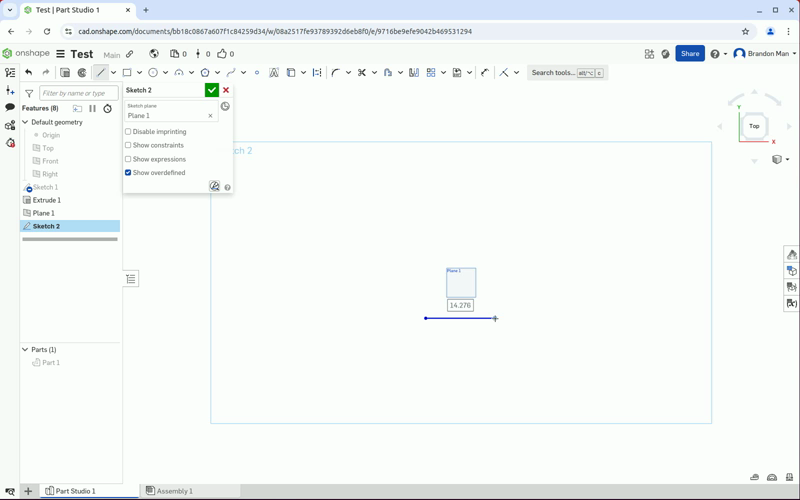
mouse_move(495, 248)
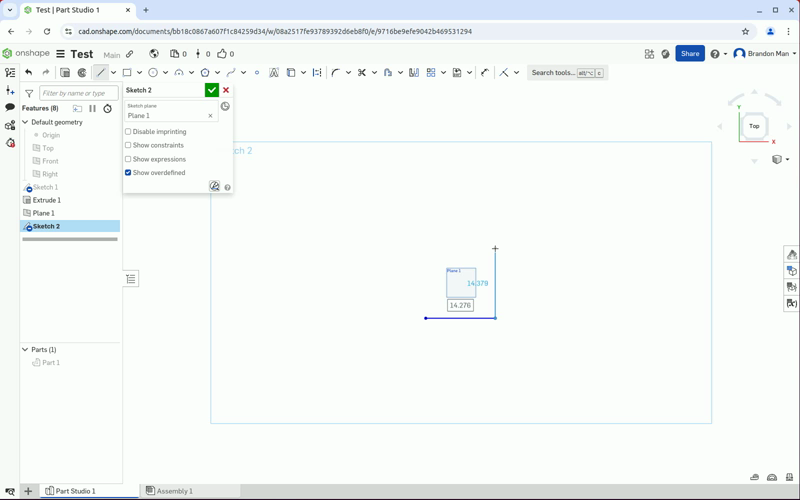
click(495, 248)
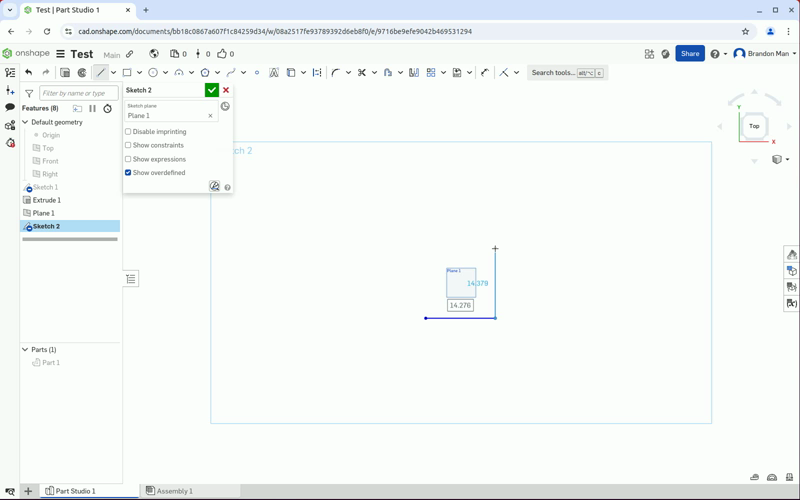
key_up(shift)
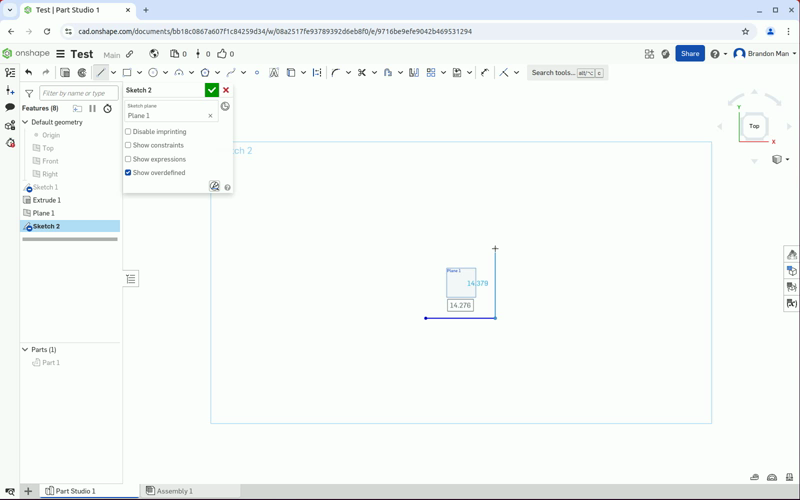
key_down(shift)
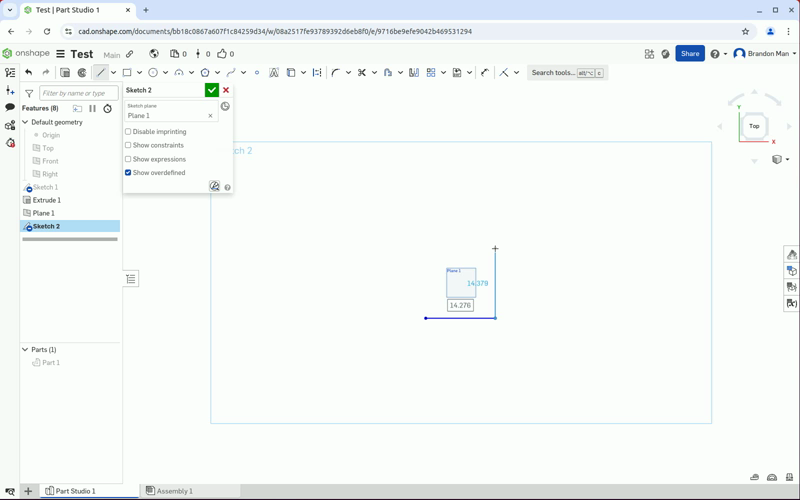
mouse_move(425, 248)
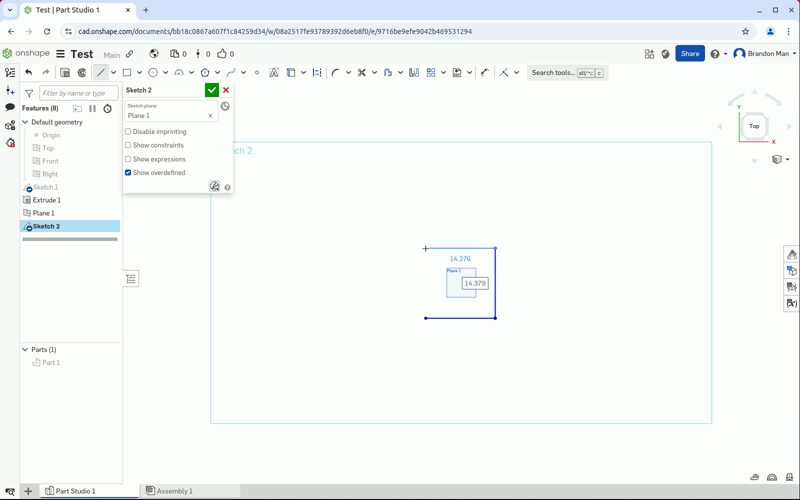
click(425, 248)
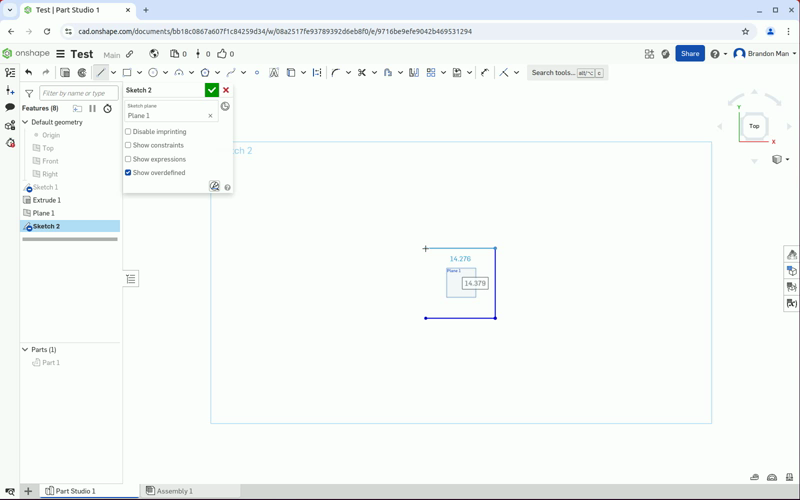
key_up(shift)
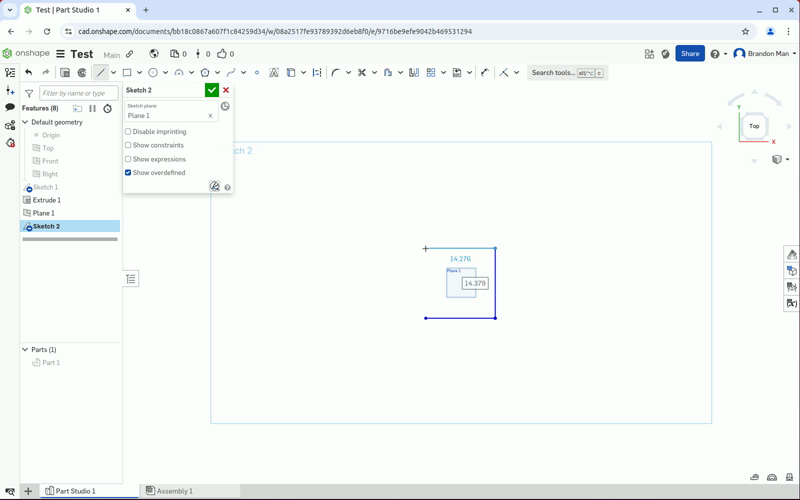
key_down(shift)
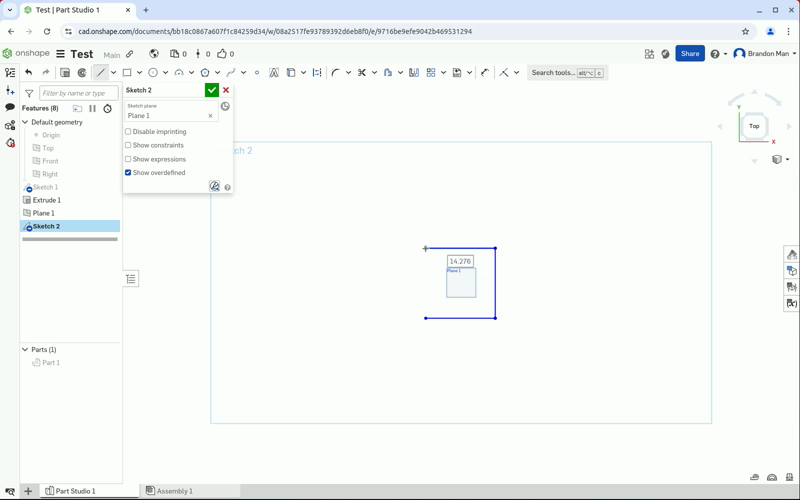
mouse_move(425, 318)
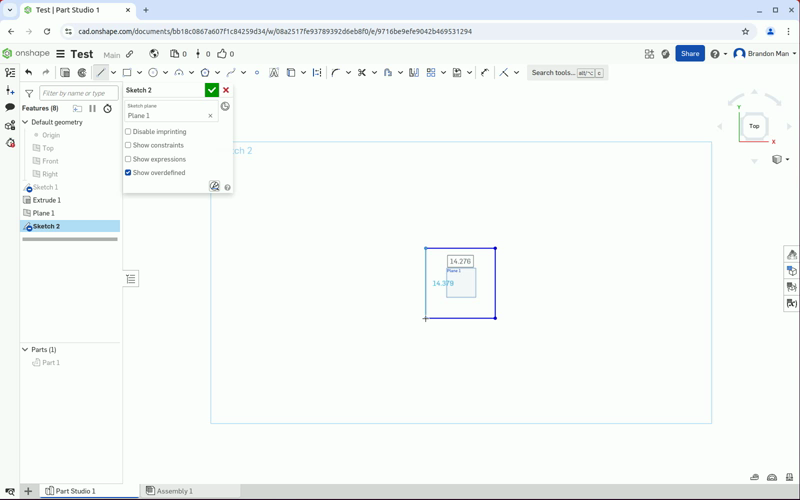
key_up(shift)
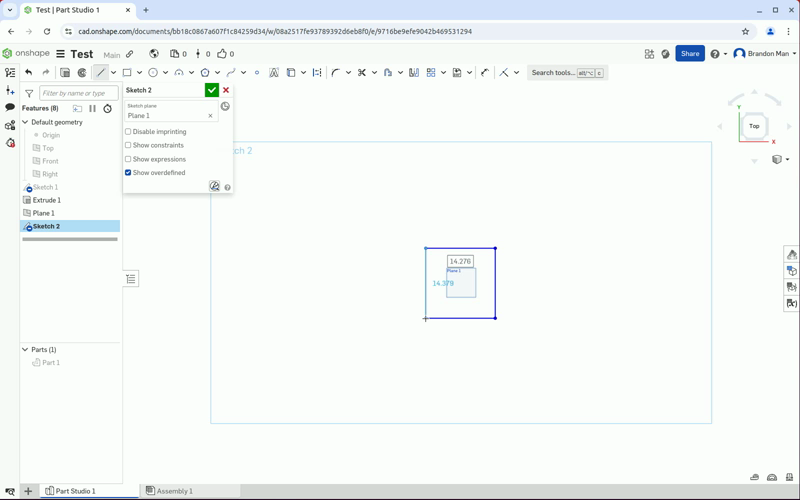
click(425, 318)
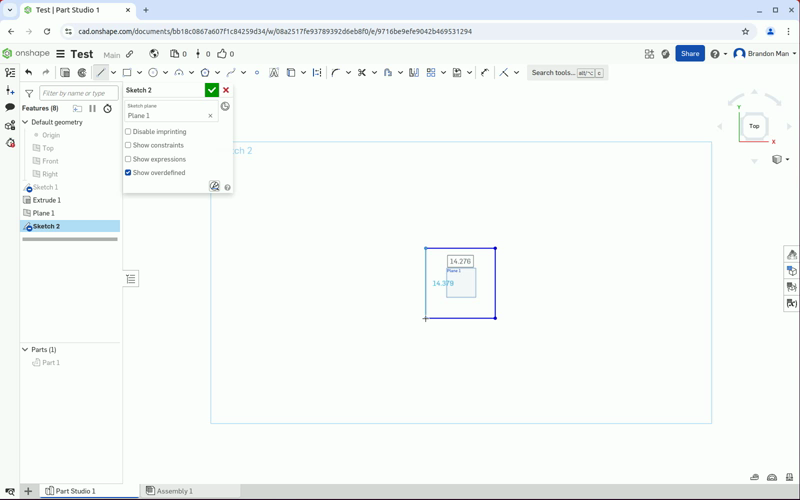
key(esc)
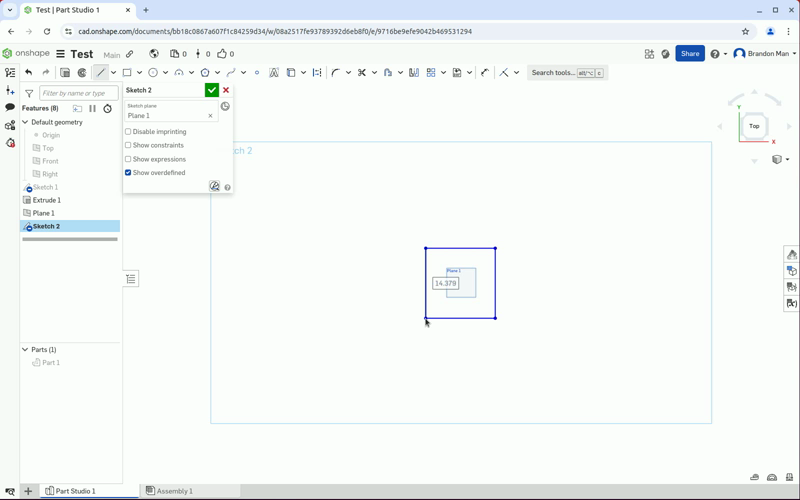
mouse_move(485, 260)
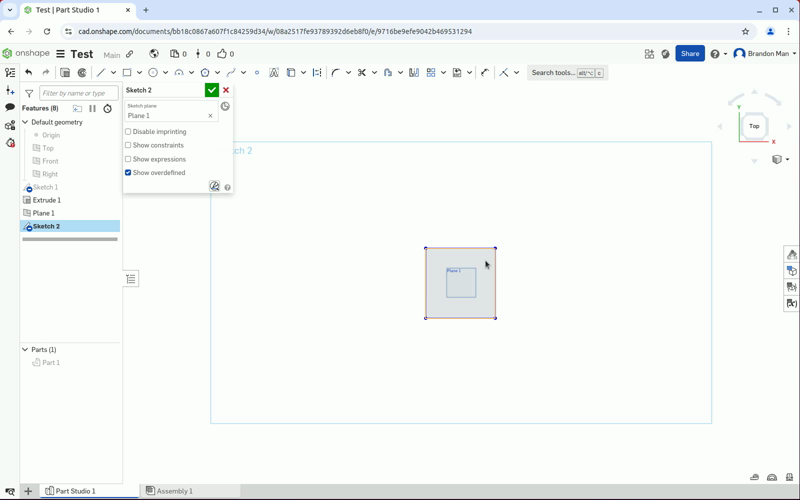
click(485, 260)
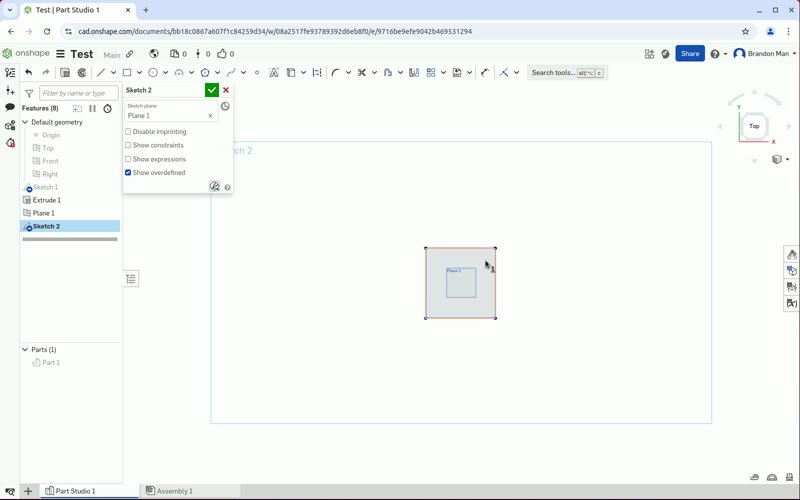
mouse_move(73, 352)
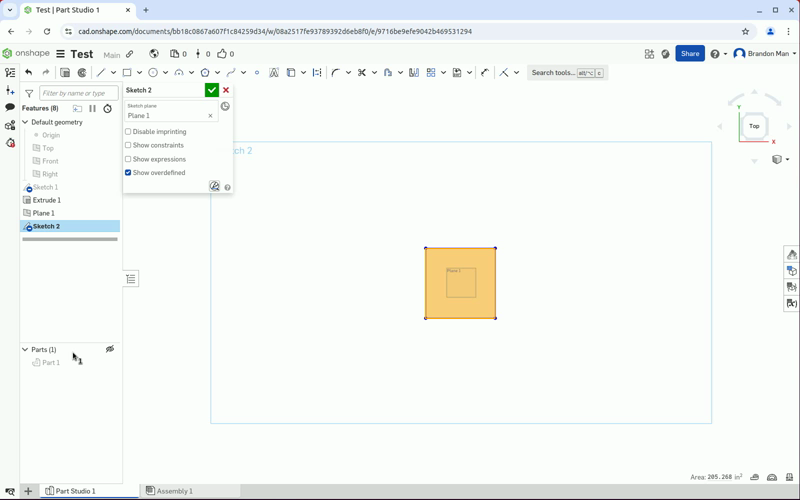
key(shift+y)
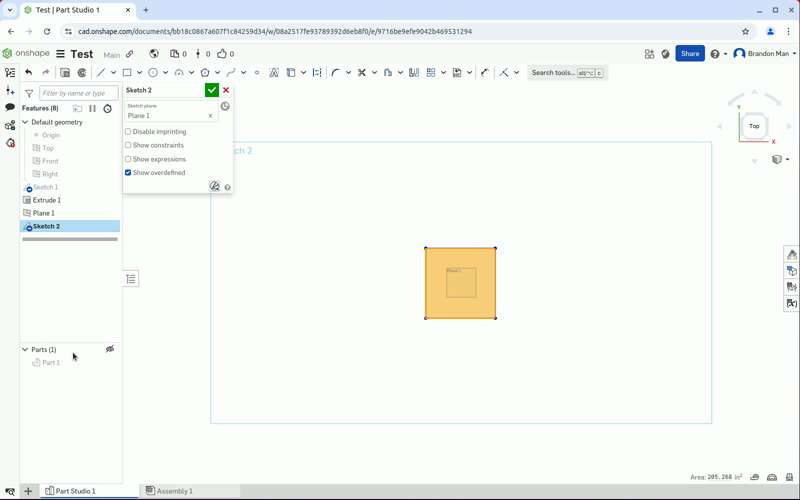
key(shift+e)
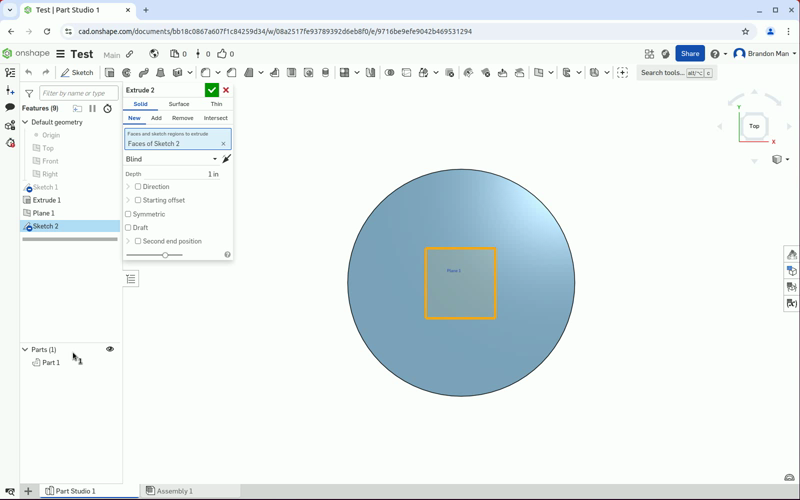
mouse_move(143, 106)
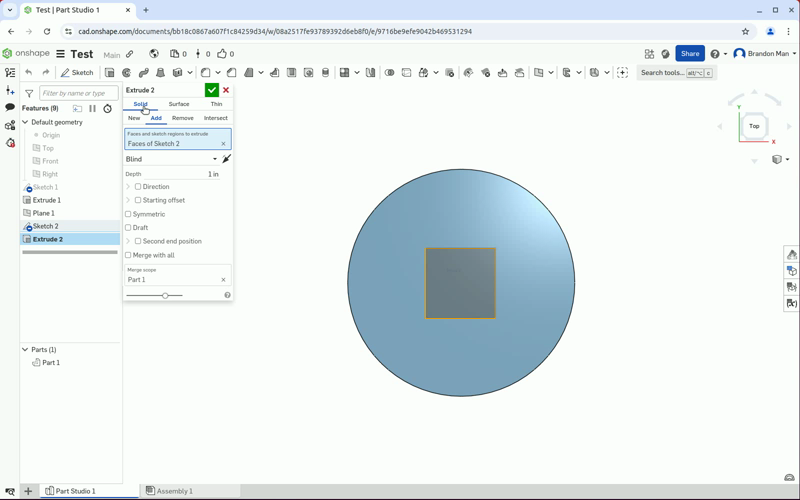
click(143, 106)
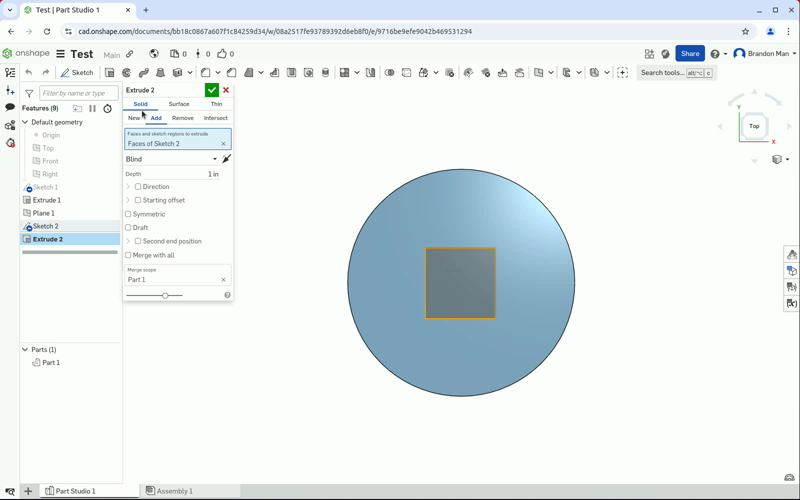
mouse_move(137, 120)
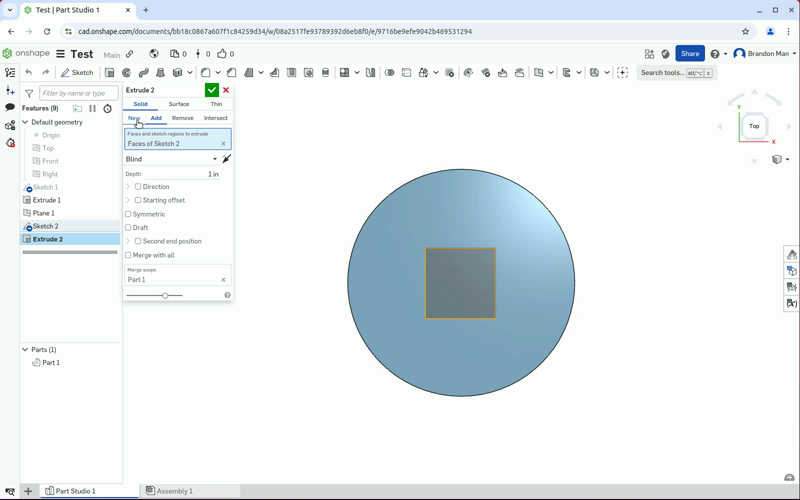
click(137, 120)
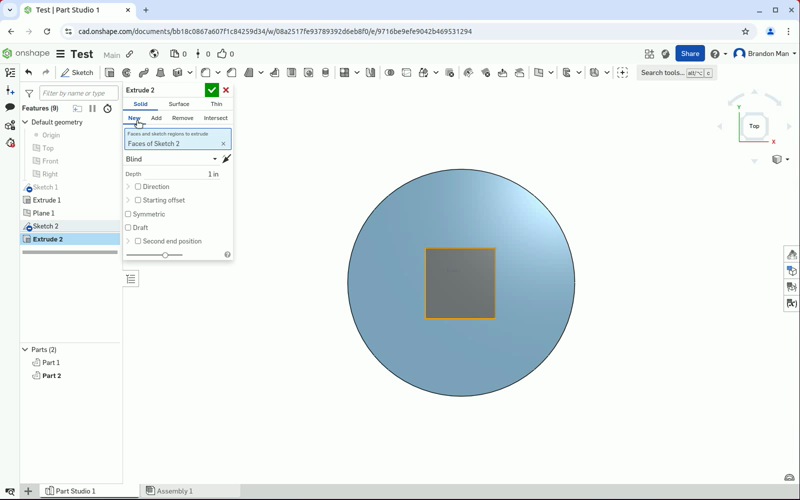
key(tab, 4)
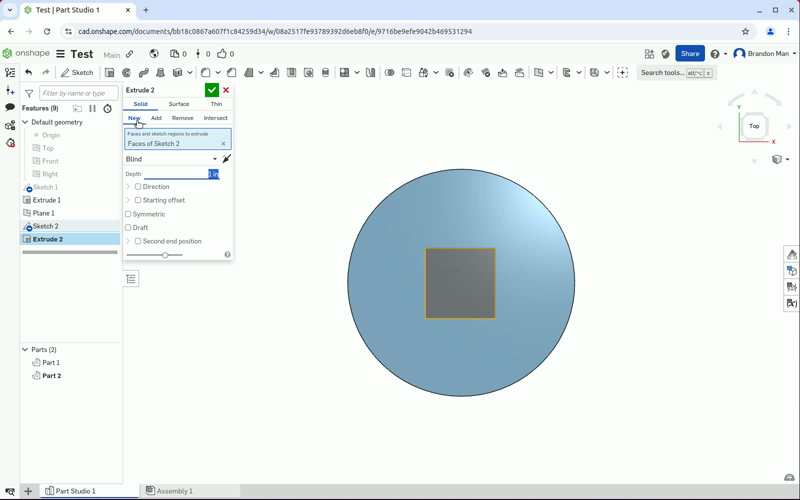
text(17.813)
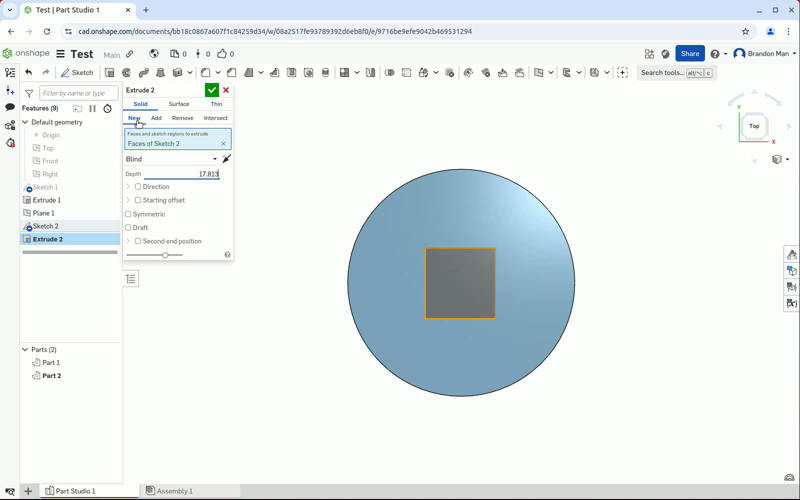
key(enter)
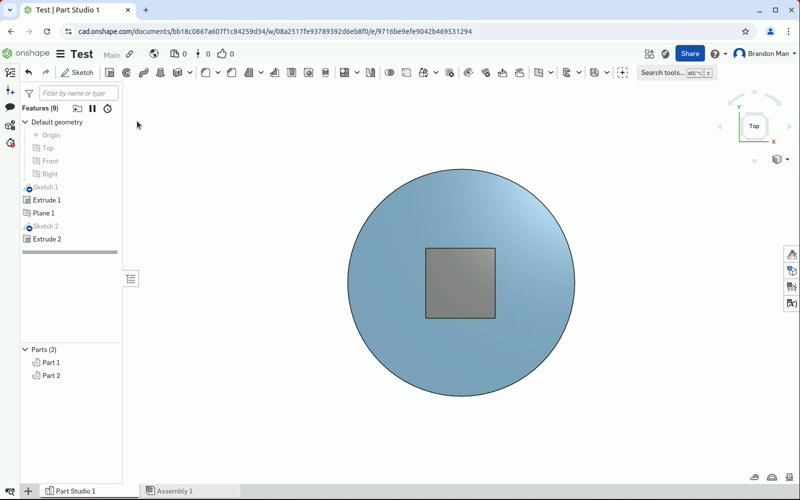
key(shift+h)
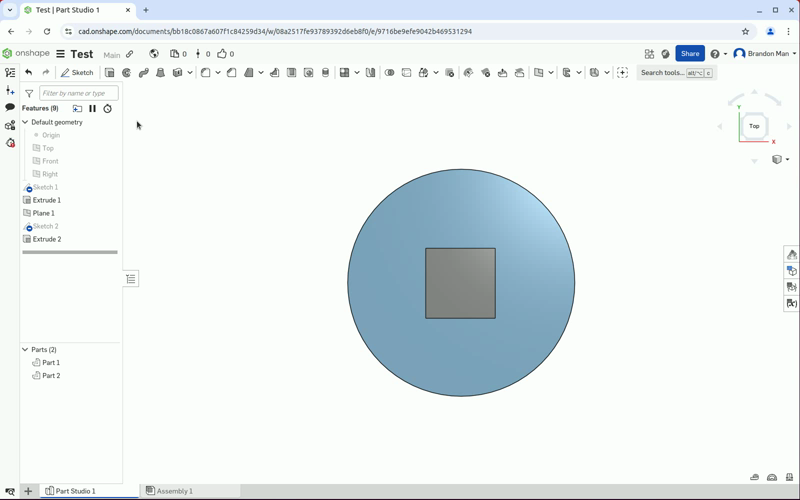
key(shift+h)
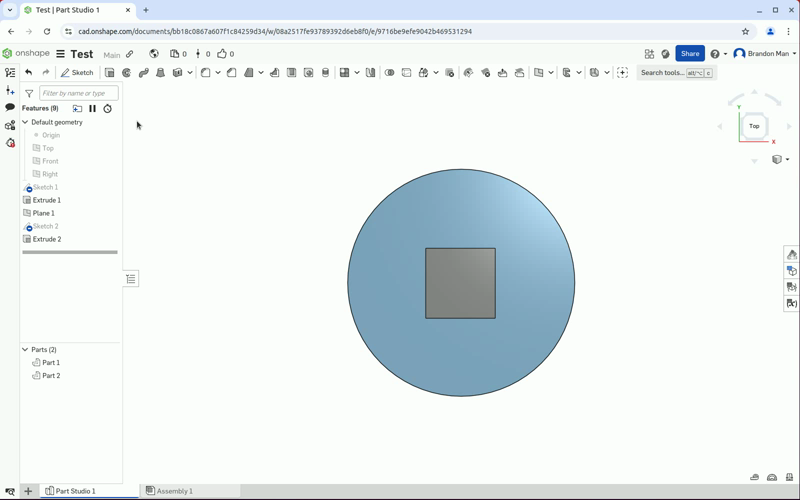
mouse_move(73, 189)
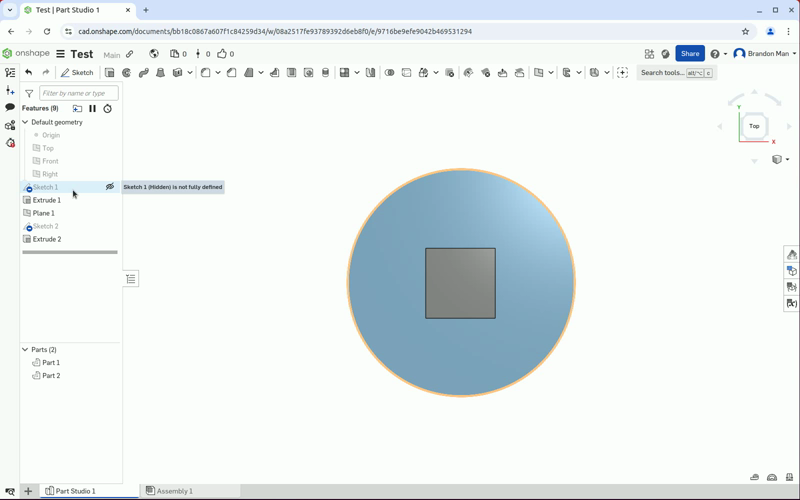
click(73, 189)
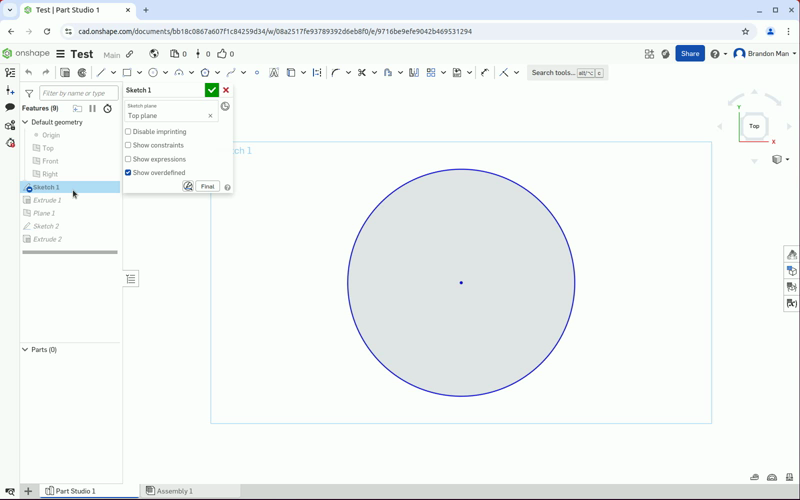
mouse_move(229, 92)
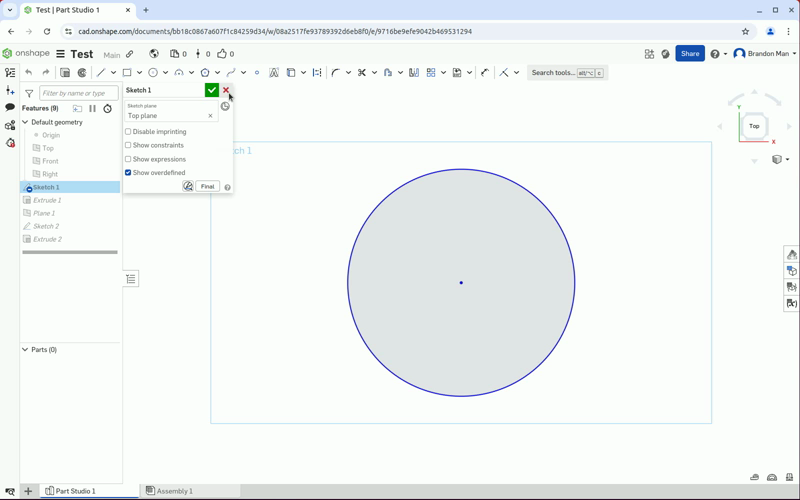
click(229, 92)
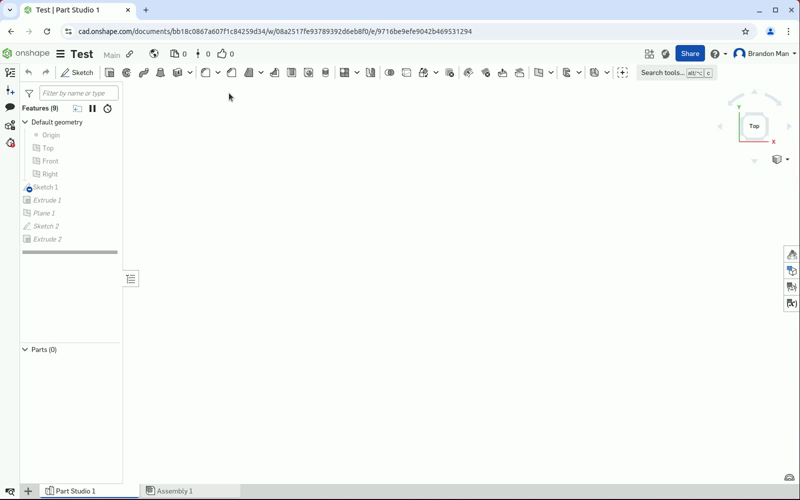
key(shift+s)
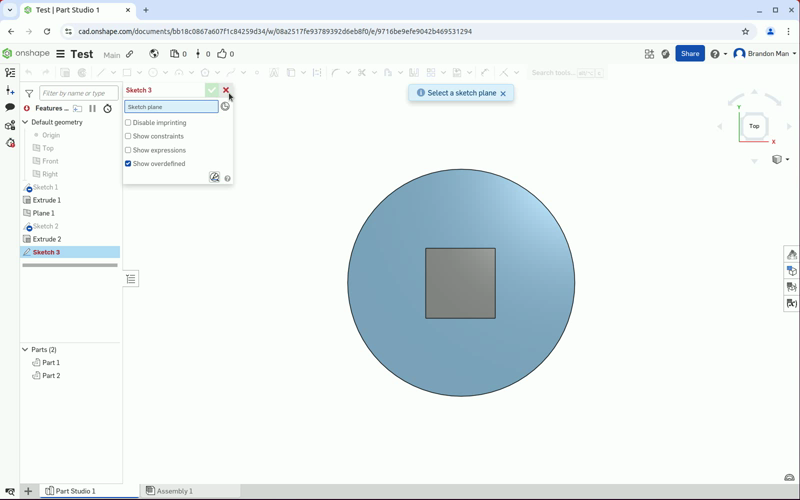
mouse_move(73, 215)
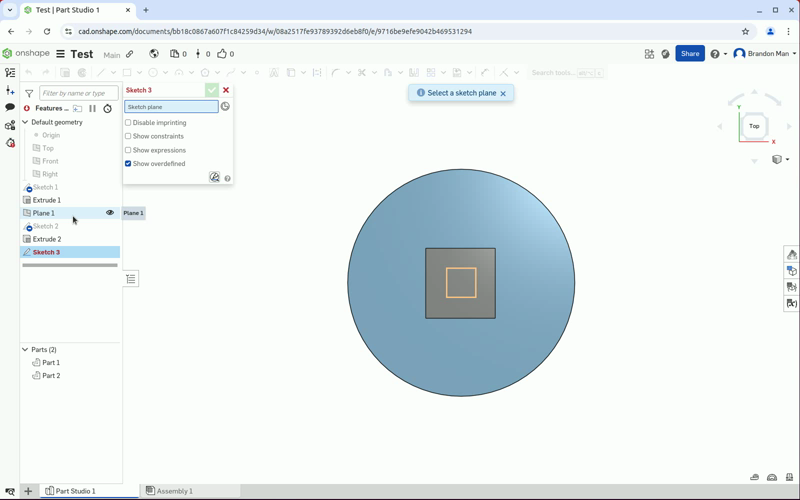
click(73, 215)
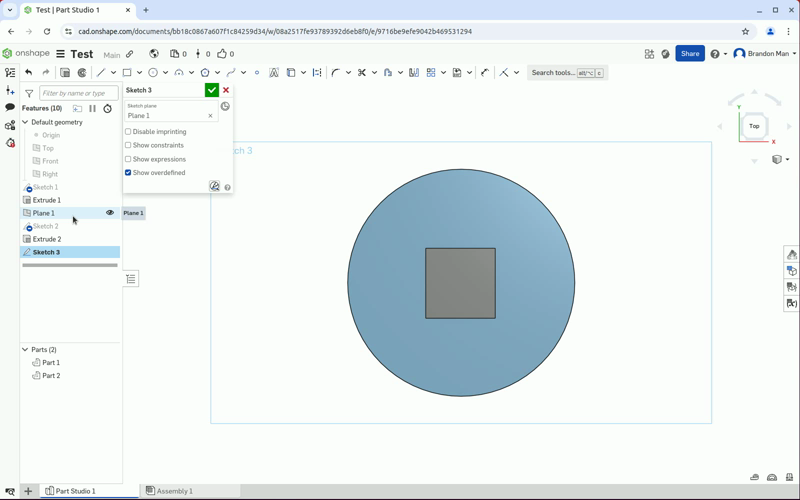
mouse_move(73, 352)
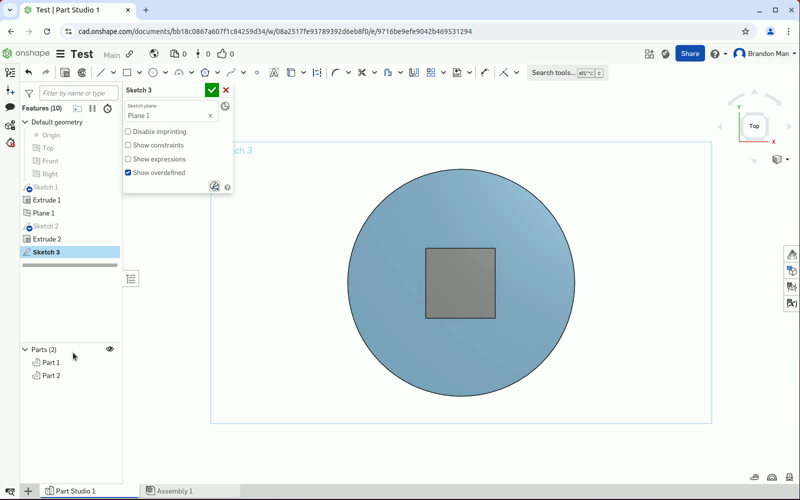
key(y)
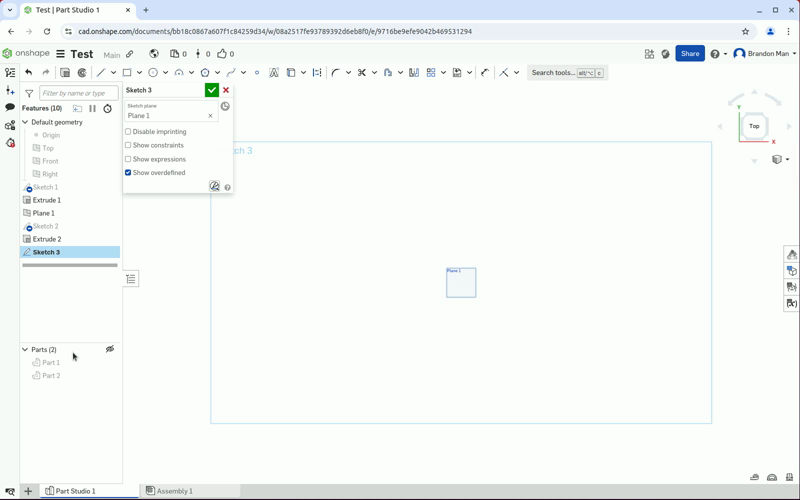
key(c)
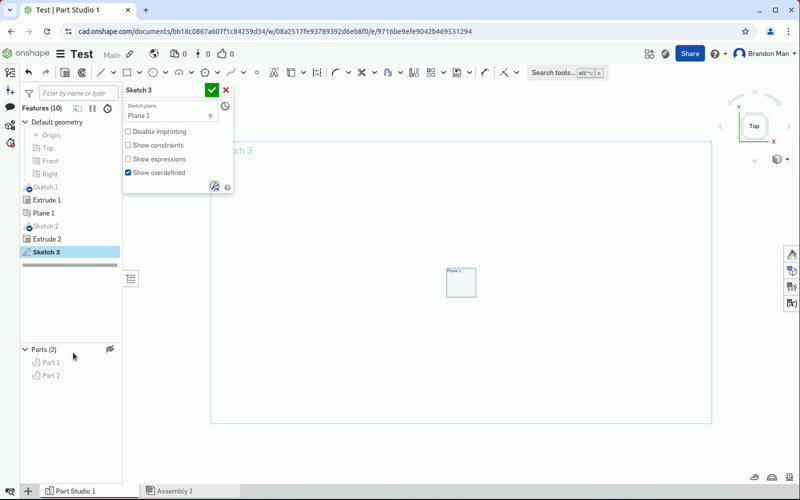
key_down(shift)
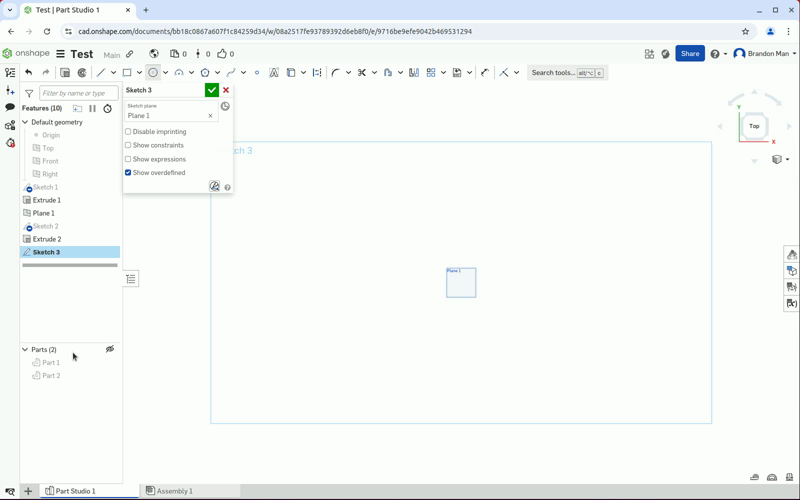
mouse_move(461, 197)
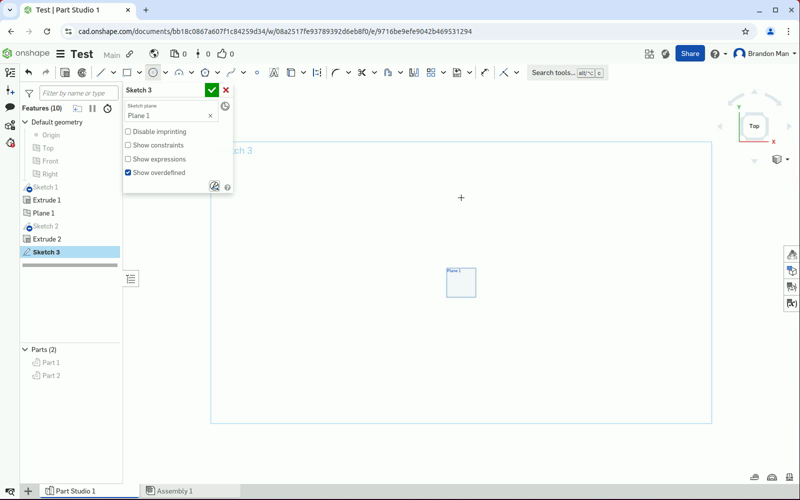
click(461, 197)
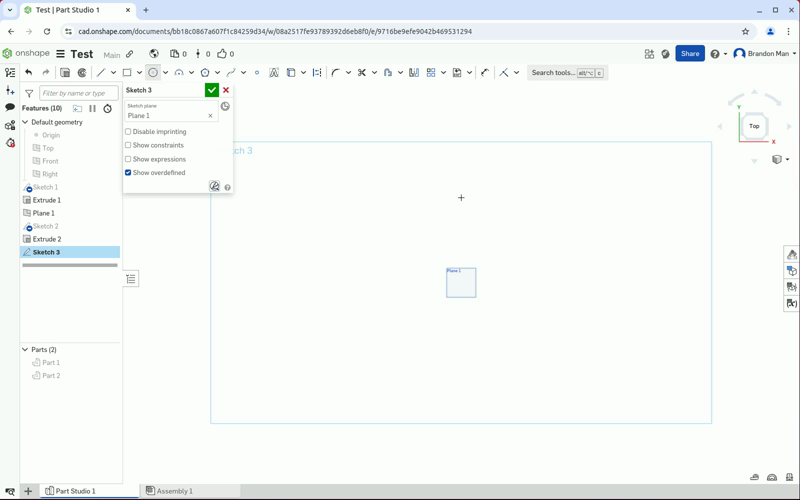
key_up(shift)
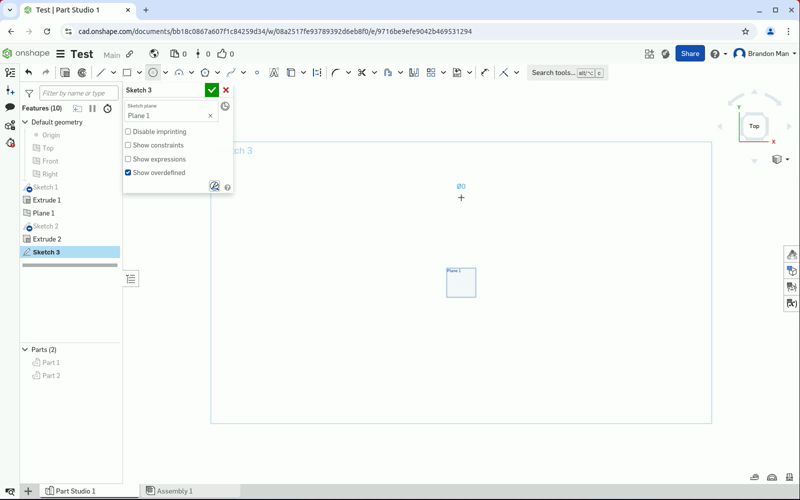
mouse_move(479, 197)
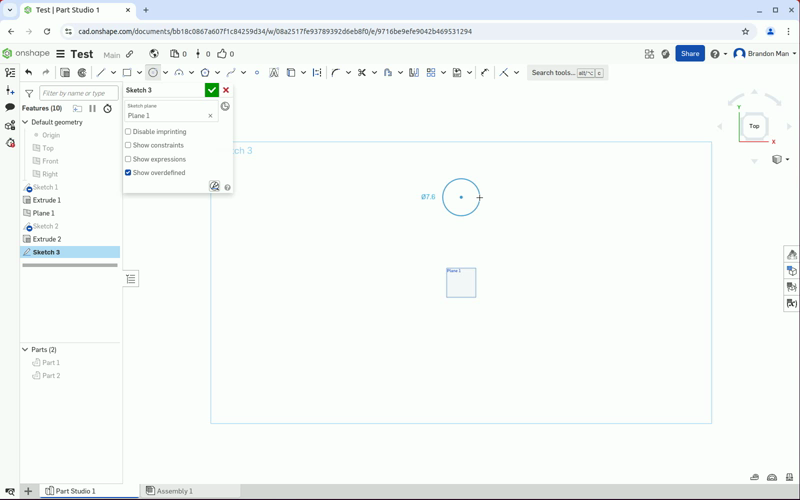
click(479, 197)
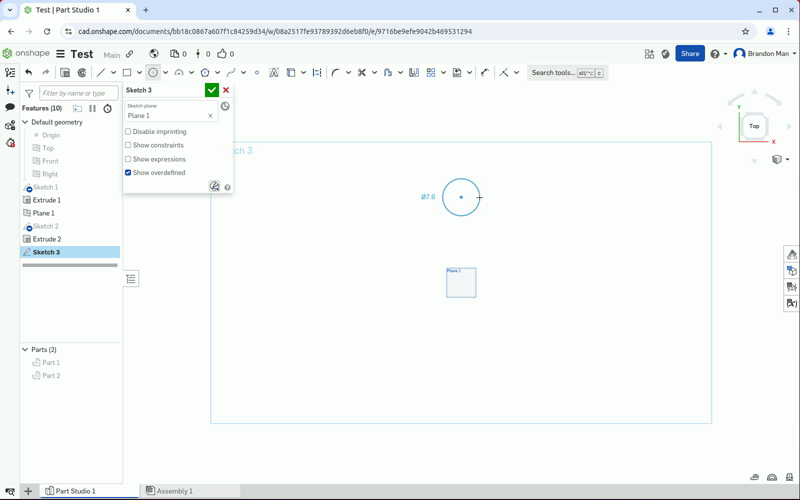
key(esc)
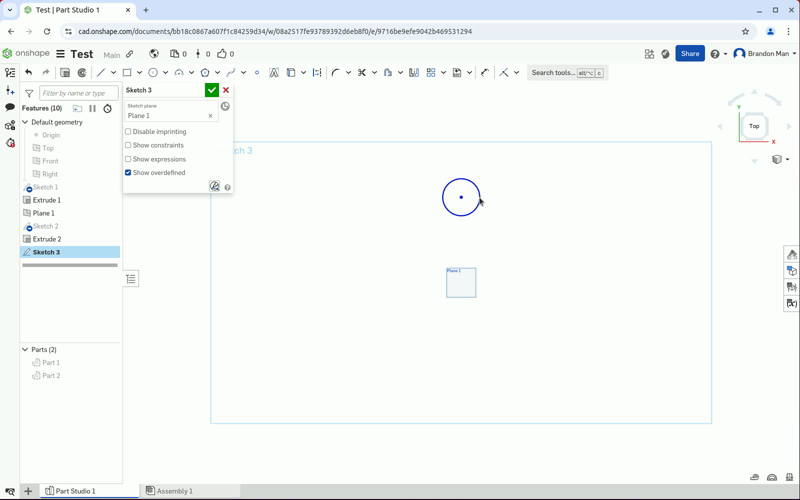
mouse_move(459, 189)
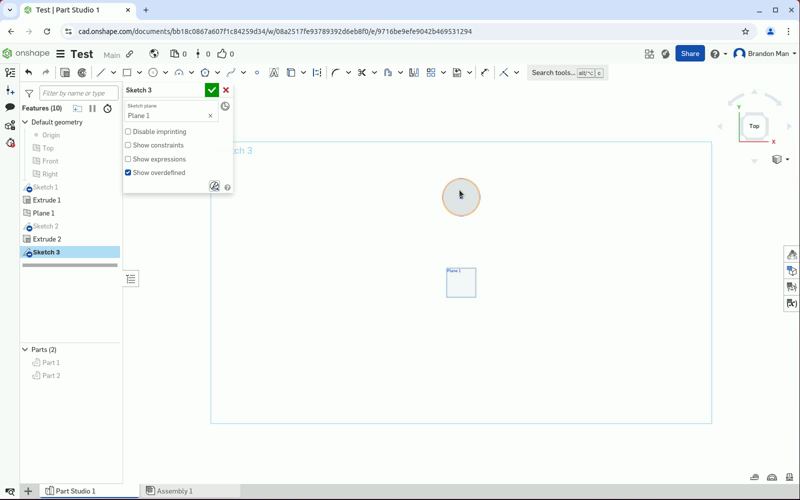
scroll(6)
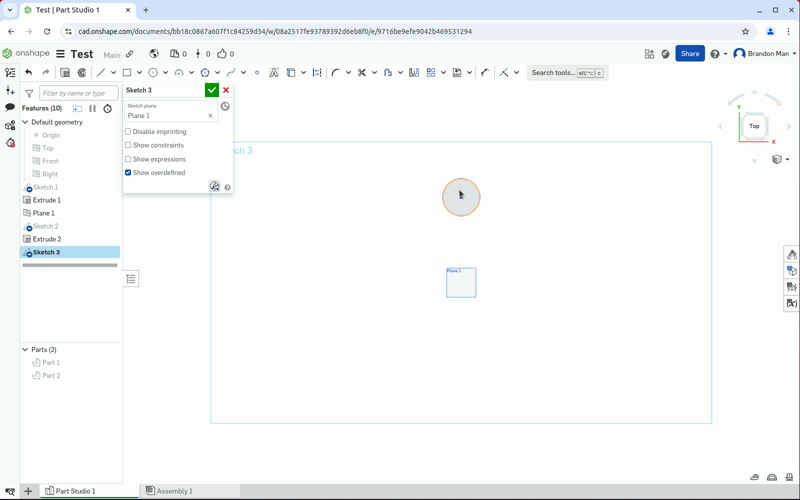
scroll(6)
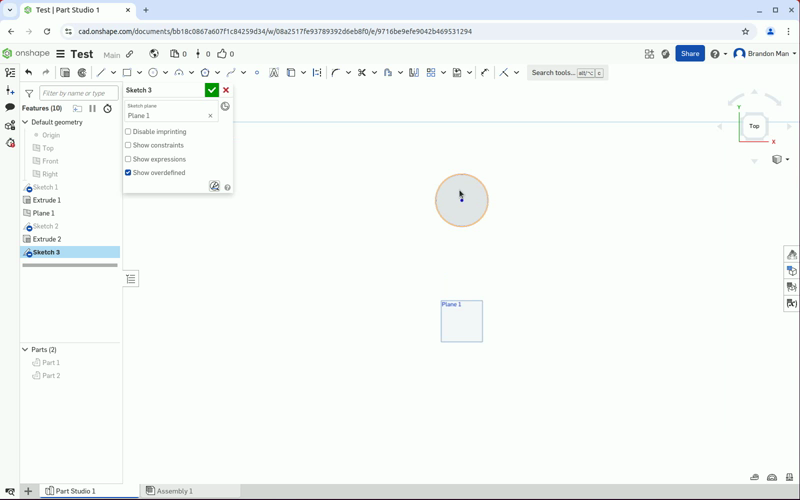
scroll(6)
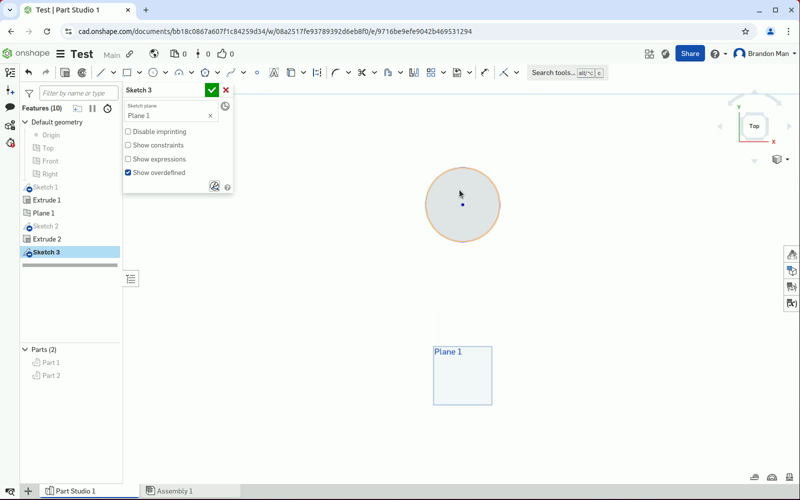
scroll(6)
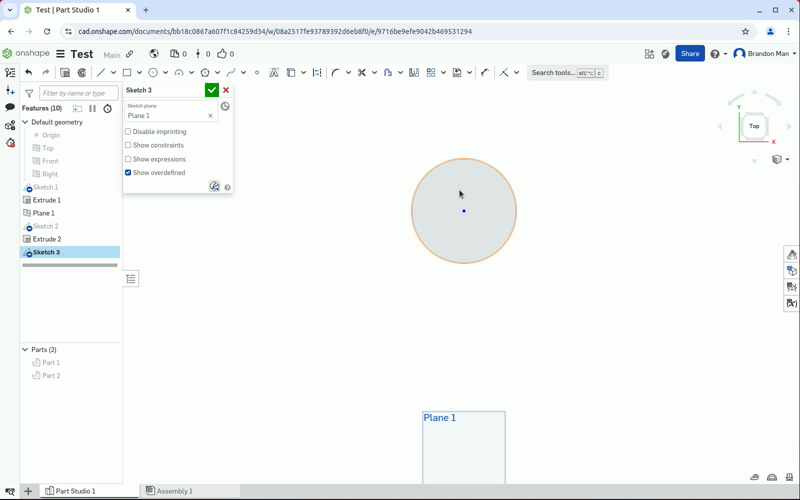
scroll(6)
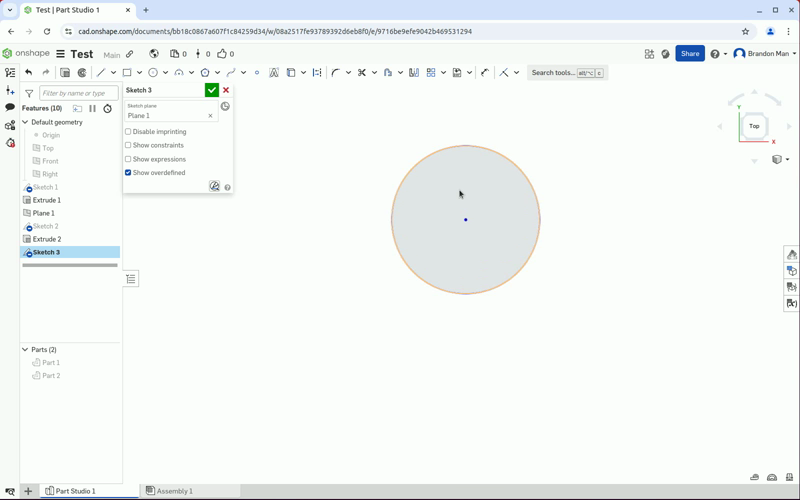
scroll(6)
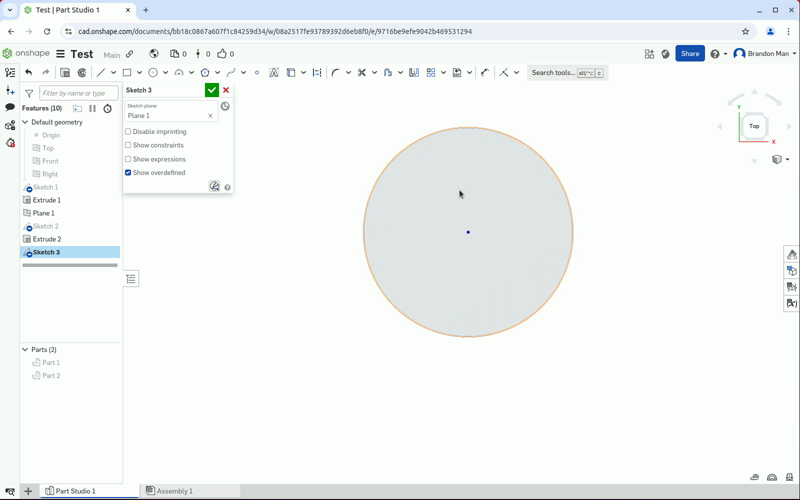
scroll(6)
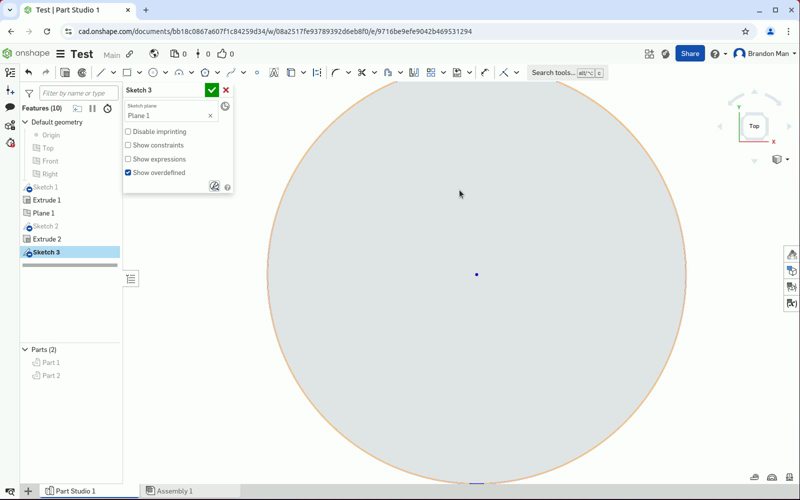
click(459, 189)
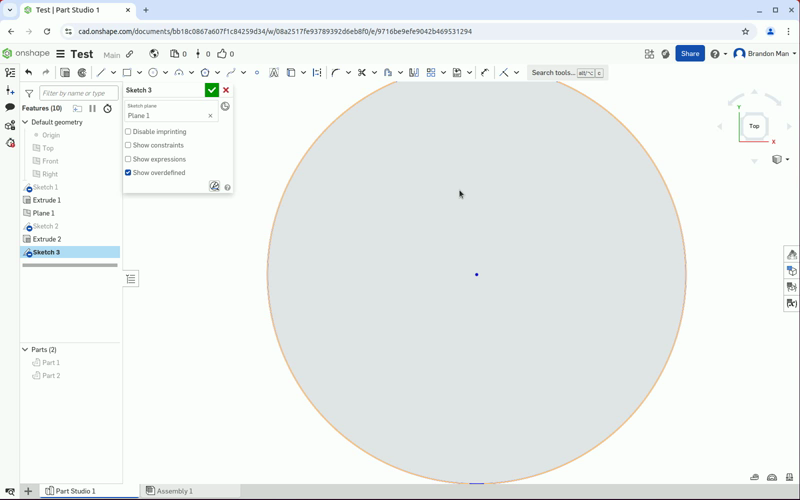
scroll(-6)
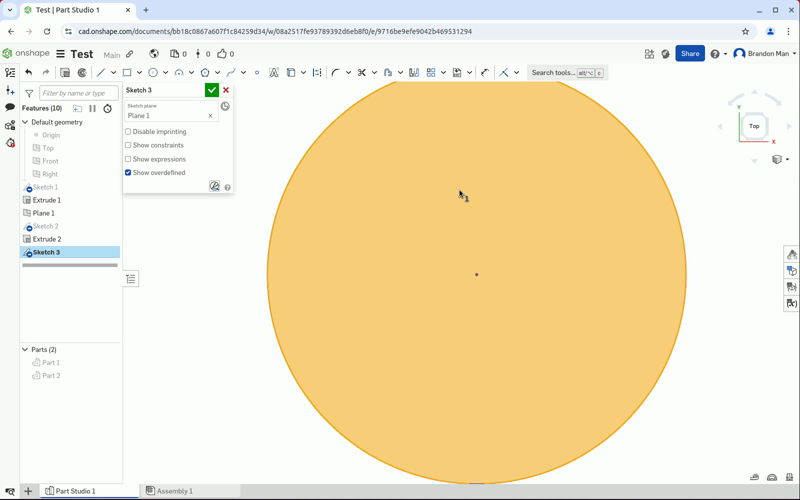
scroll(-6)
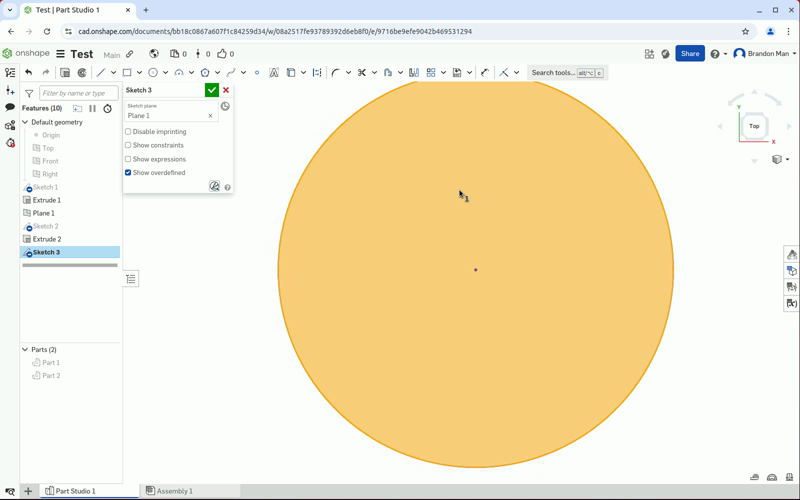
scroll(-6)
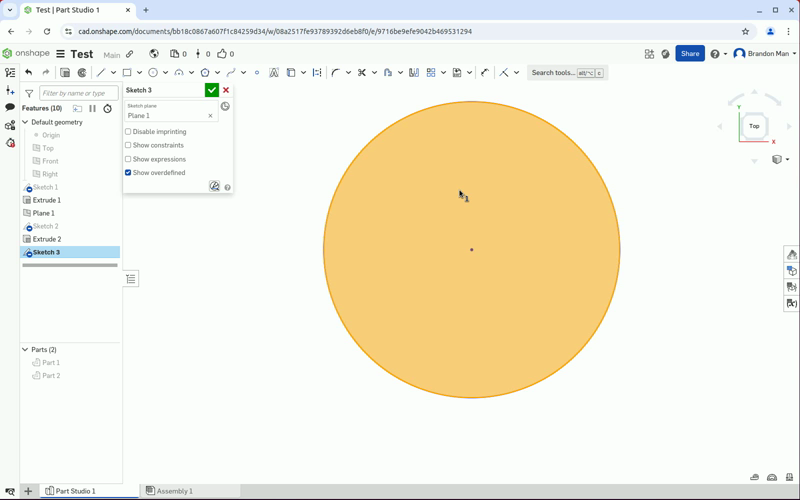
scroll(-6)
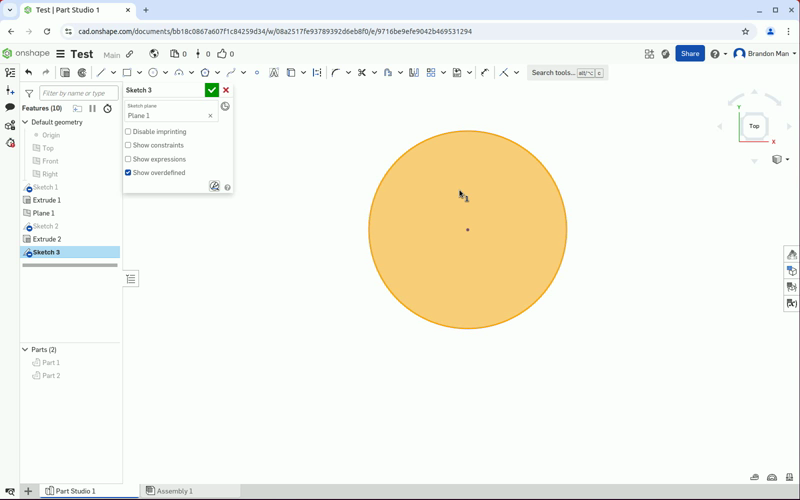
scroll(-6)
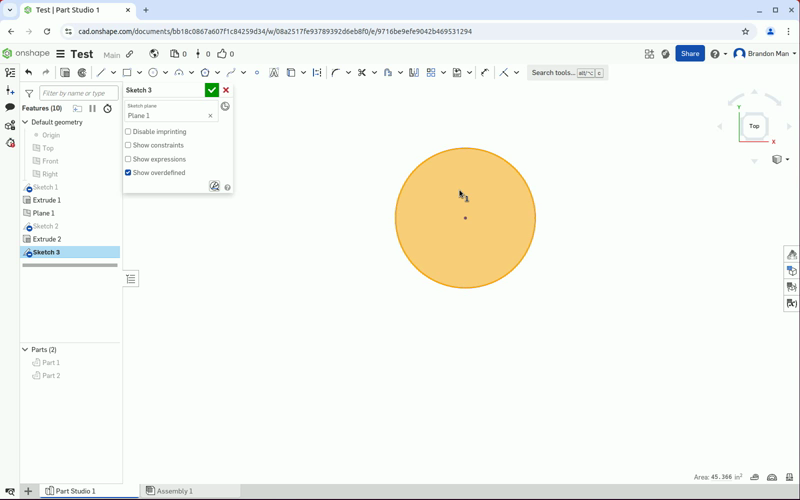
scroll(-6)
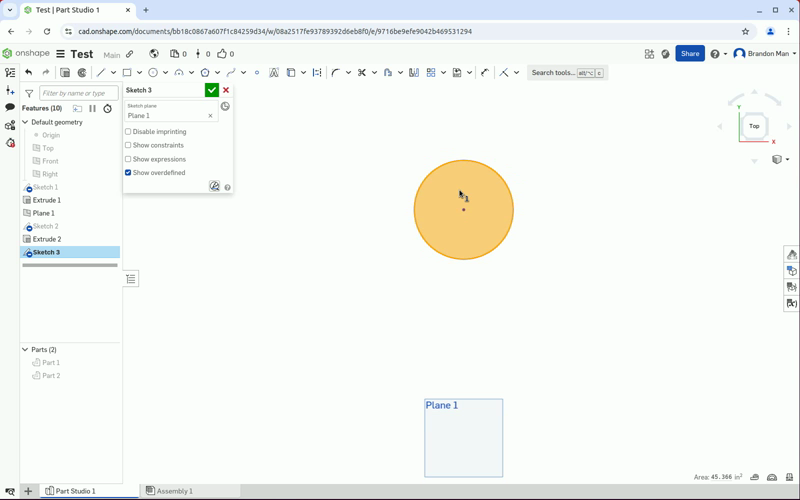
scroll(-6)
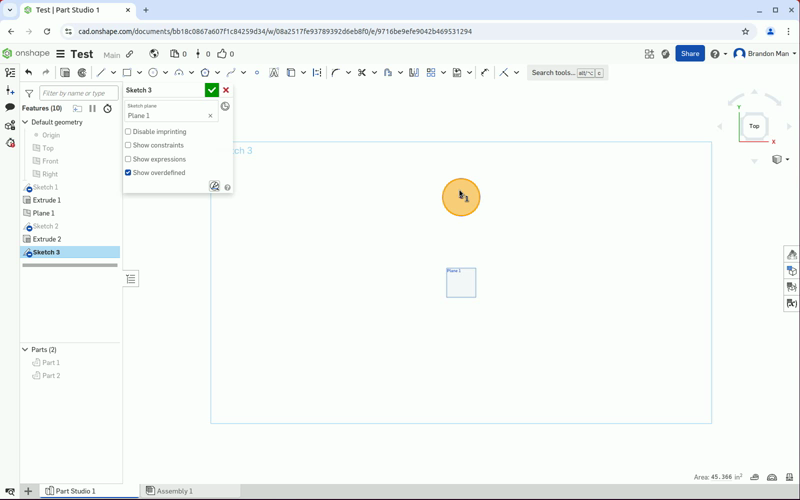
mouse_move(73, 352)
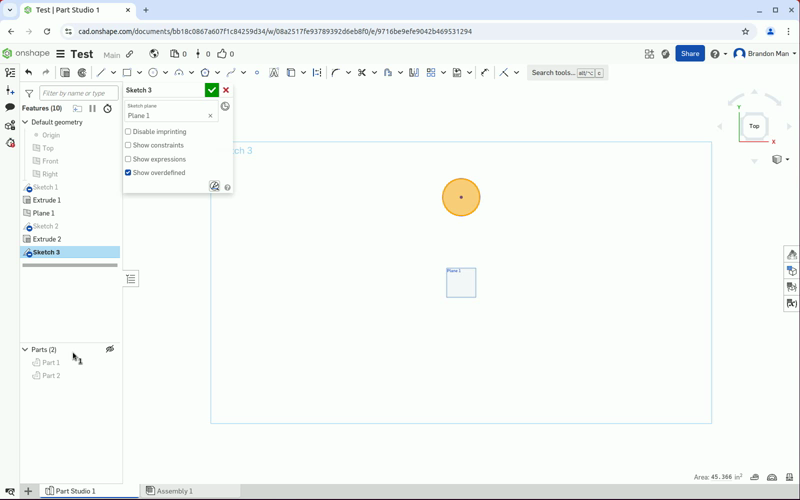
key(shift+y)
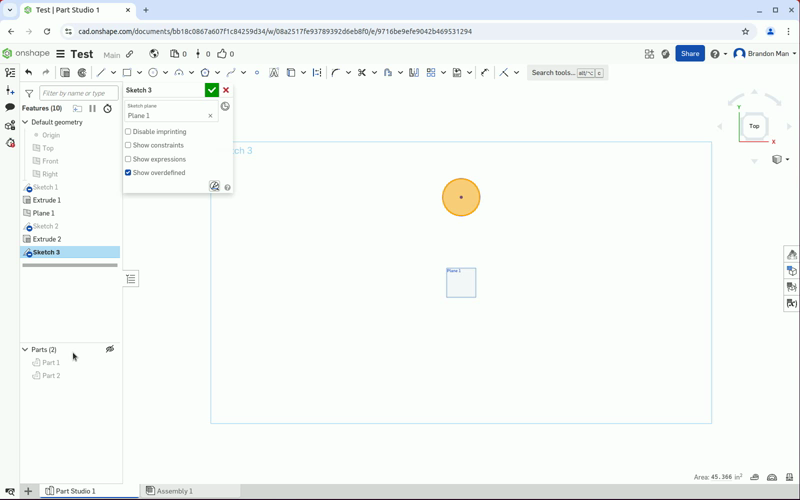
key(shift+e)
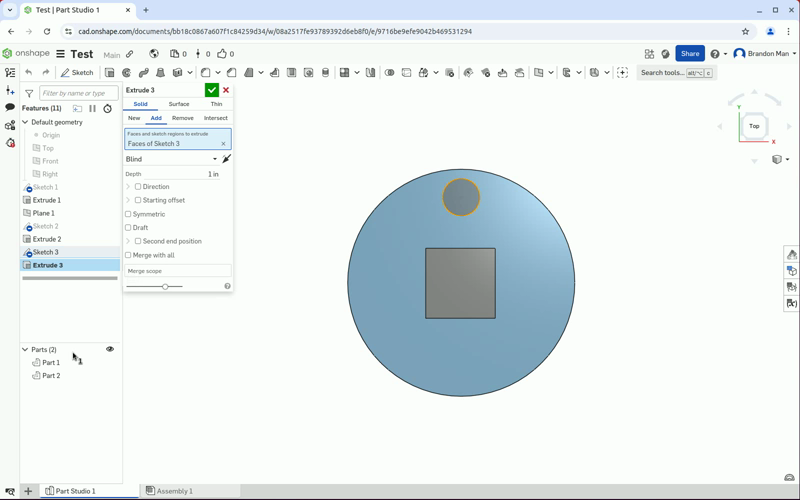
mouse_move(143, 106)
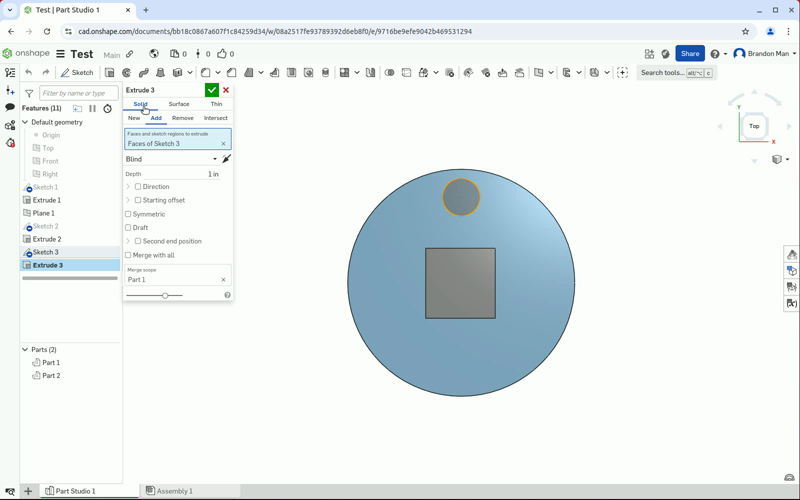
click(143, 106)
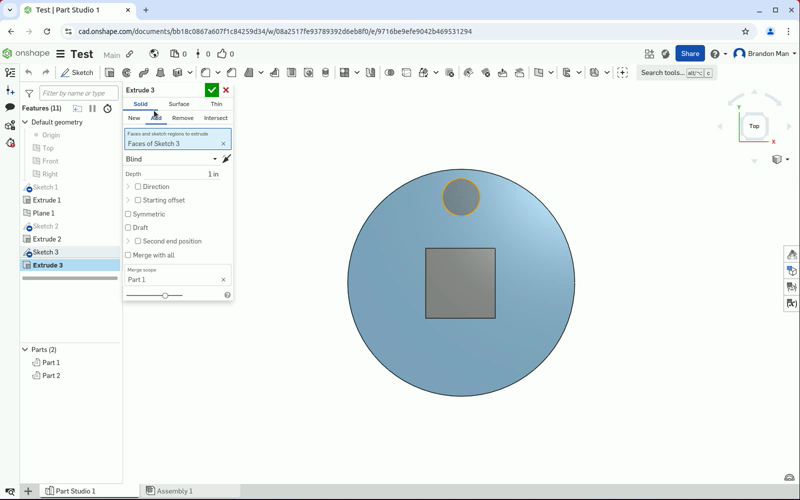
mouse_move(186, 120)
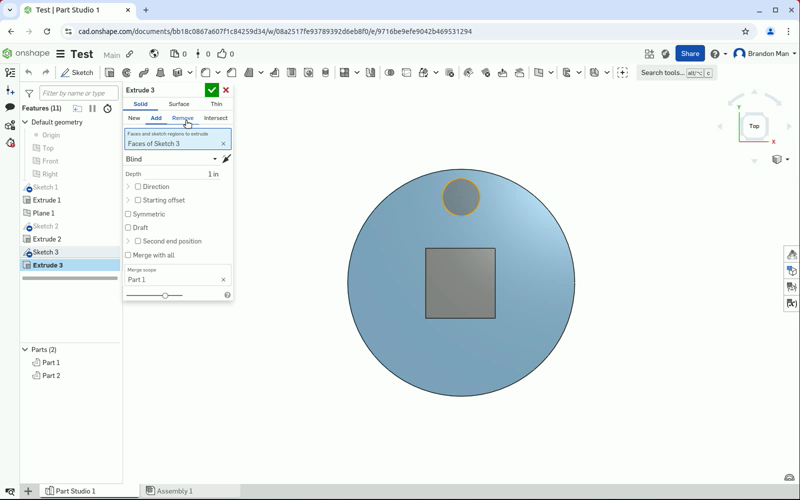
click(186, 120)
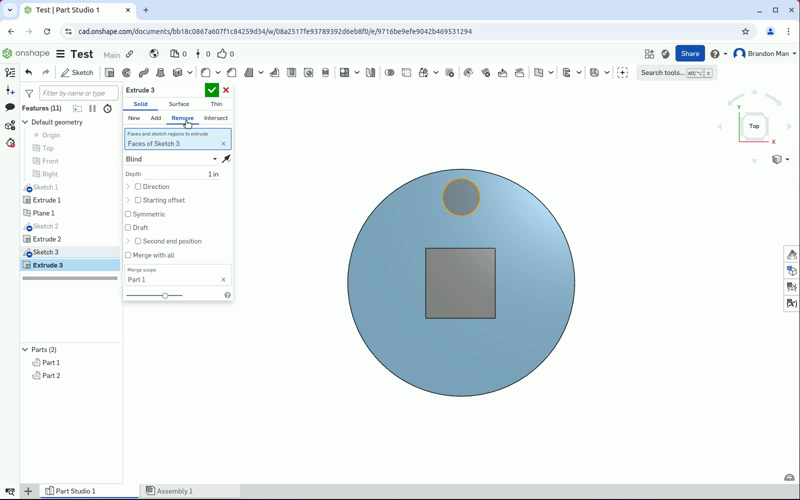
key(tab, 4)
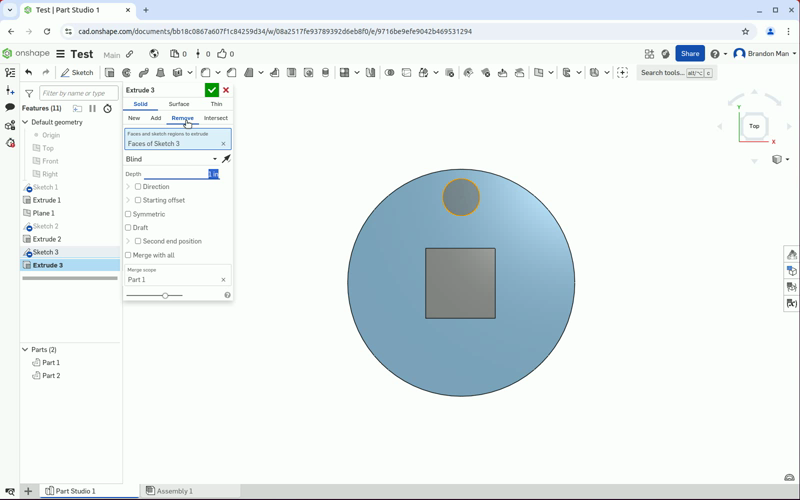
text(30.811)
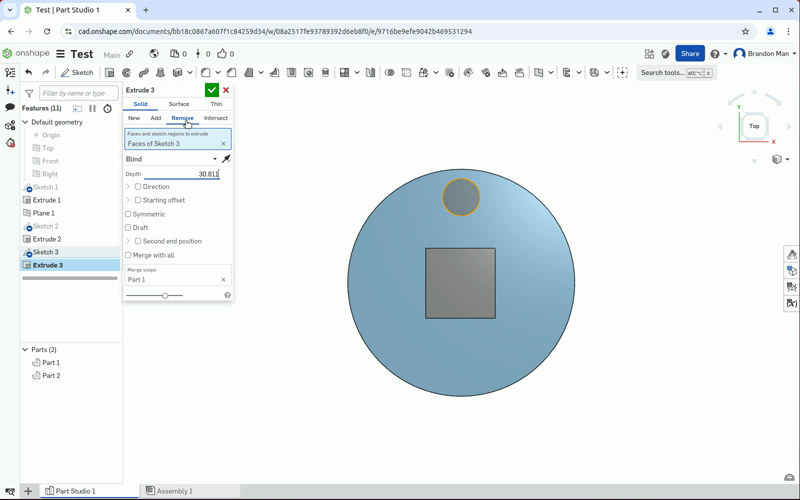
key(tab, 6)
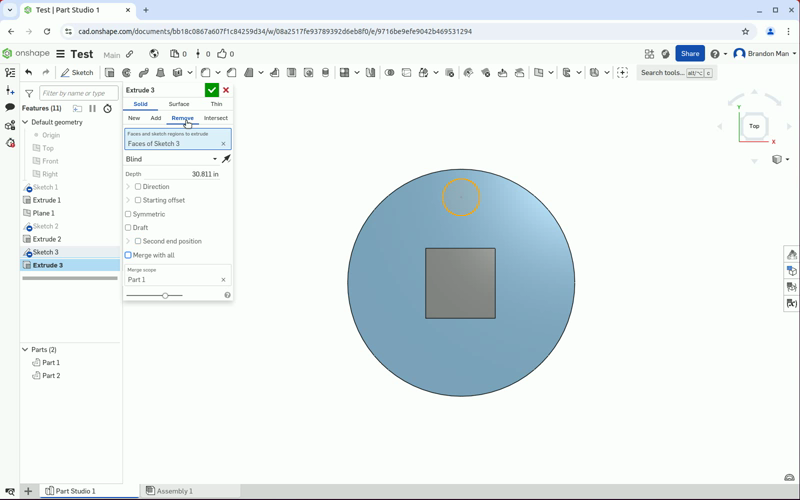
key(space)
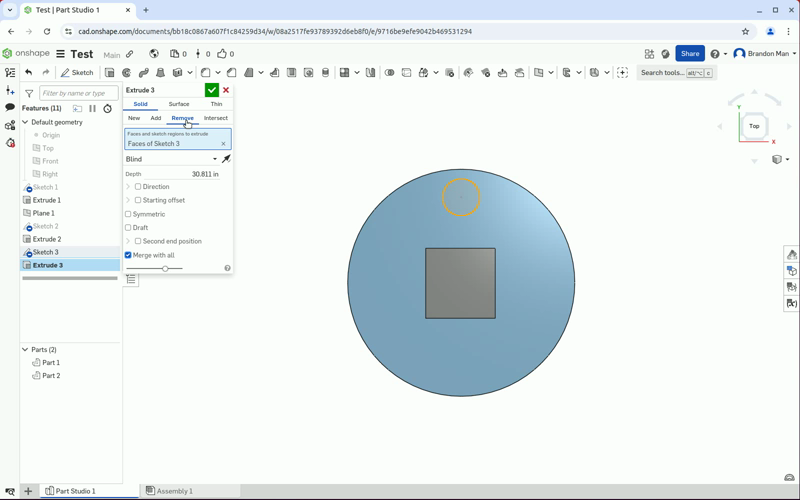
key(enter)
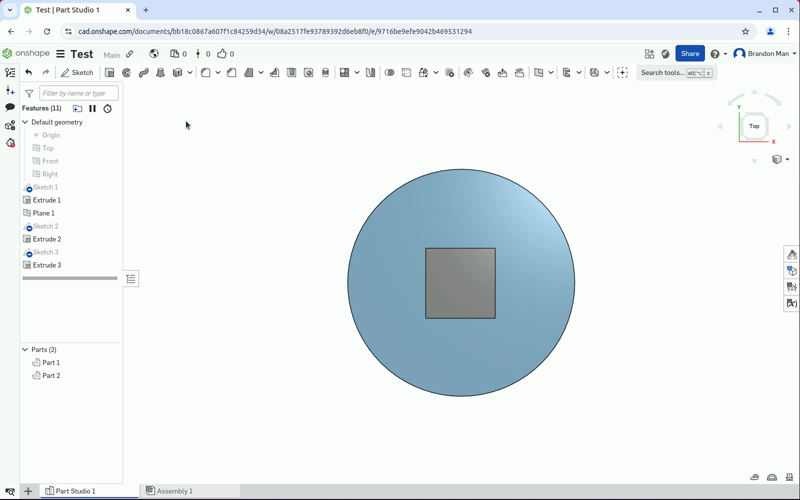
key(shift+h)
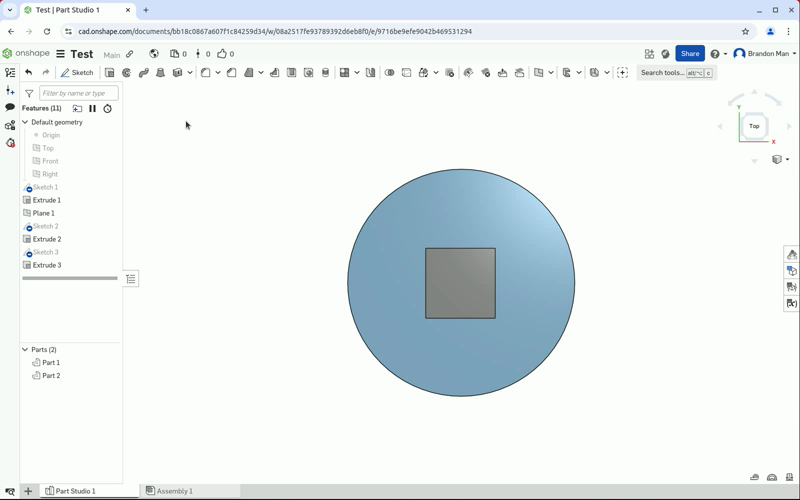
key(shift+h)
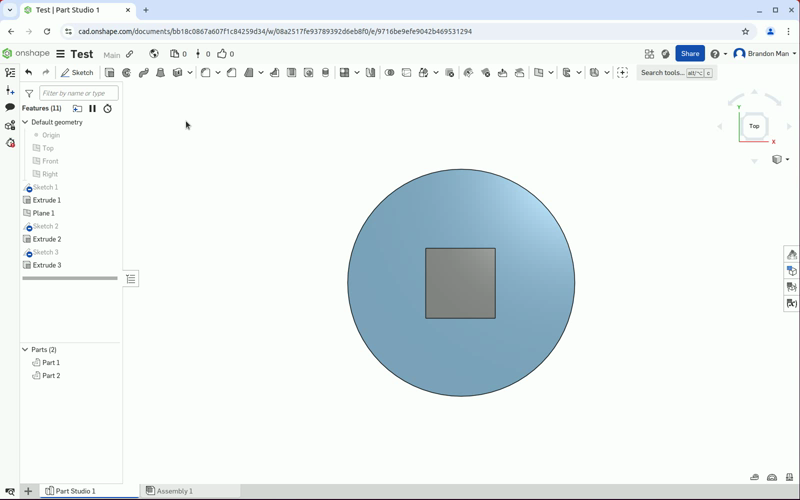
mouse_move(73, 189)
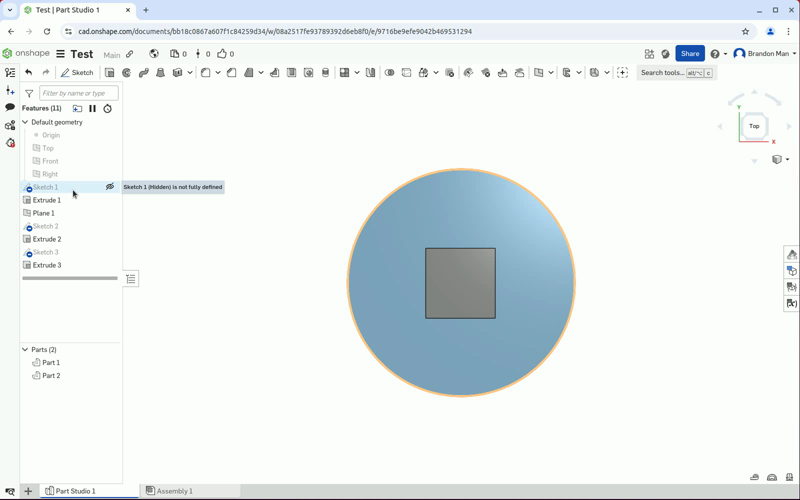
click(73, 189)
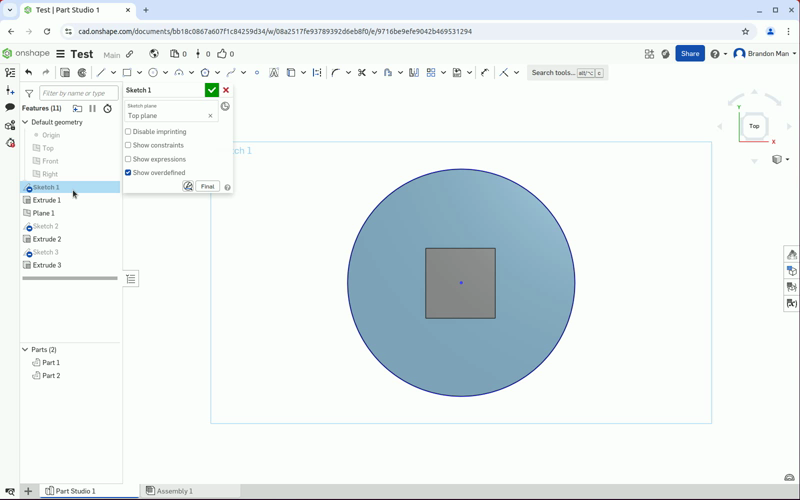
mouse_move(229, 92)
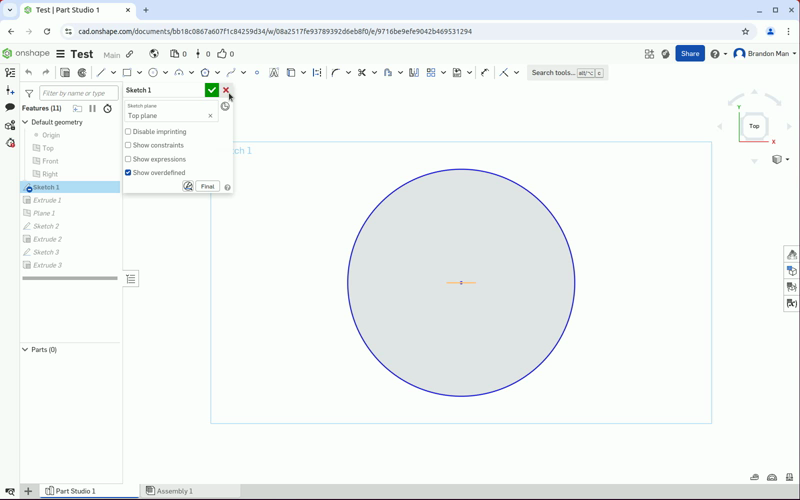
click(229, 92)
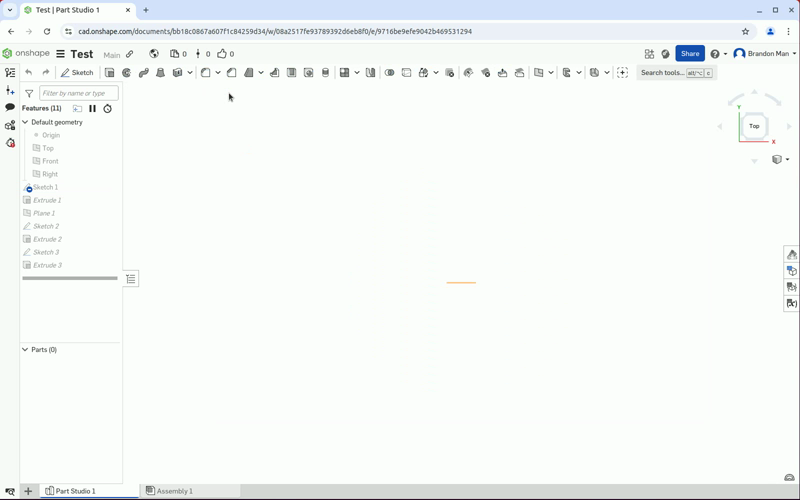
key(shift+s)
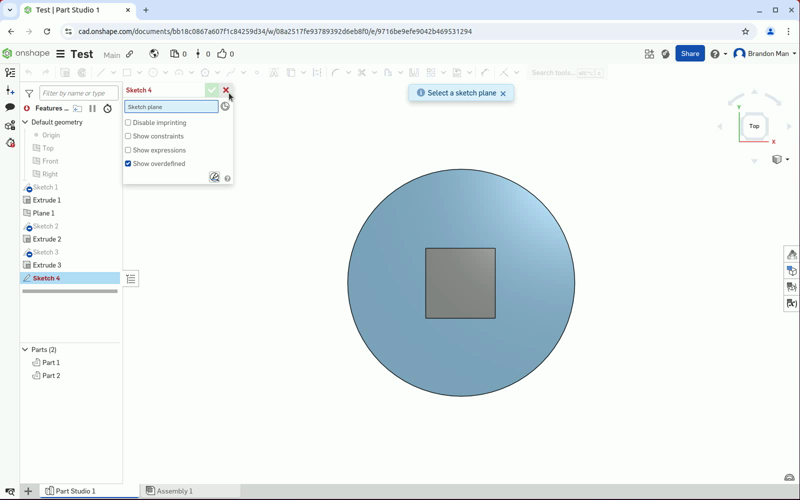
mouse_move(73, 215)
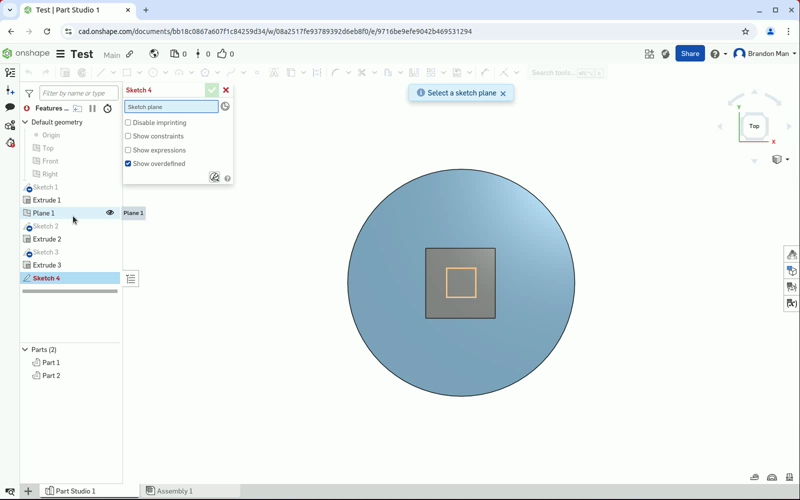
click(73, 215)
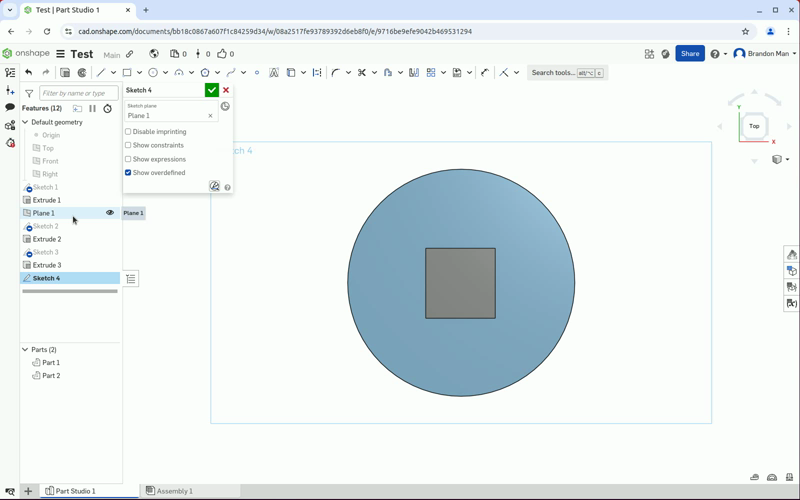
mouse_move(73, 352)
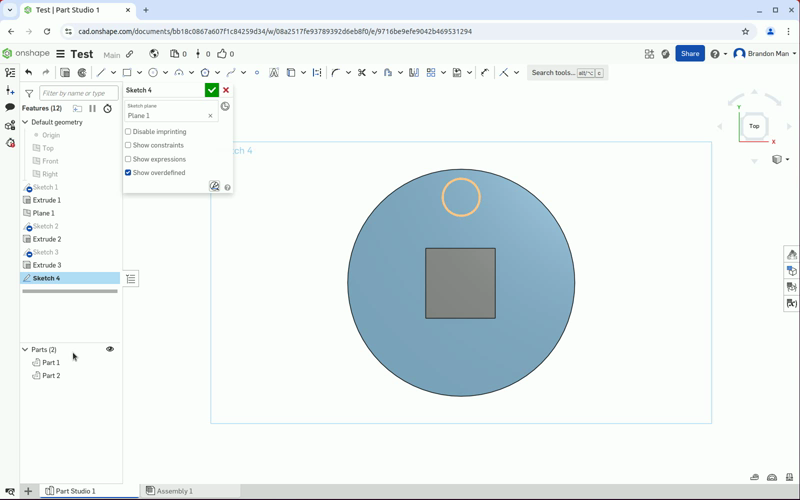
key(y)
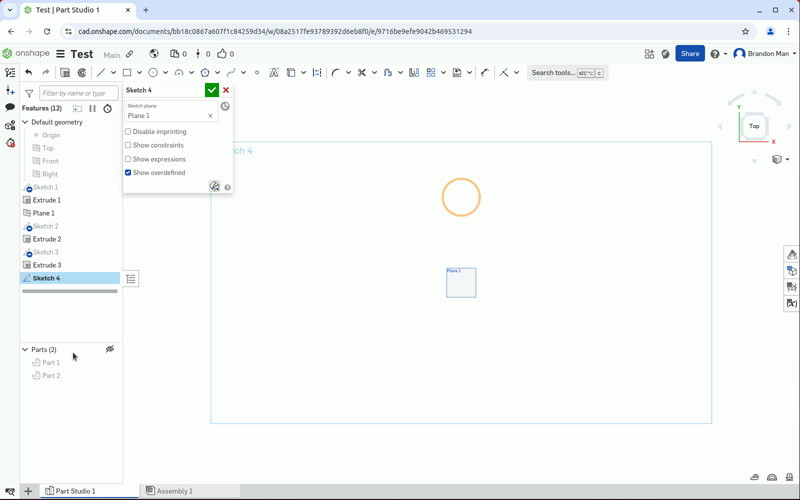
key(c)
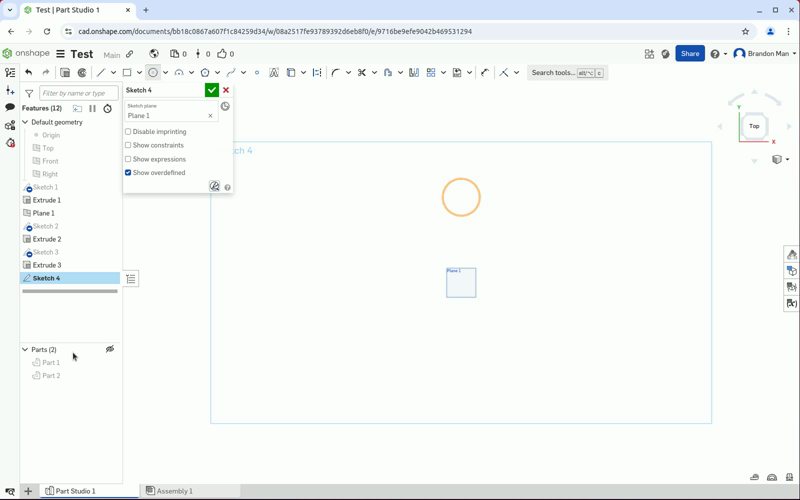
key_down(shift)
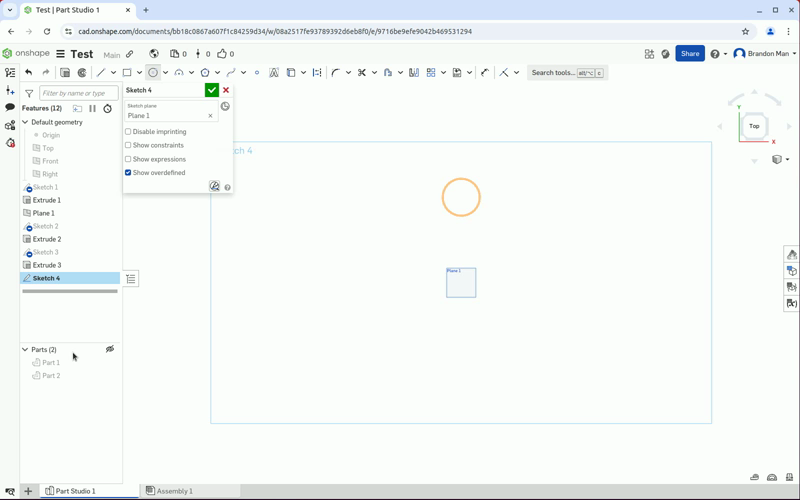
mouse_move(535, 325)
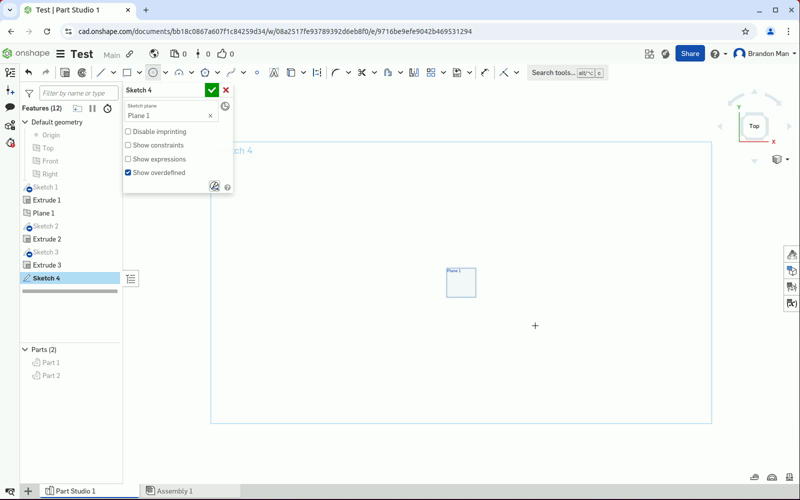
click(535, 325)
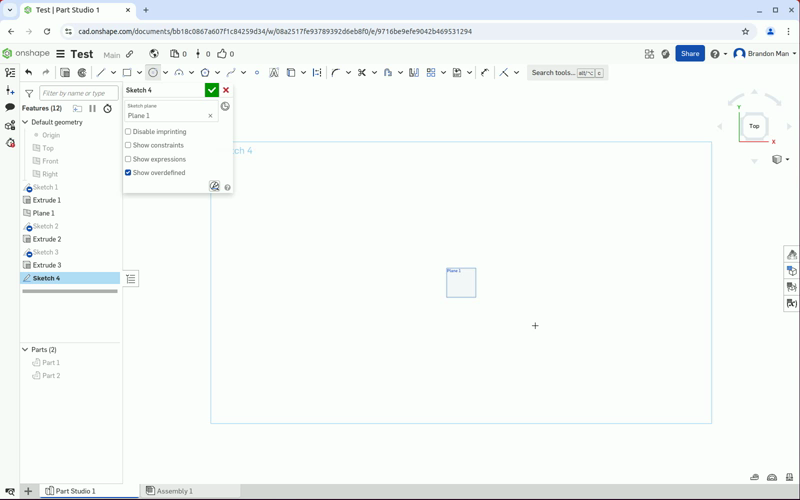
key_up(shift)
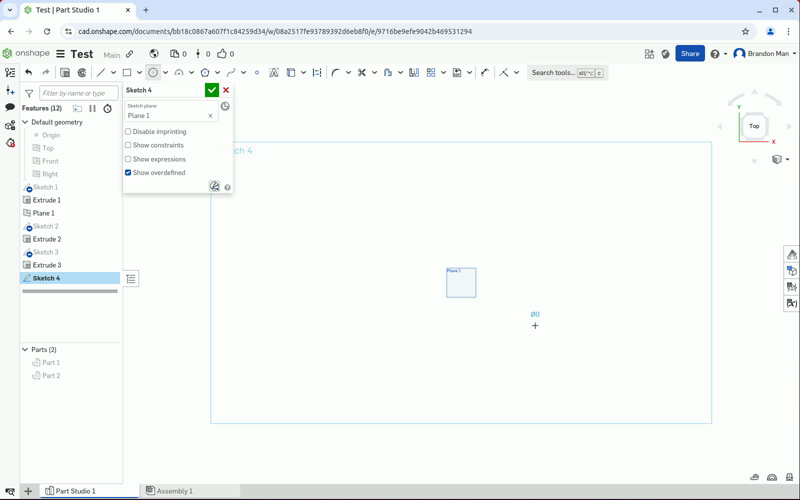
mouse_move(553, 325)
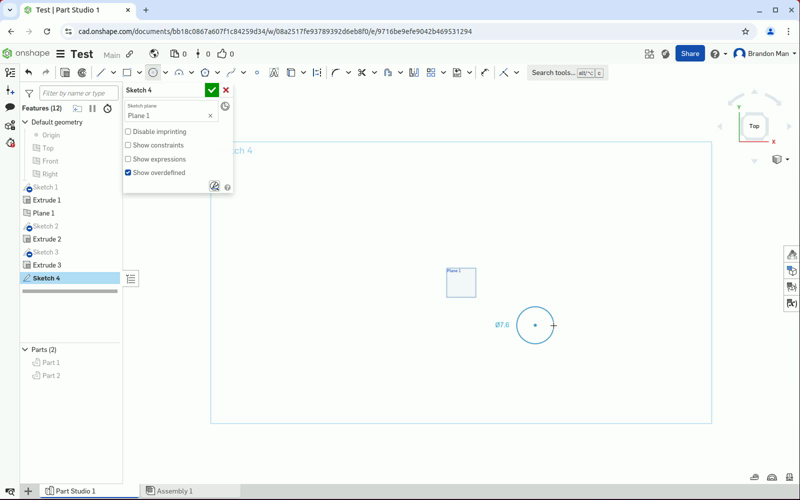
click(553, 325)
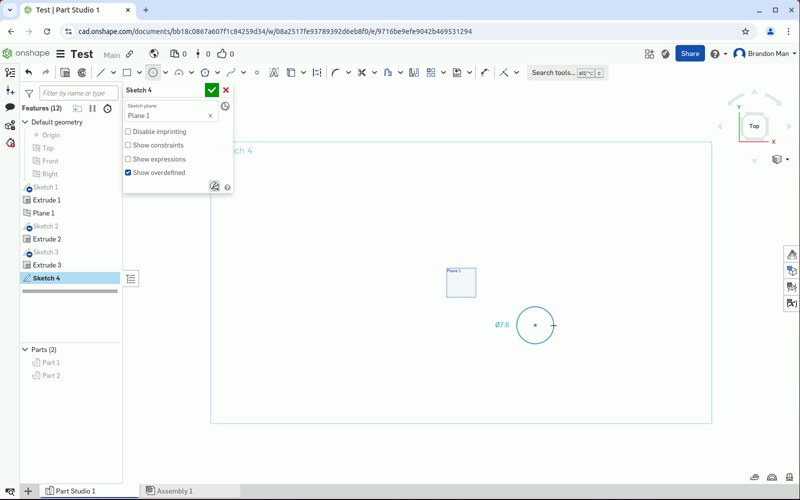
key(esc)
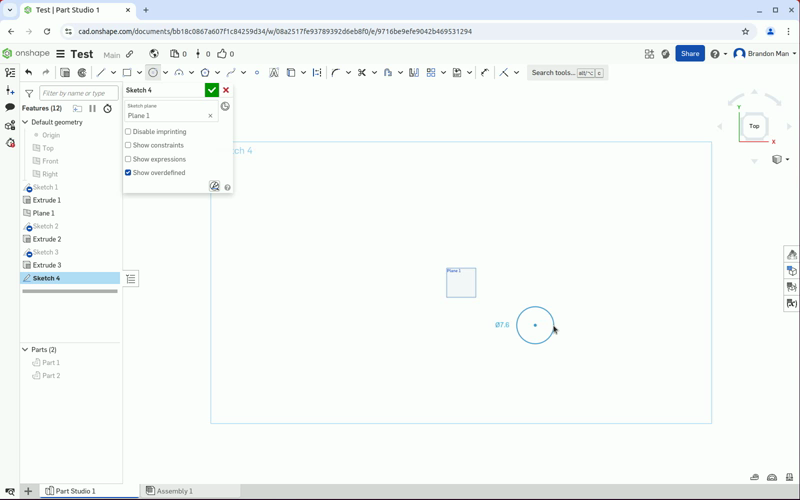
mouse_move(522, 315)
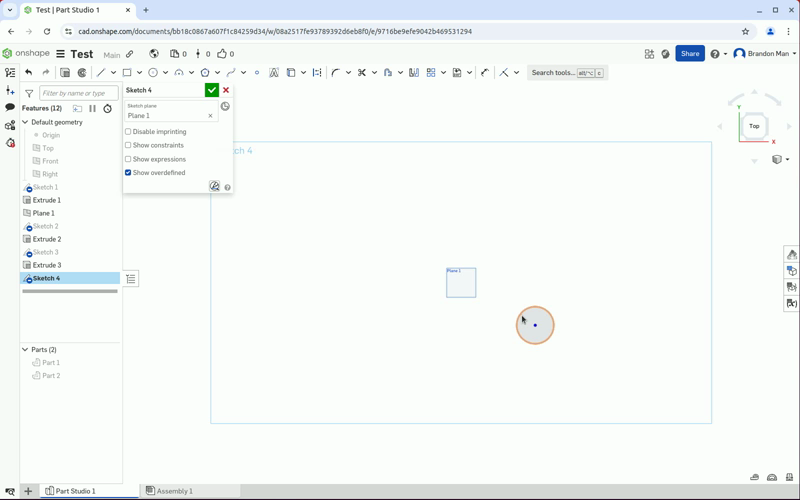
scroll(6)
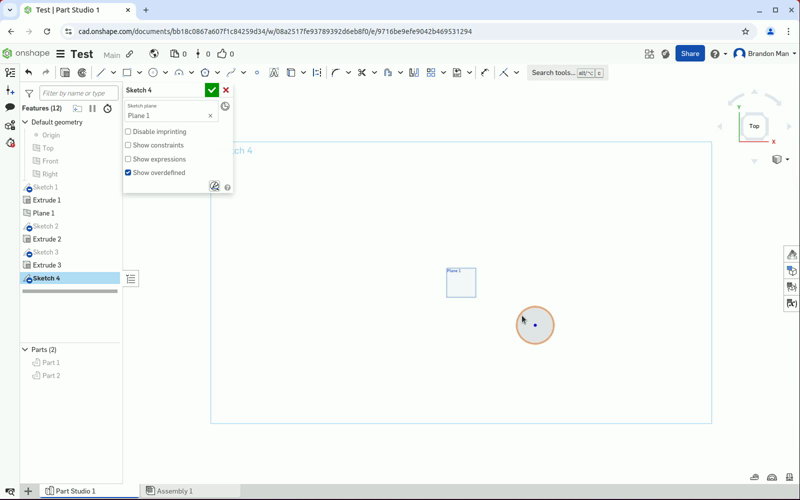
scroll(6)
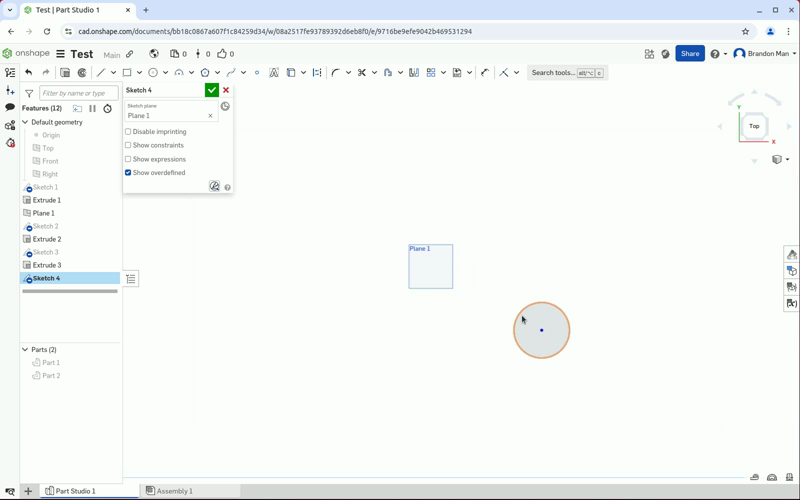
scroll(6)
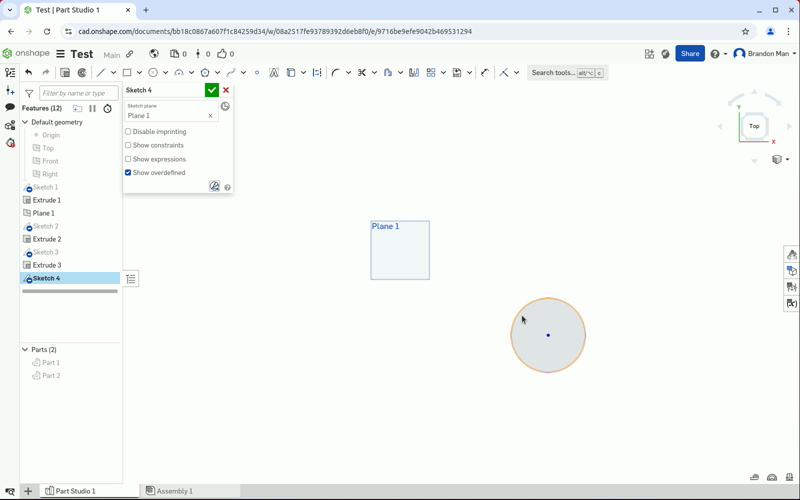
scroll(6)
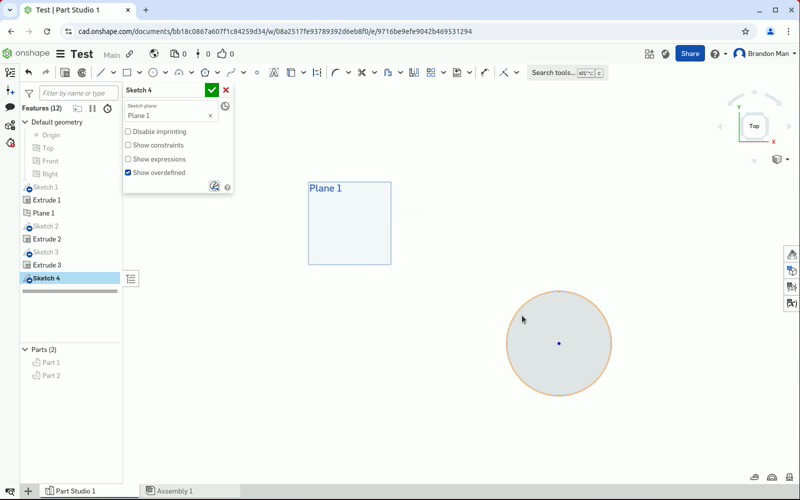
scroll(6)
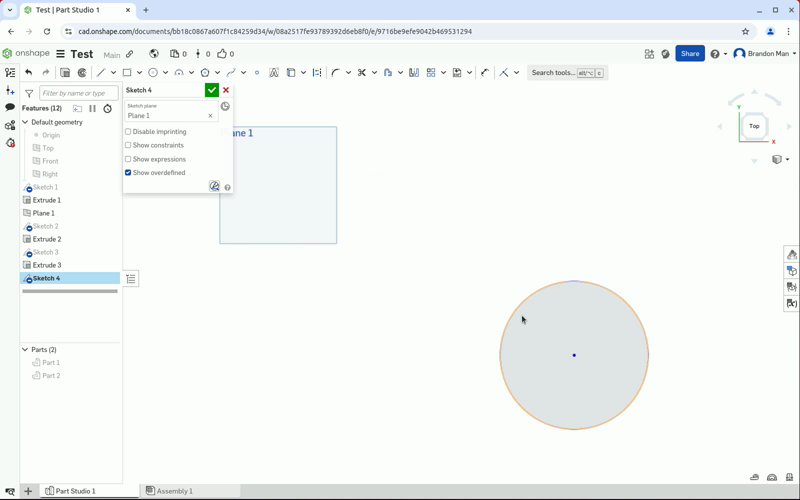
scroll(6)
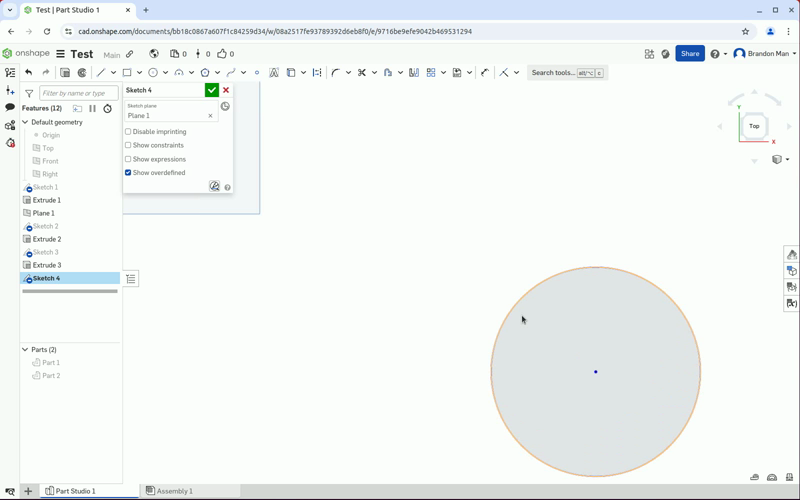
scroll(6)
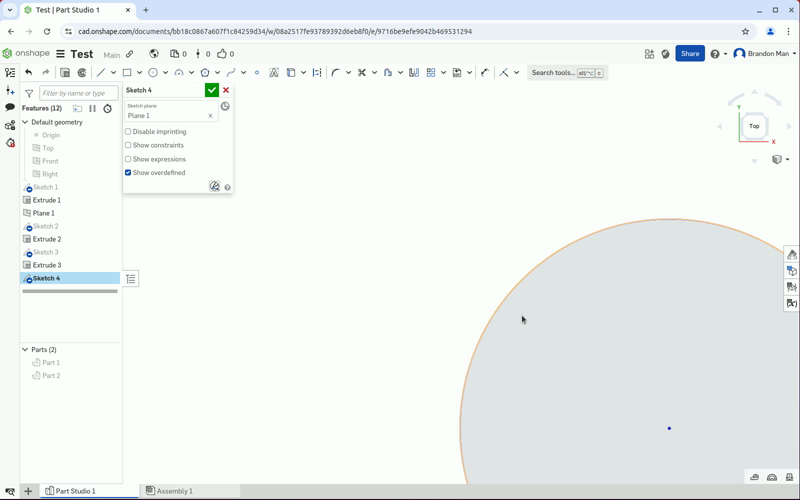
click(522, 315)
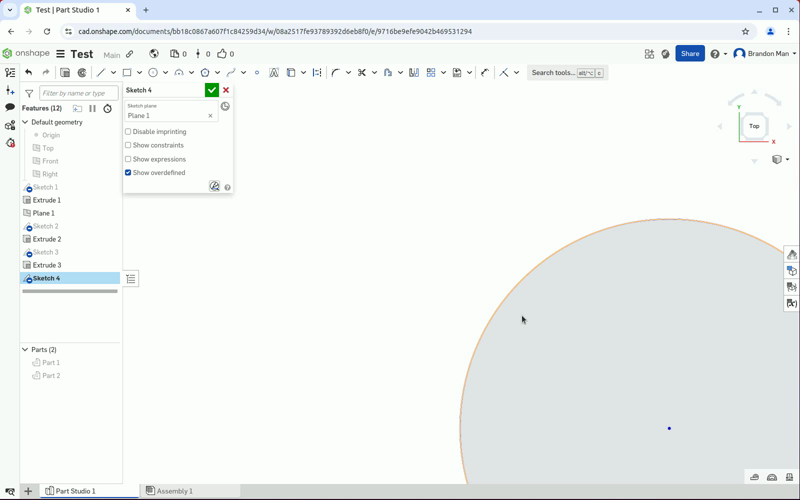
scroll(-6)
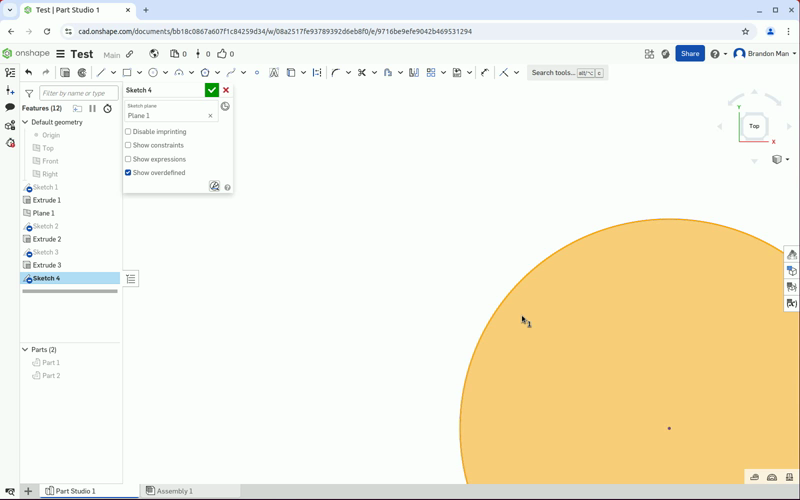
scroll(-6)
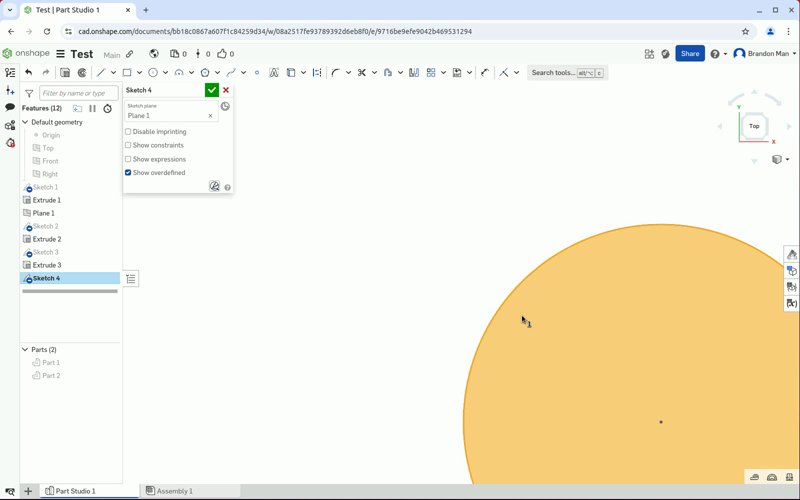
scroll(-6)
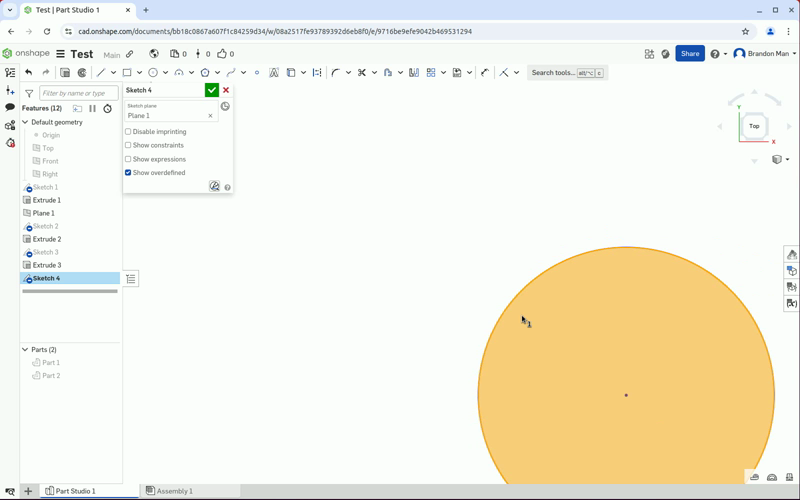
scroll(-6)
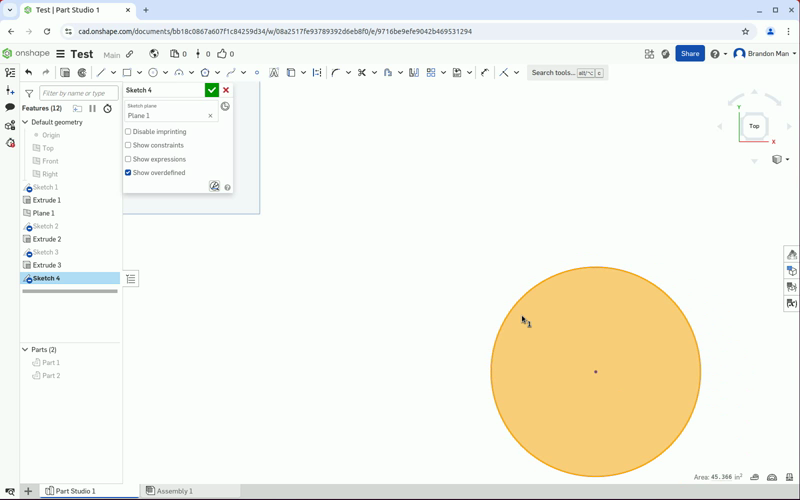
scroll(-6)
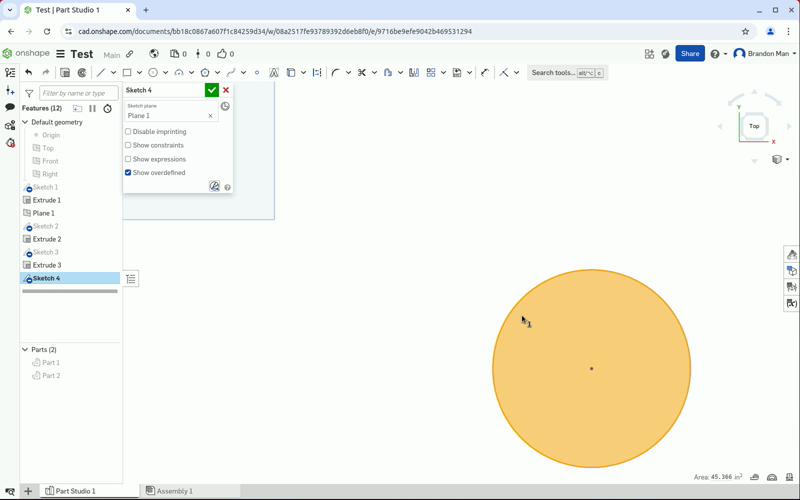
scroll(-6)
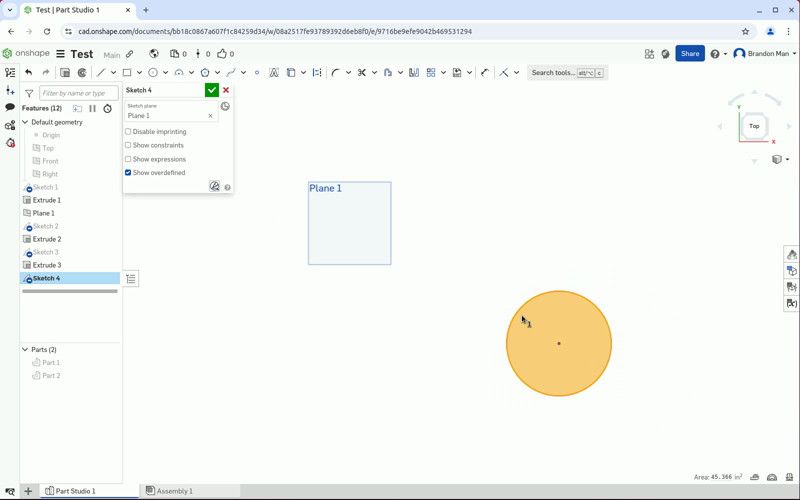
scroll(-6)
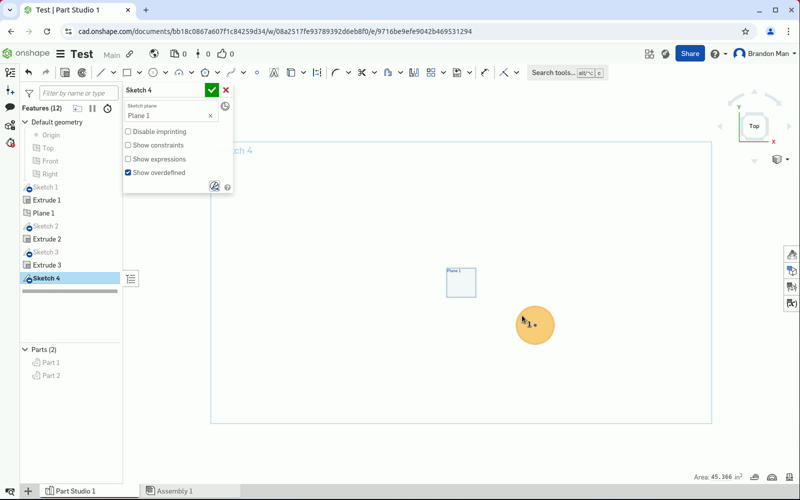
mouse_move(73, 352)
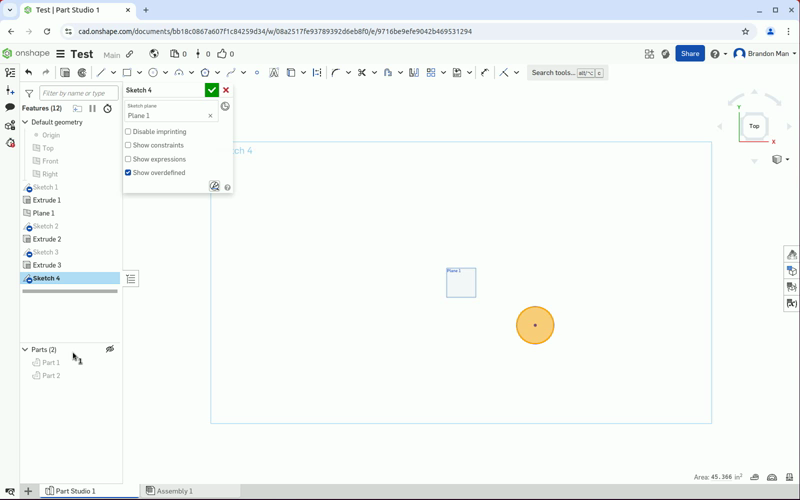
key(shift+y)
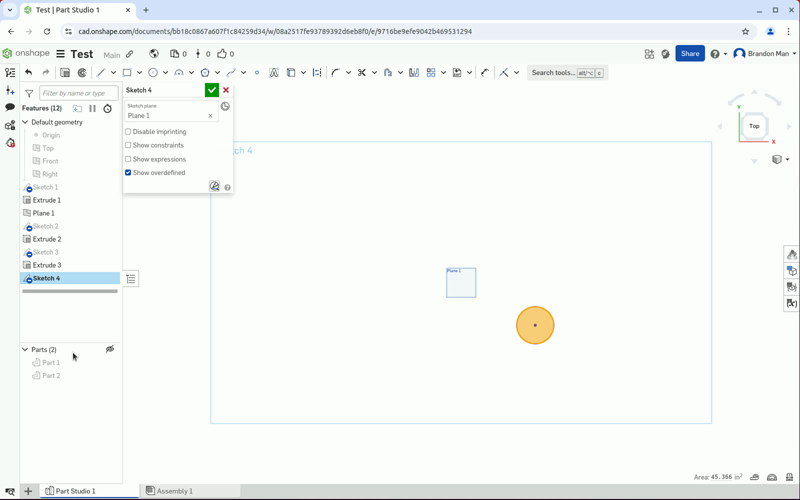
key(shift+e)
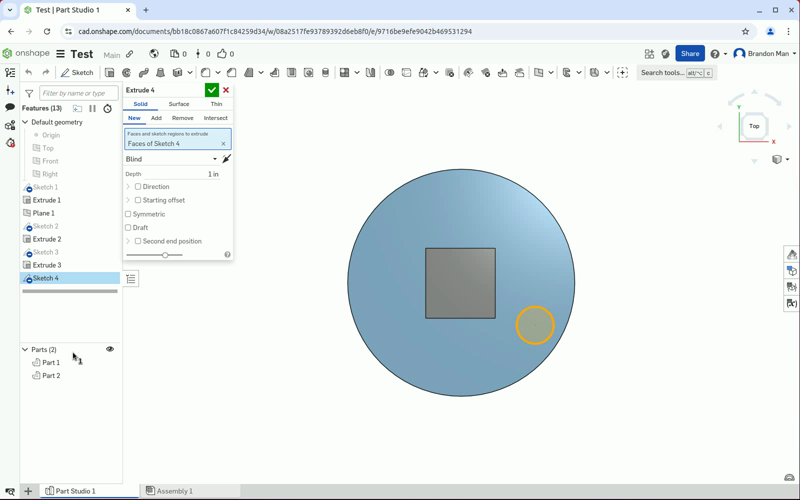
mouse_move(143, 106)
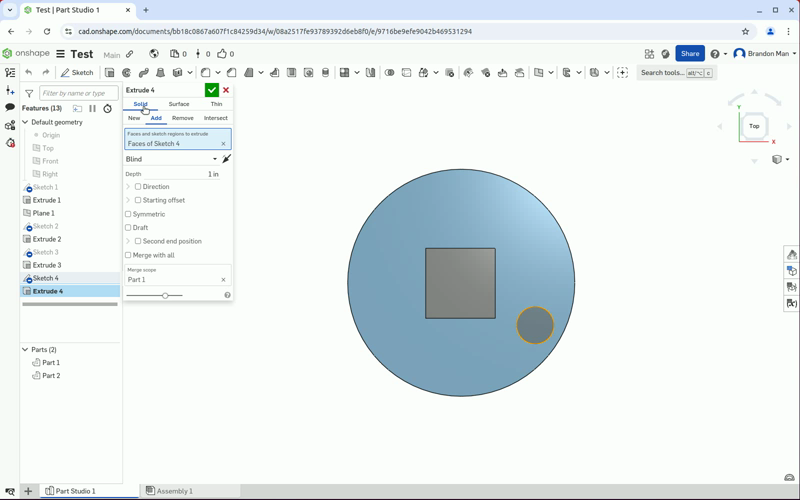
click(143, 106)
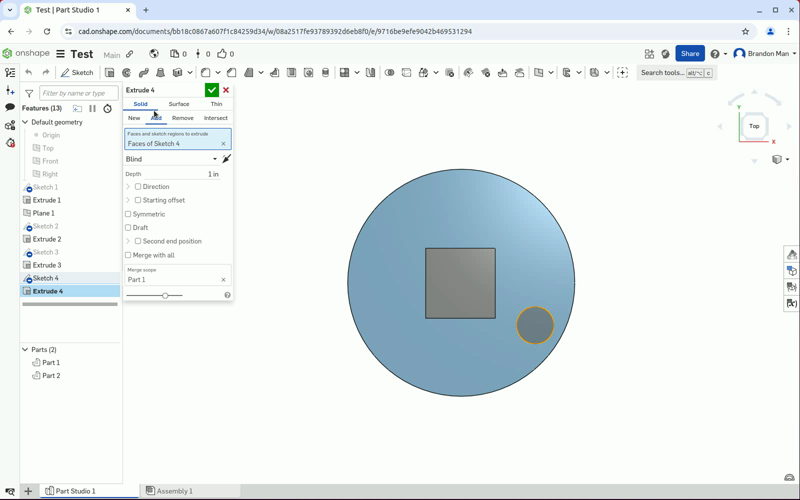
mouse_move(186, 120)
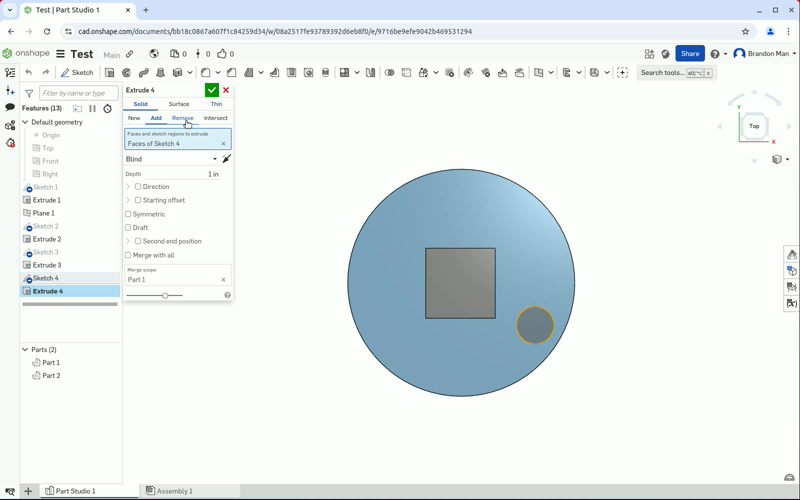
click(186, 120)
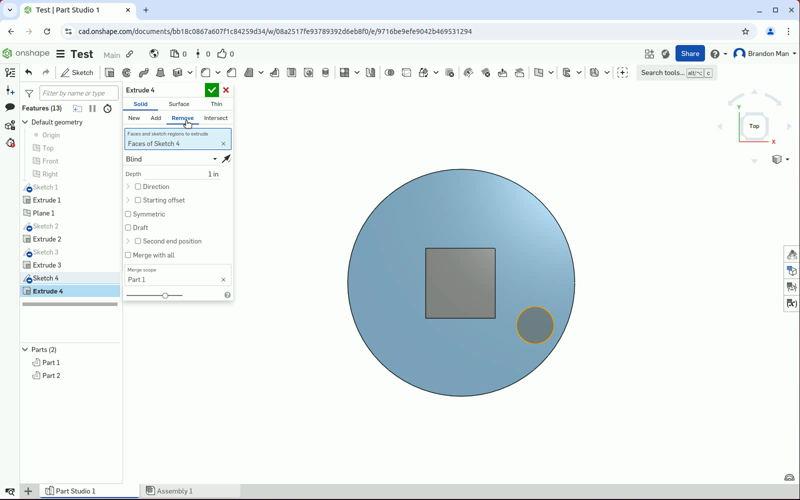
key(tab, 4)
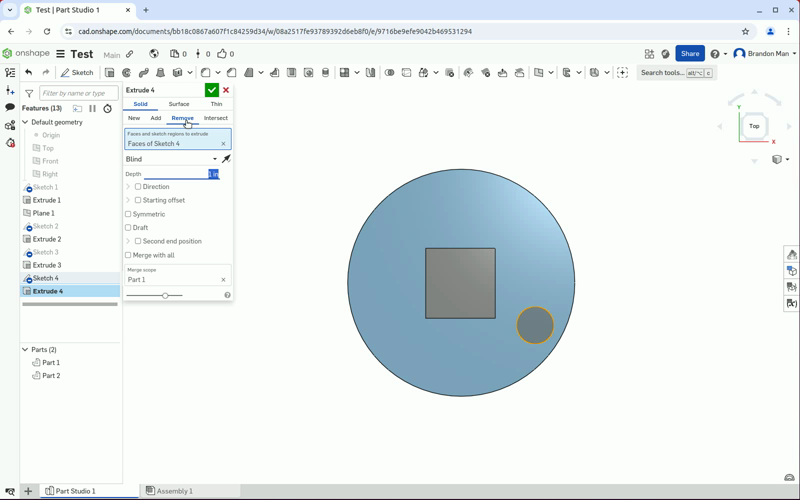
text(30.811)
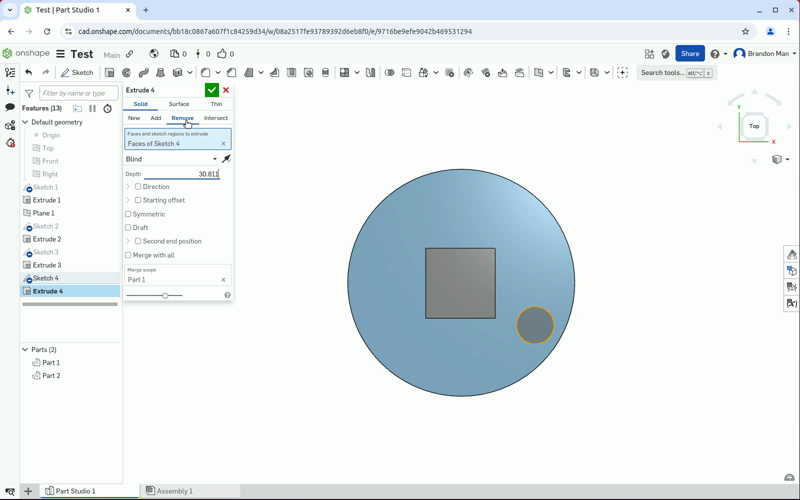
key(tab, 6)
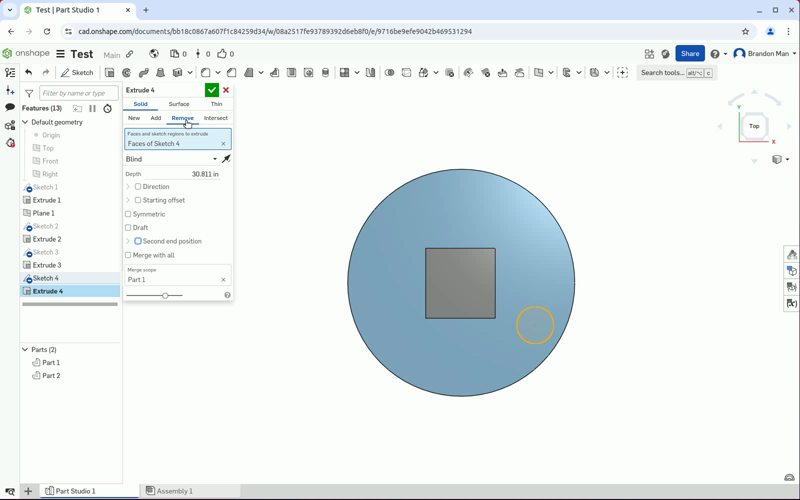
key(space)
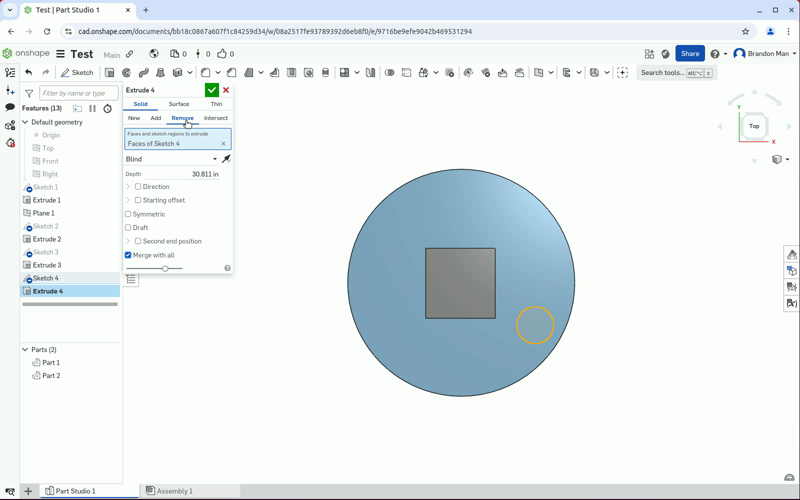
key(enter)
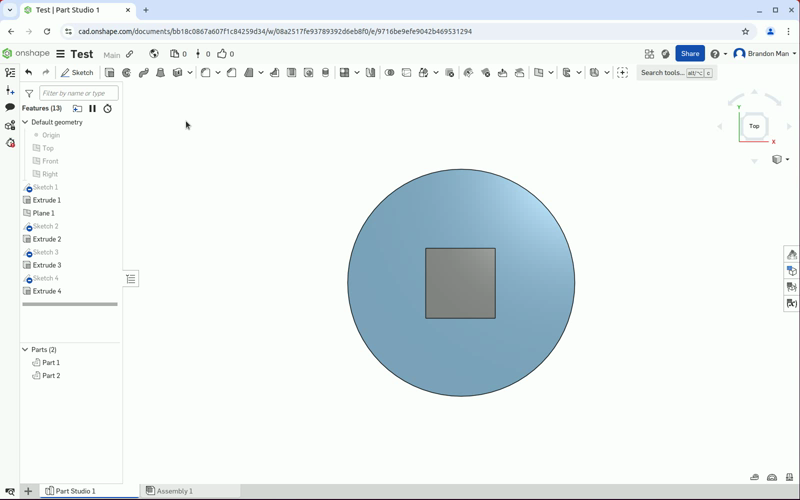
key(shift+h)
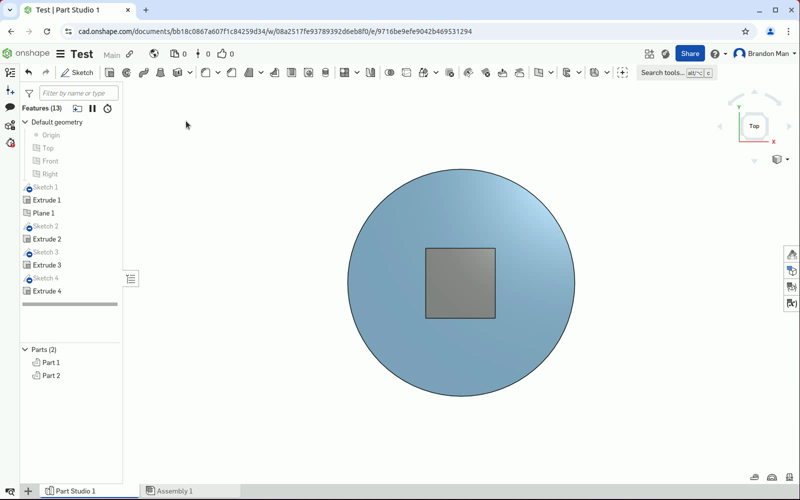
key(shift+h)
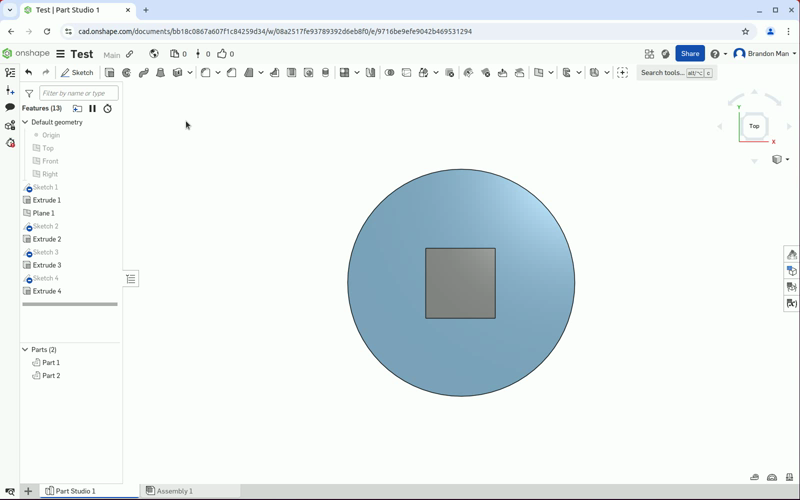
mouse_move(73, 189)
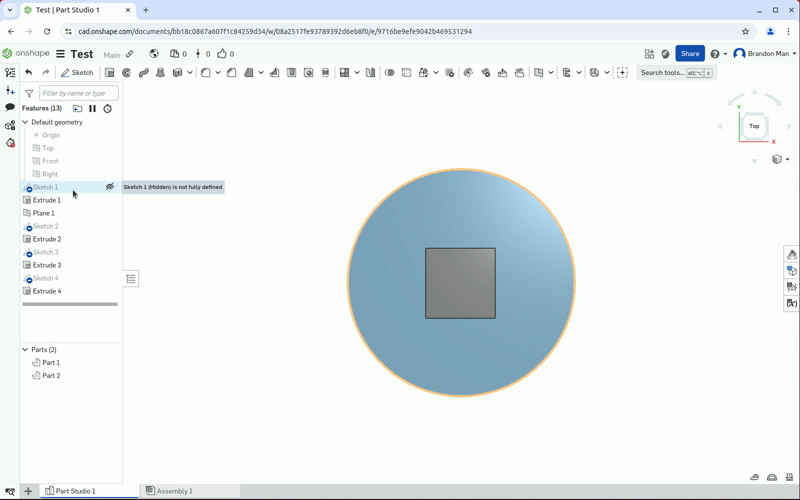
click(73, 189)
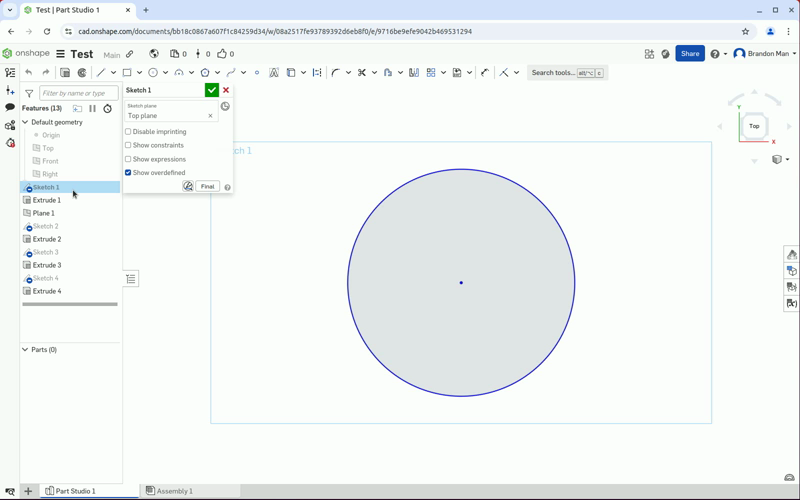
mouse_move(229, 92)
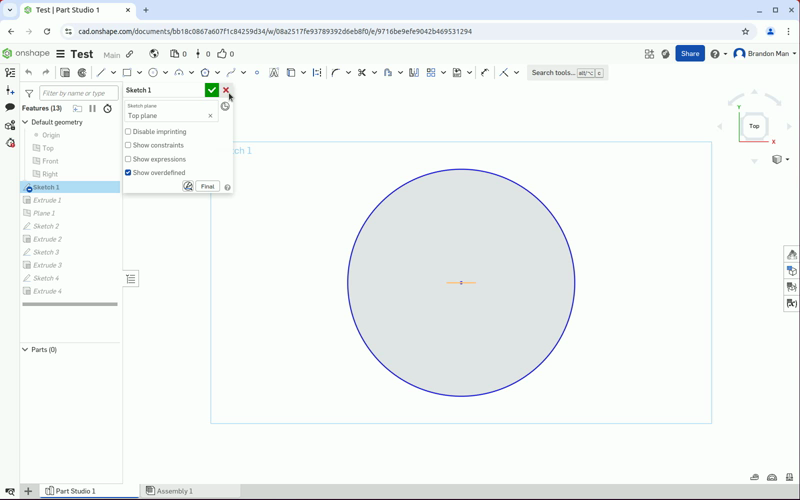
click(229, 92)
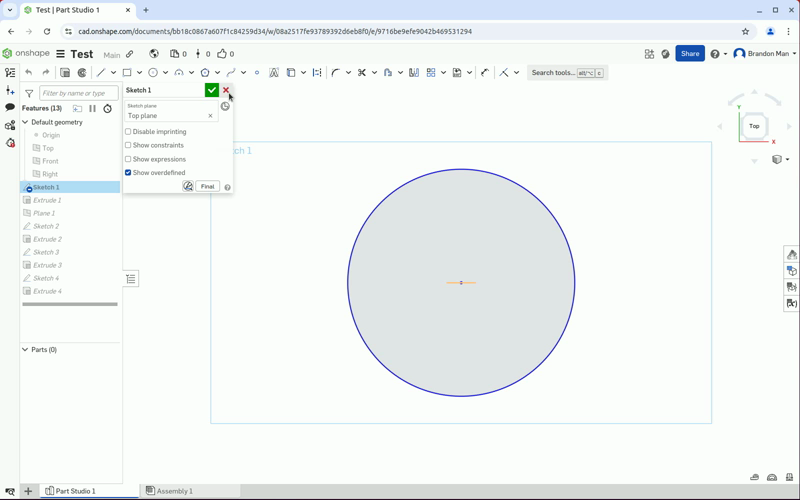
key(shift+s)
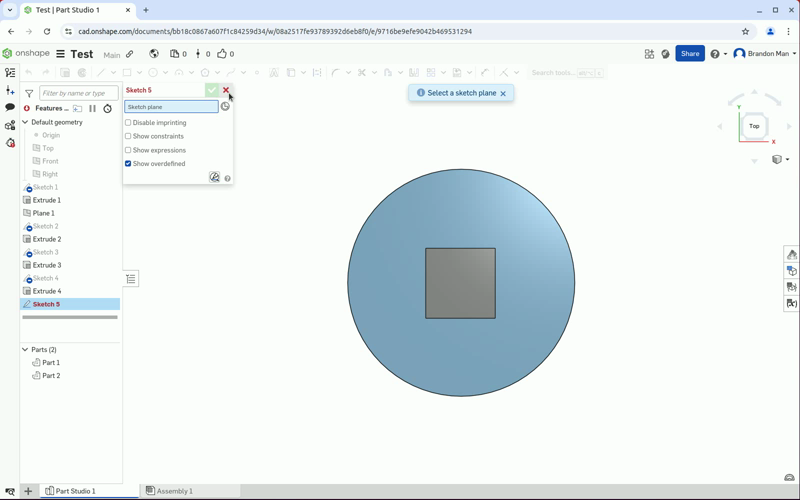
mouse_move(73, 215)
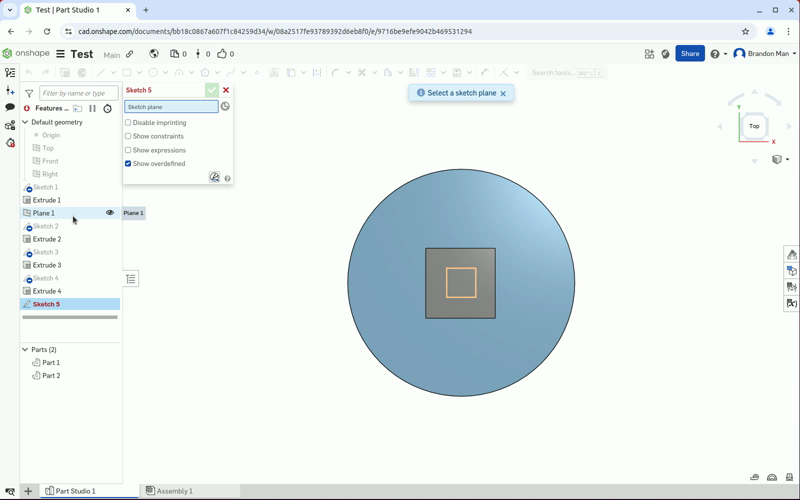
click(73, 215)
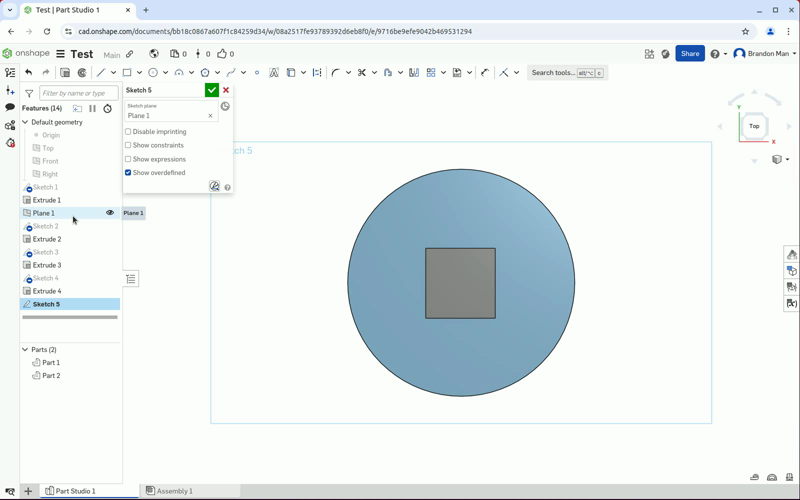
mouse_move(73, 352)
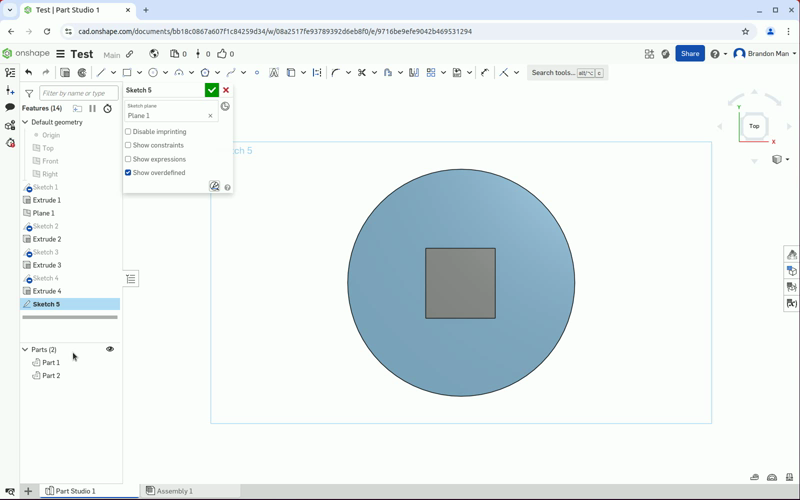
key(y)
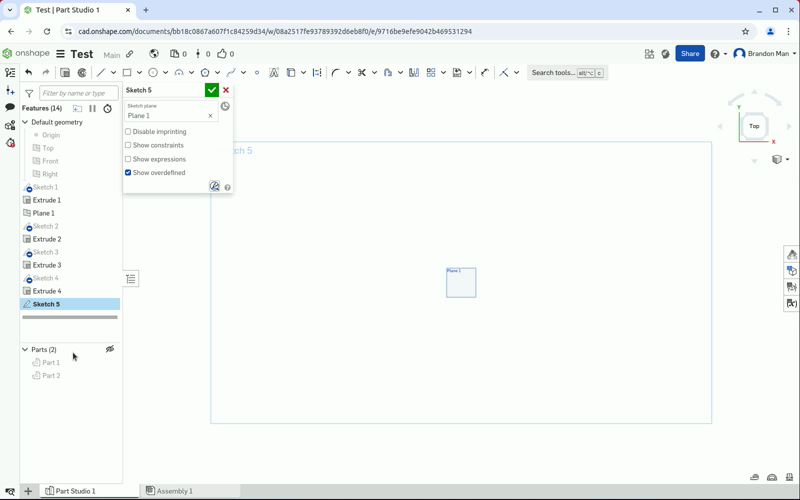
key(c)
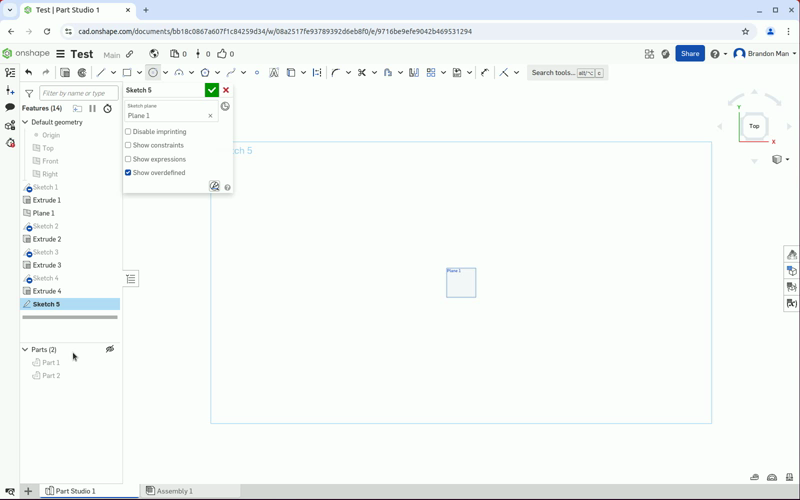
key_down(shift)
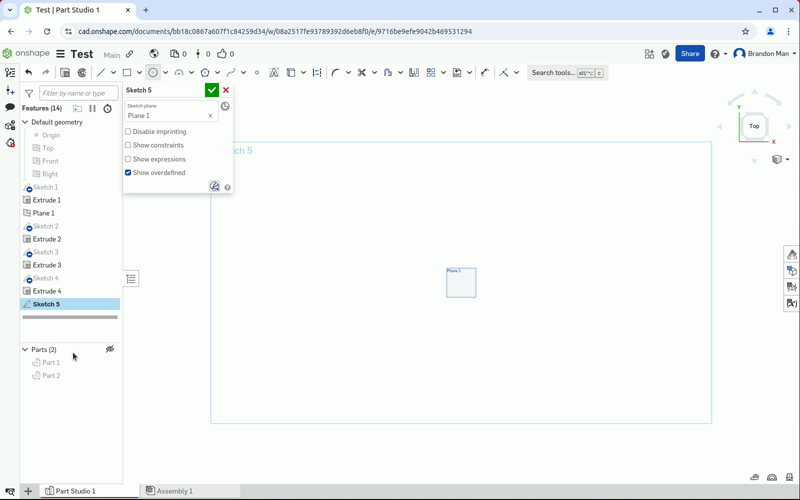
mouse_move(387, 325)
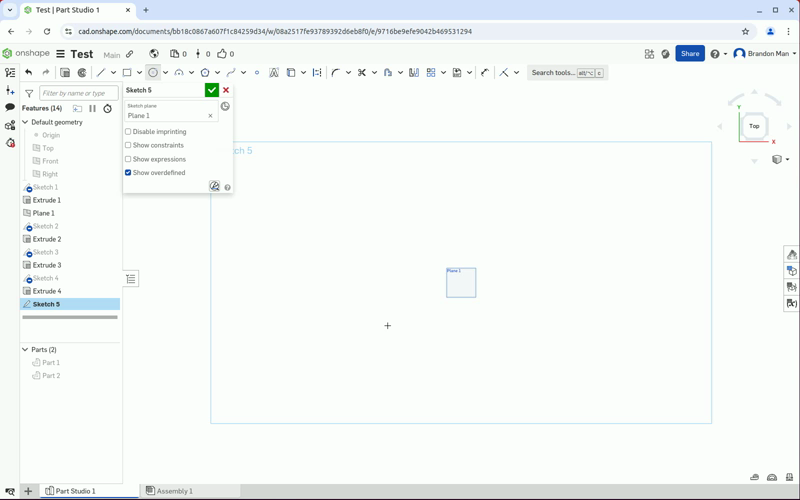
click(387, 325)
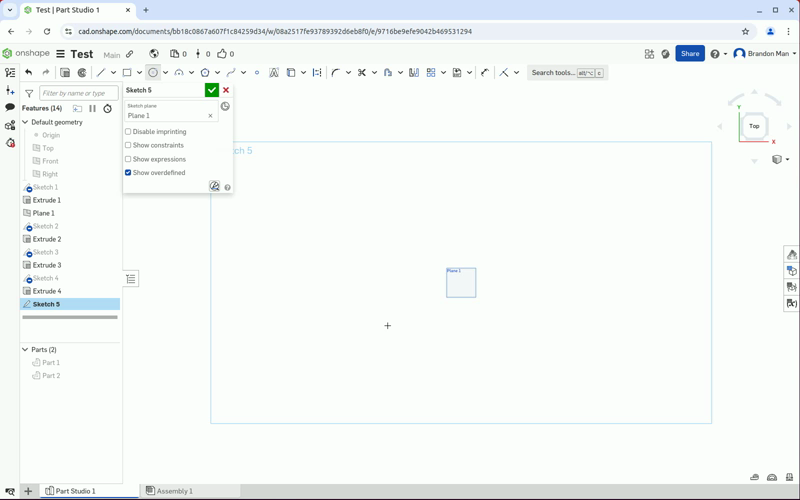
key_up(shift)
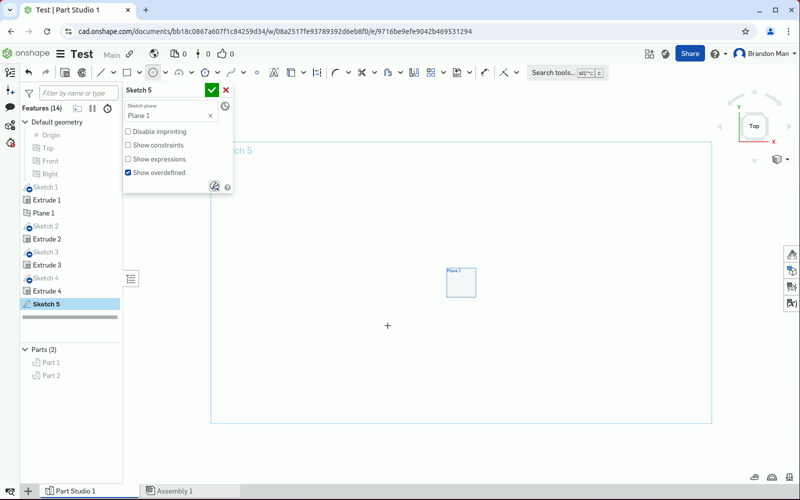
mouse_move(405, 325)
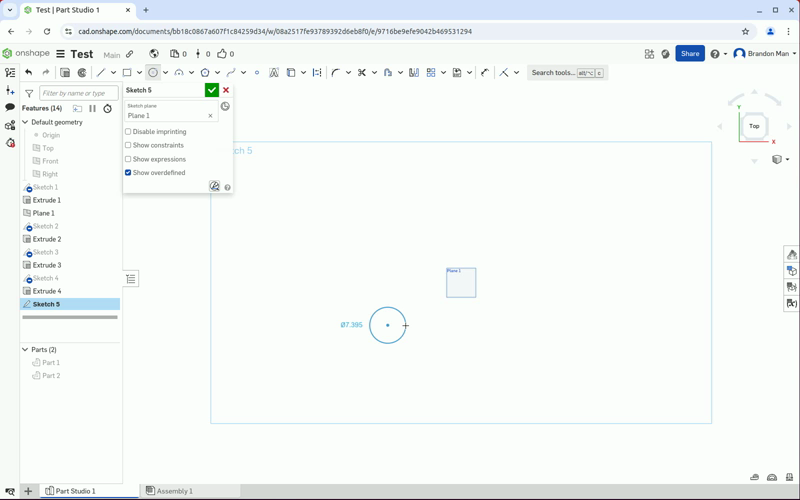
click(405, 325)
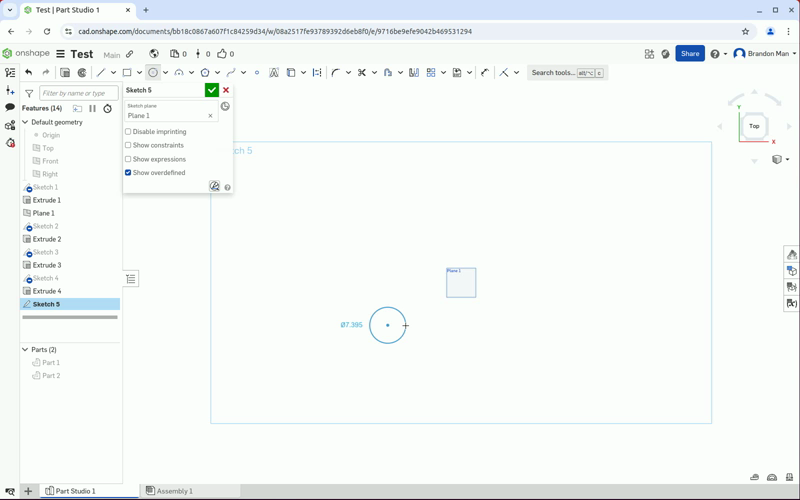
key(esc)
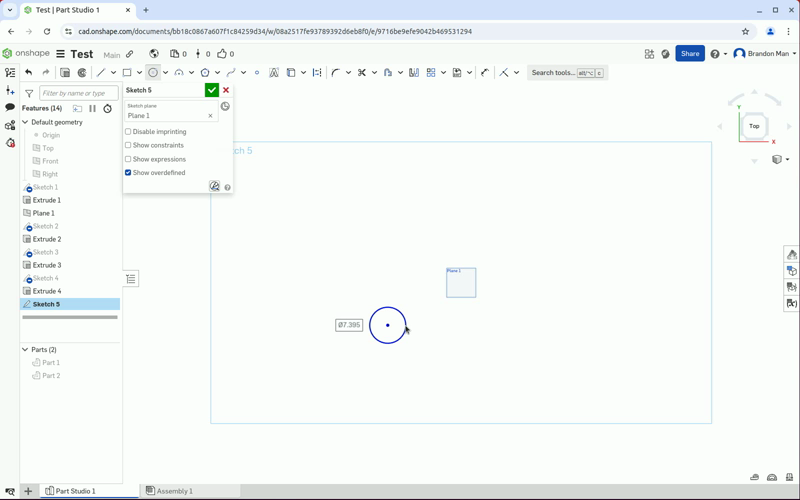
mouse_move(376, 312)
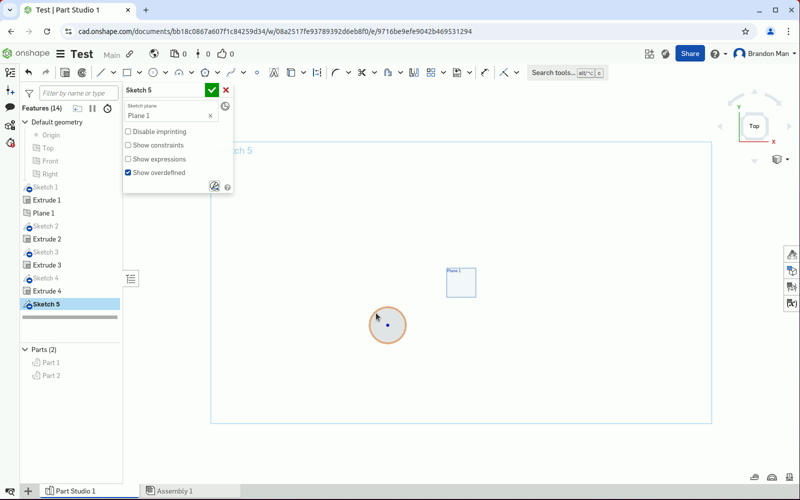
scroll(6)
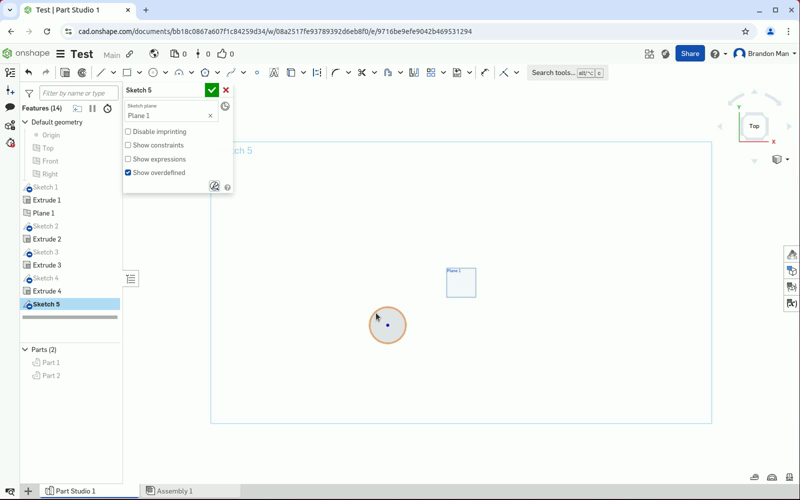
scroll(6)
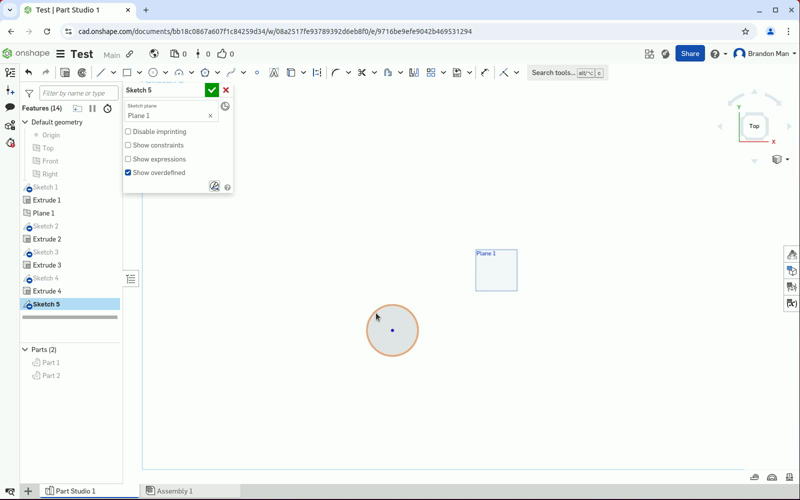
scroll(6)
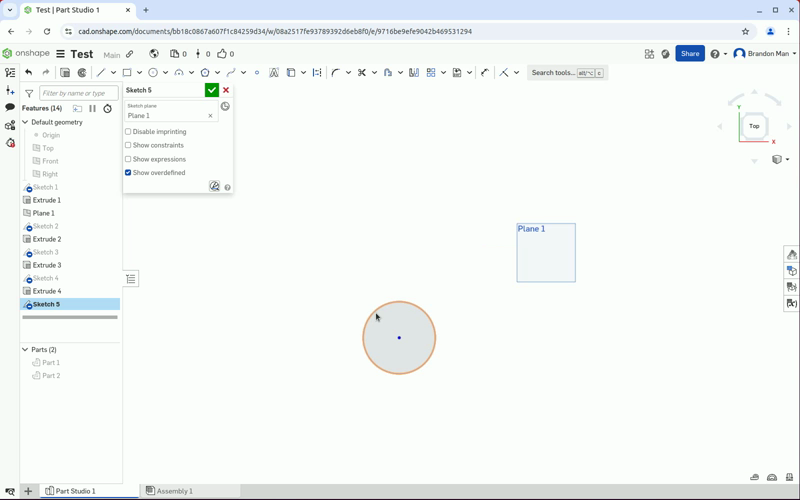
scroll(6)
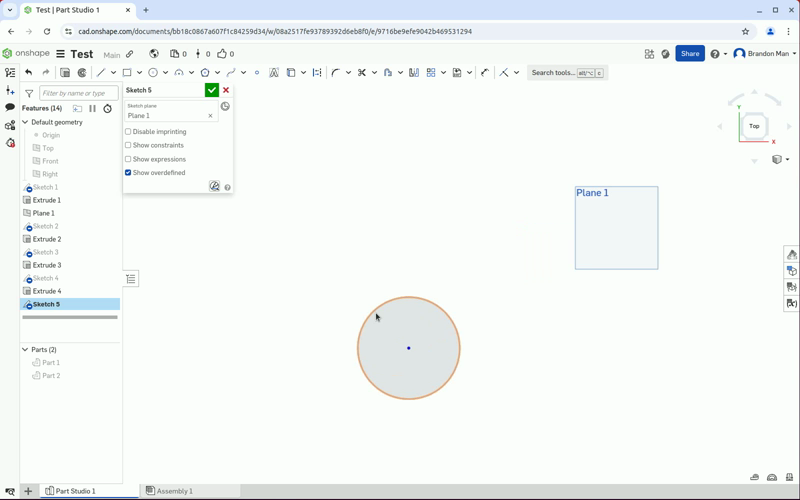
scroll(6)
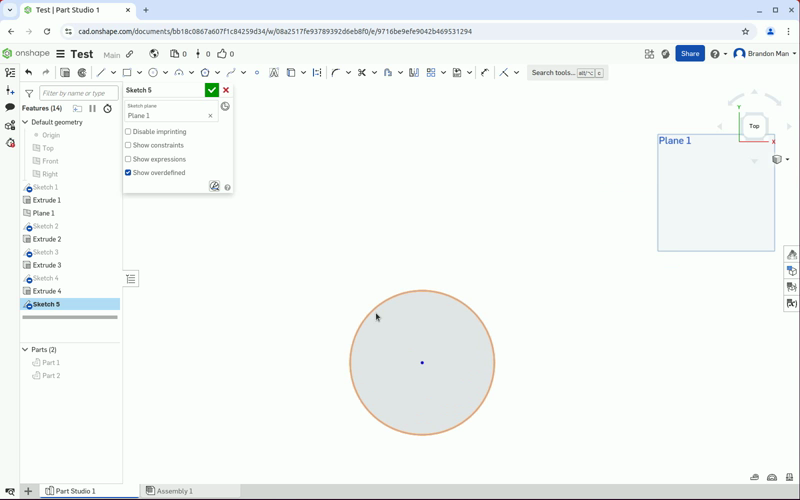
scroll(6)
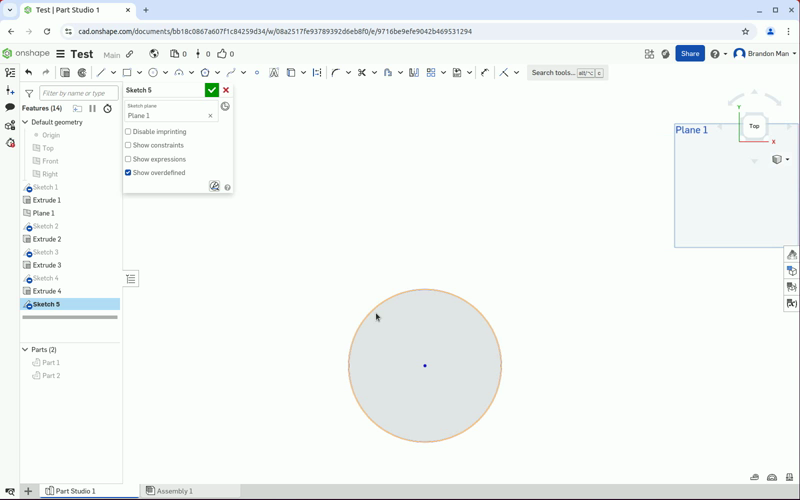
scroll(6)
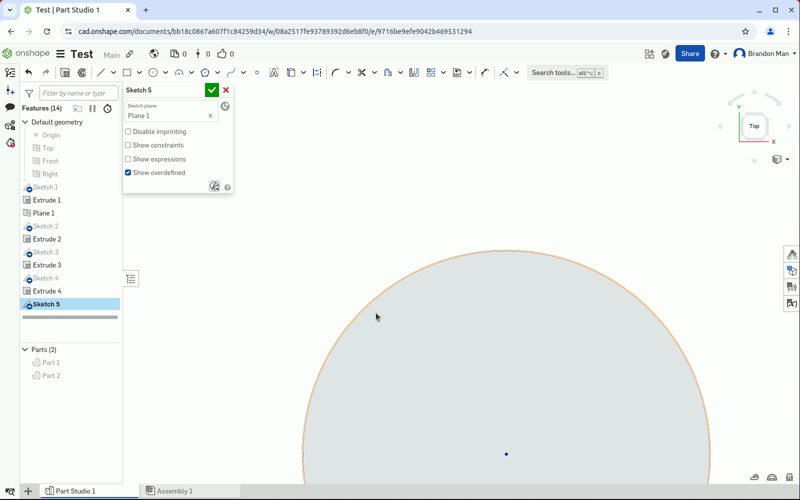
click(376, 312)
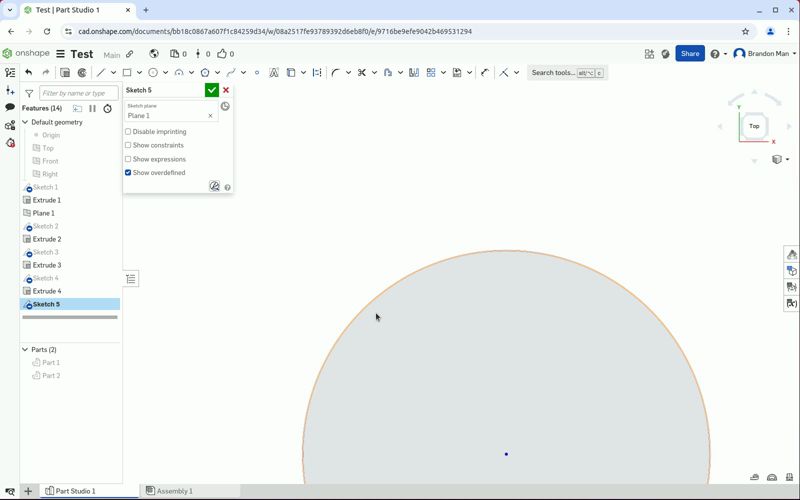
scroll(-6)
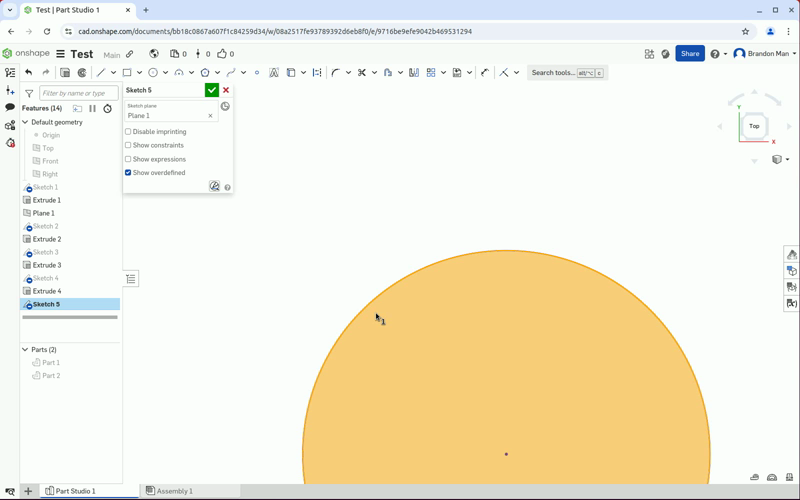
scroll(-6)
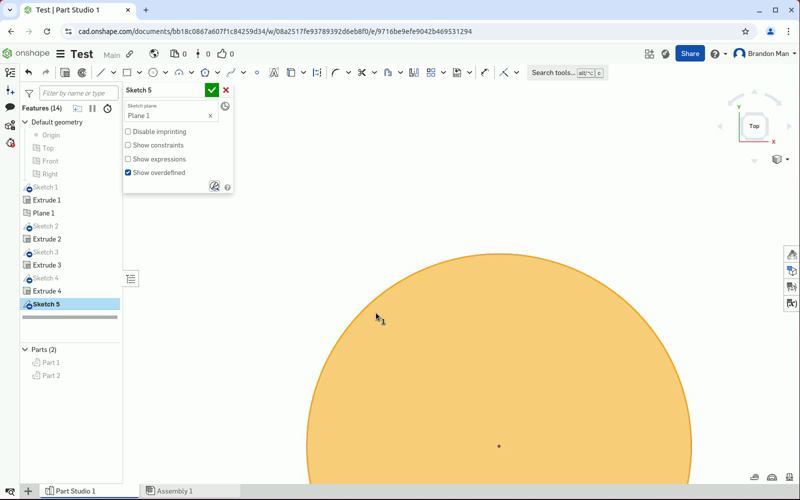
scroll(-6)
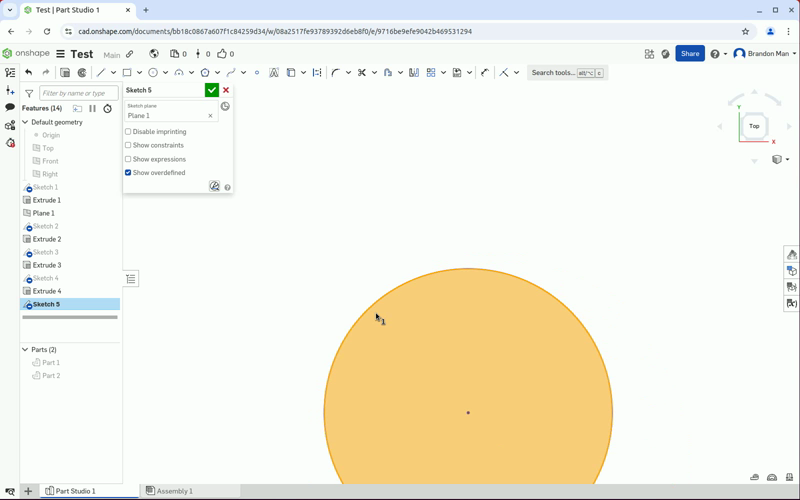
scroll(-6)
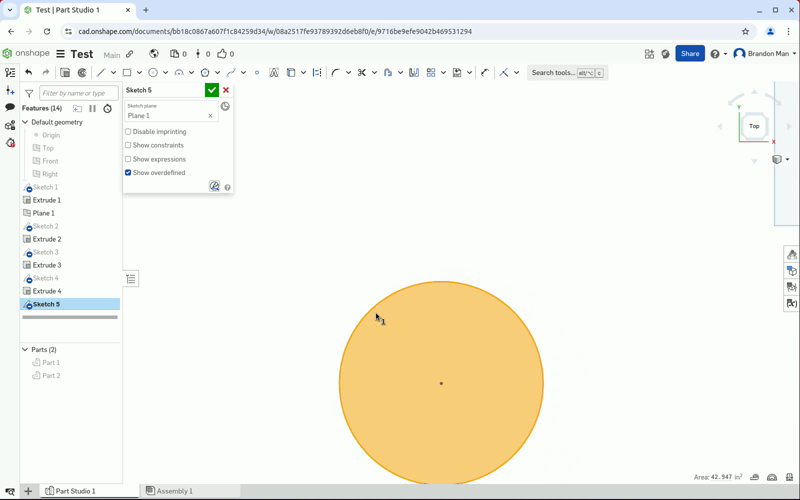
scroll(-6)
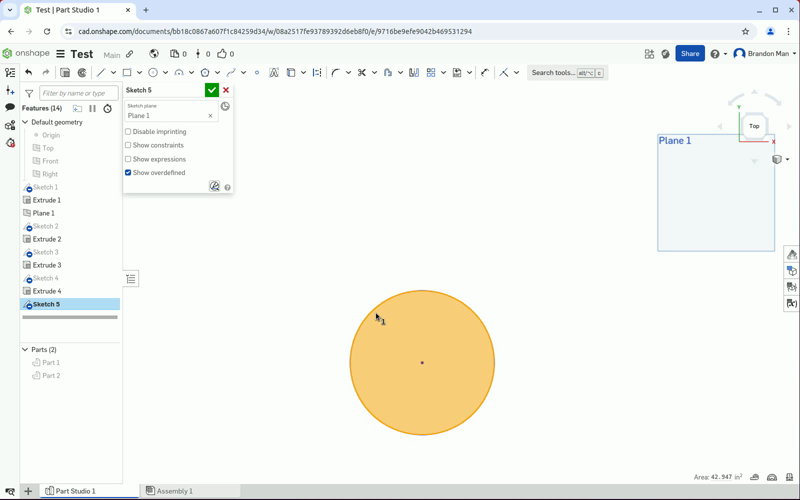
scroll(-6)
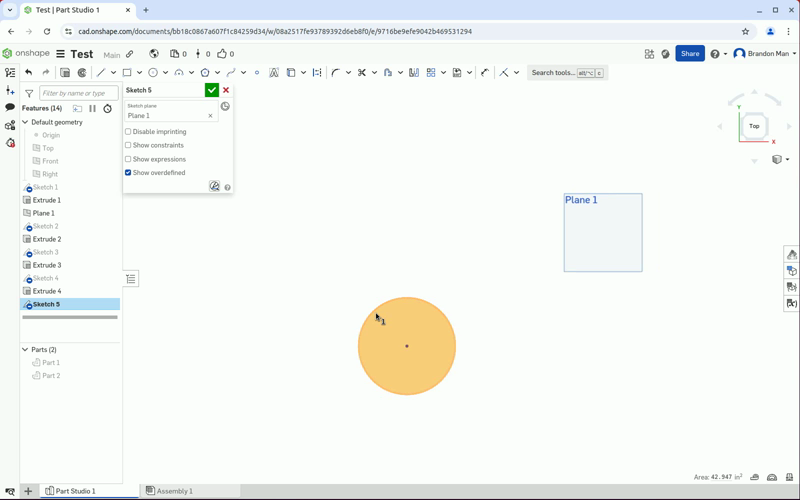
scroll(-6)
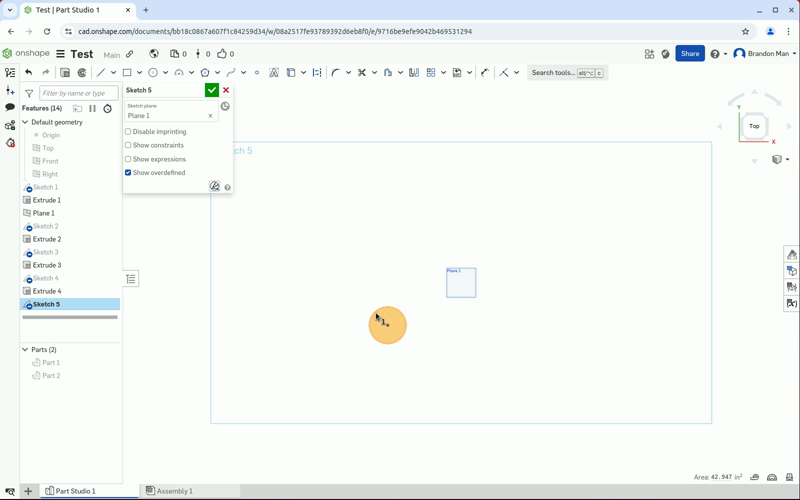
mouse_move(73, 352)
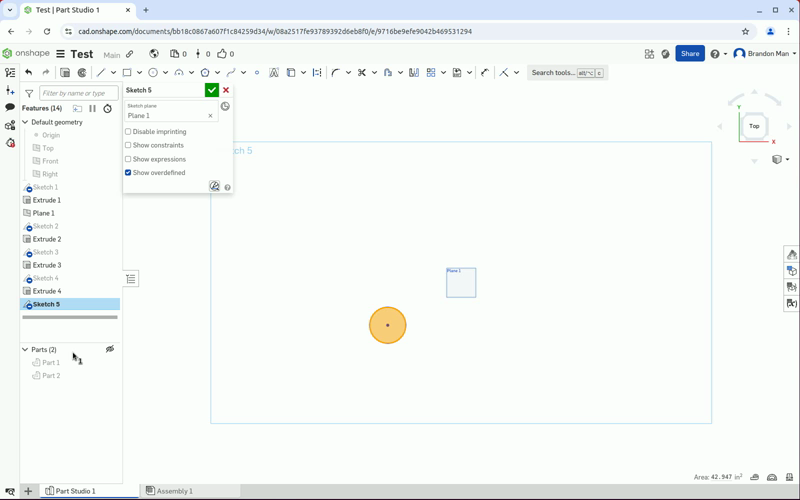
key(shift+y)
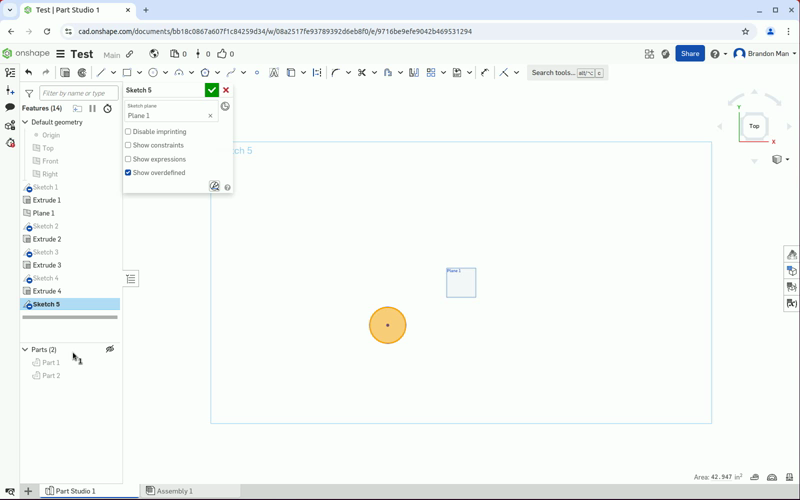
key(shift+e)
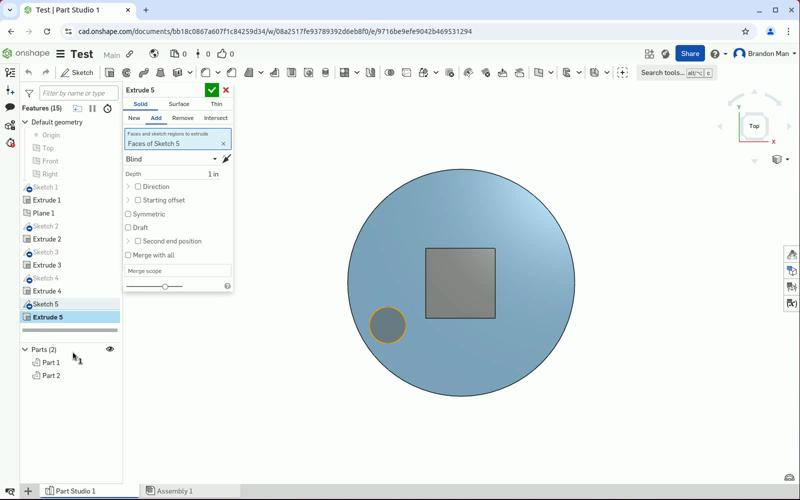
mouse_move(143, 106)
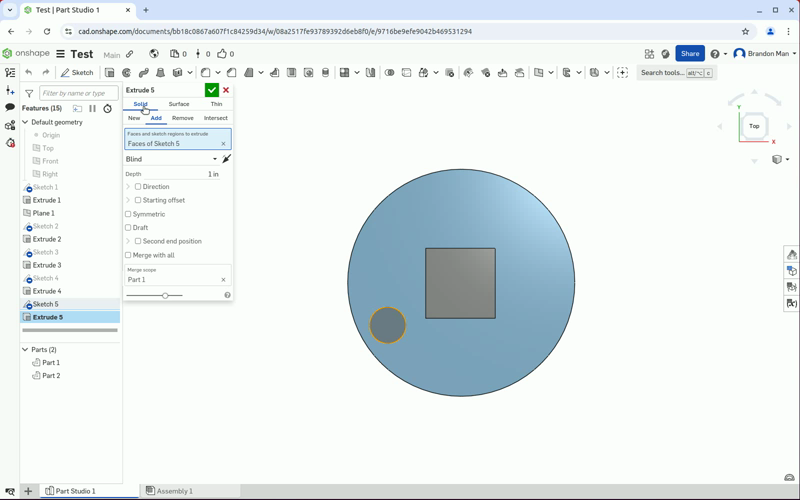
click(143, 106)
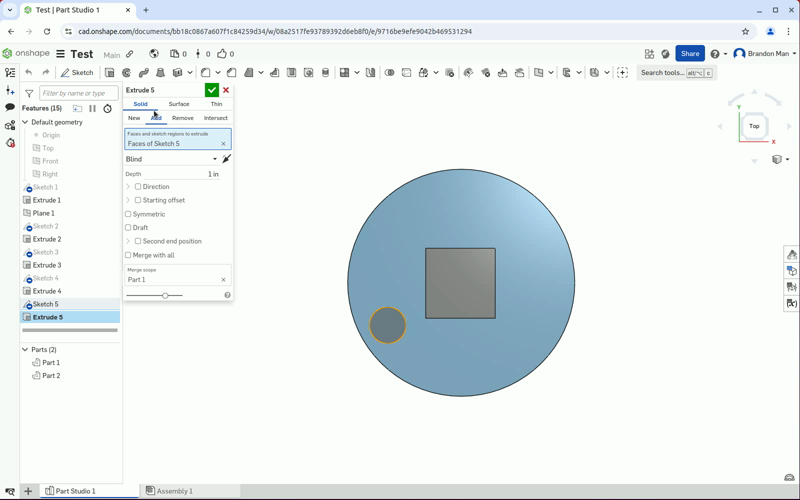
mouse_move(186, 120)
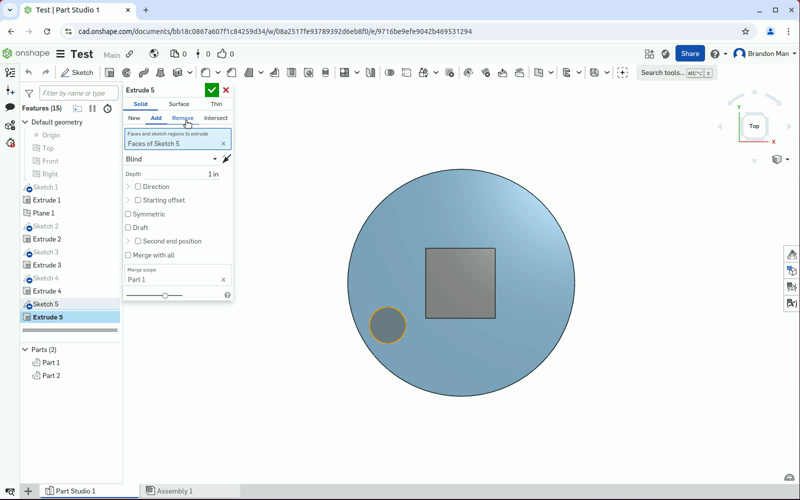
click(186, 120)
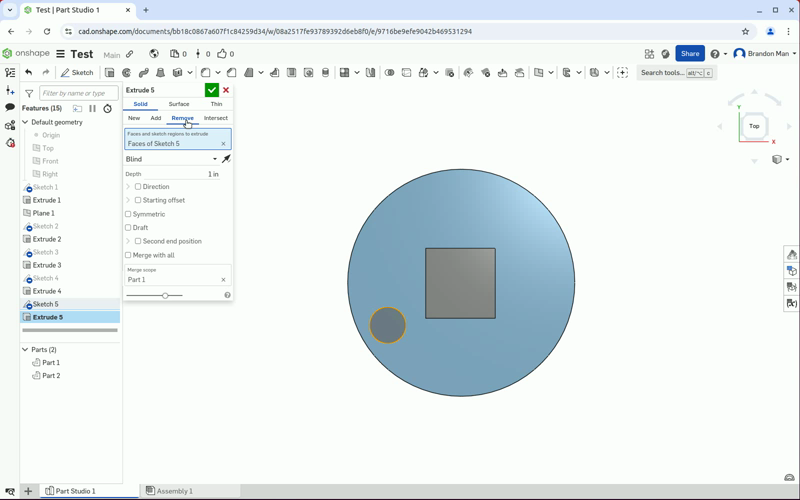
key(tab, 4)
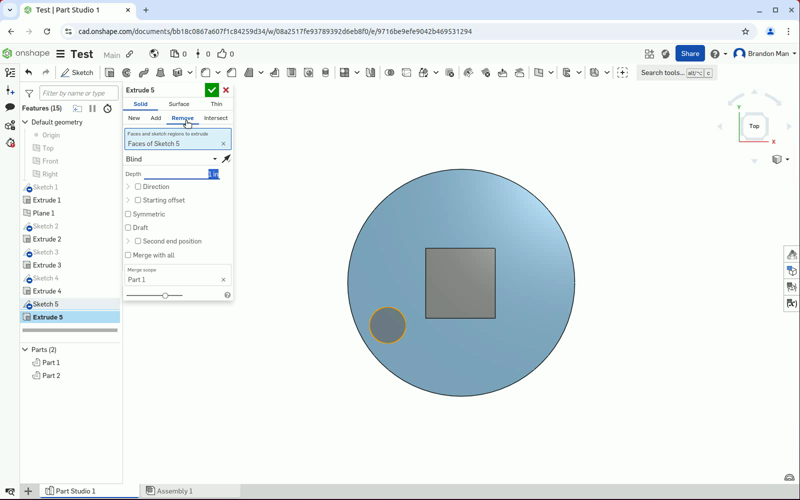
text(30.811)
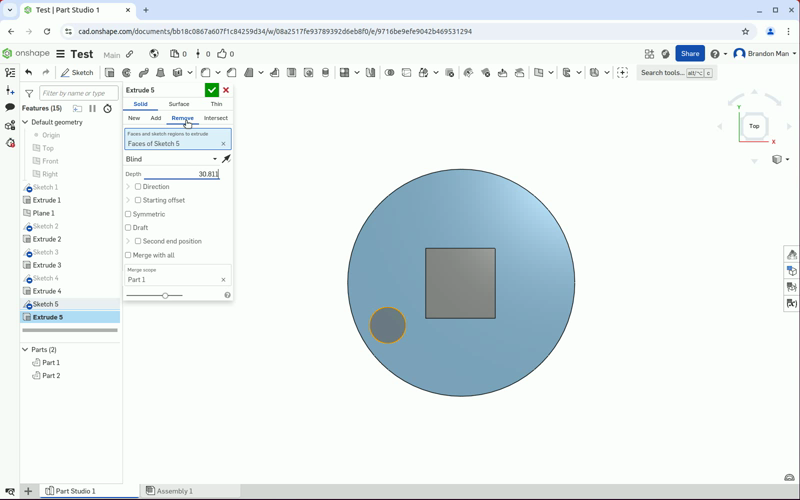
key(tab, 6)
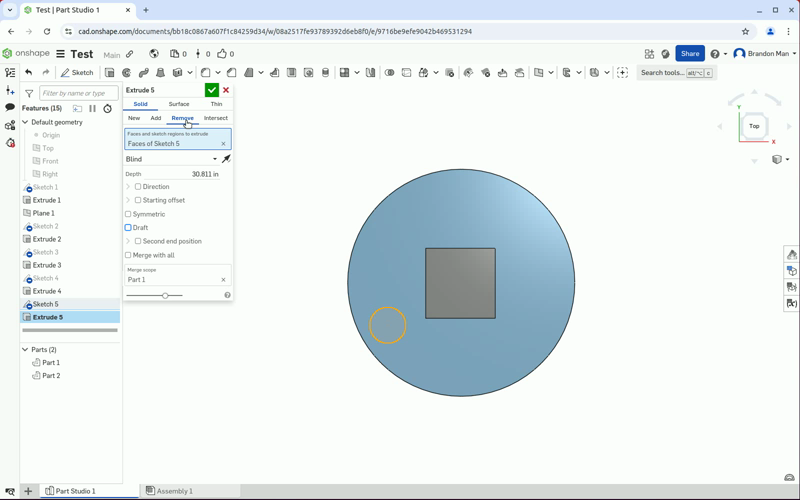
key(space)
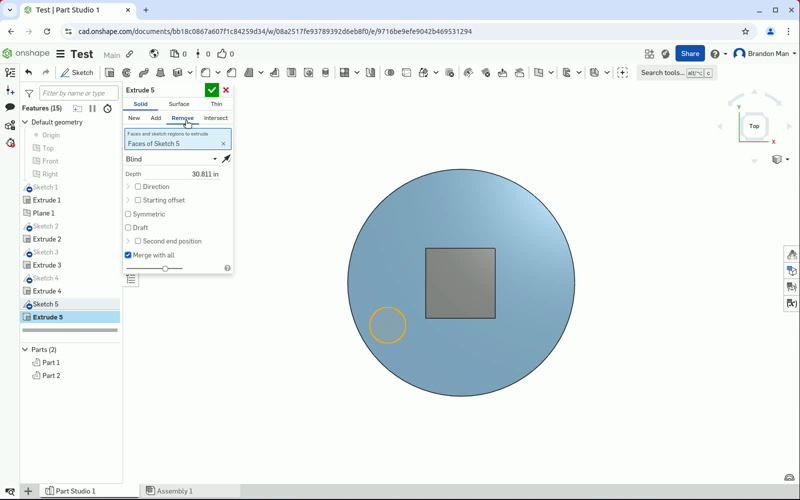
key(enter)
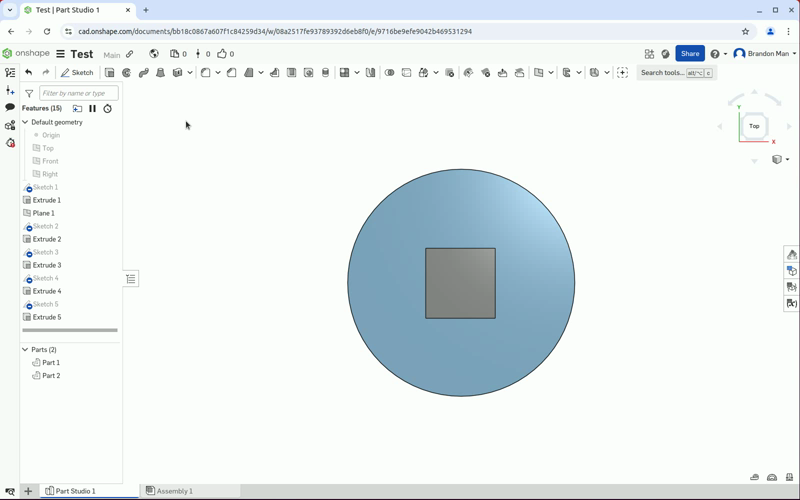
key(shift+h)
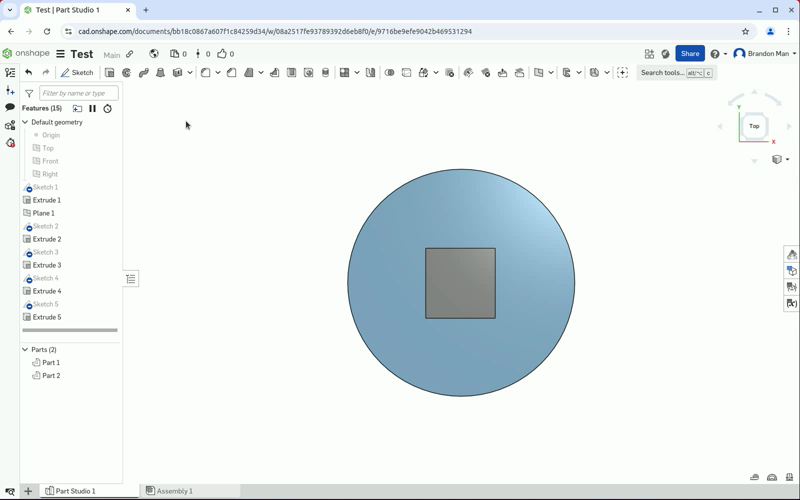
key(shift+h)
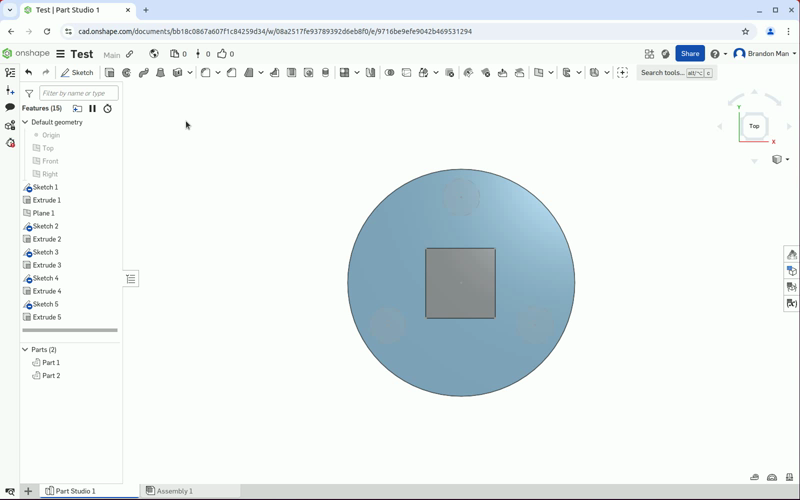
key(shift+7)
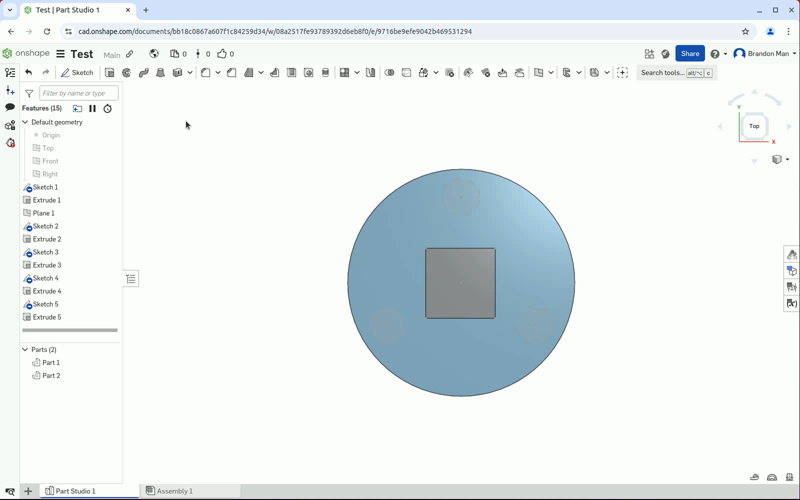
key(up, 3)
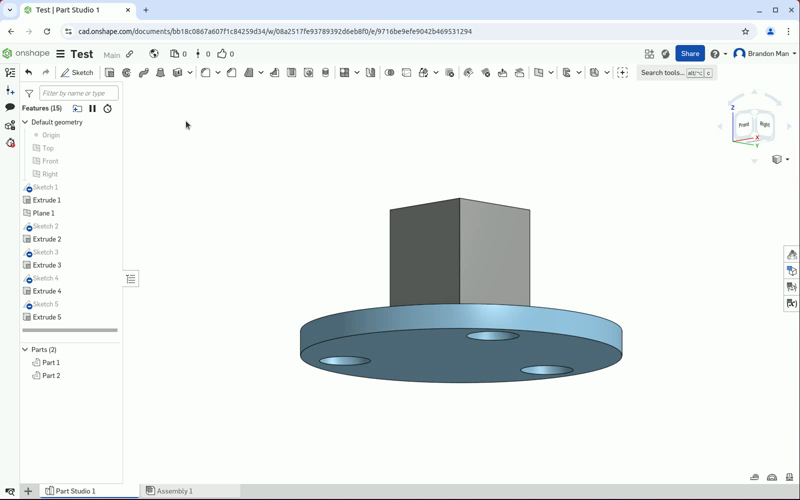
key(left, 3)
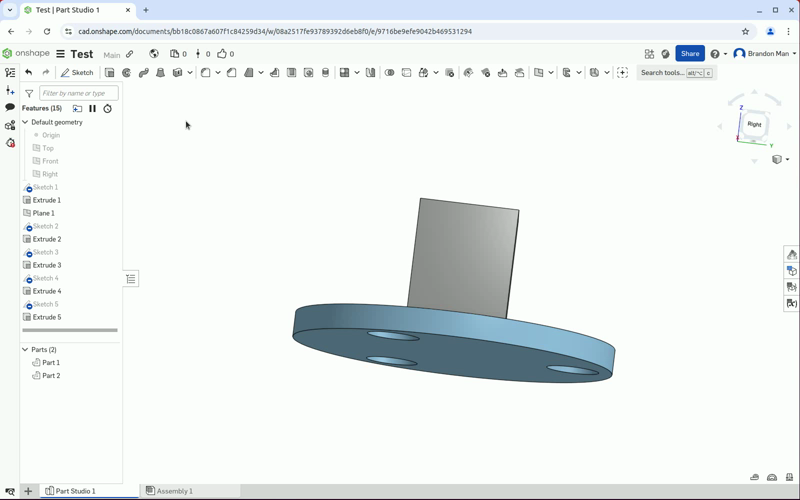
key(right, 3)
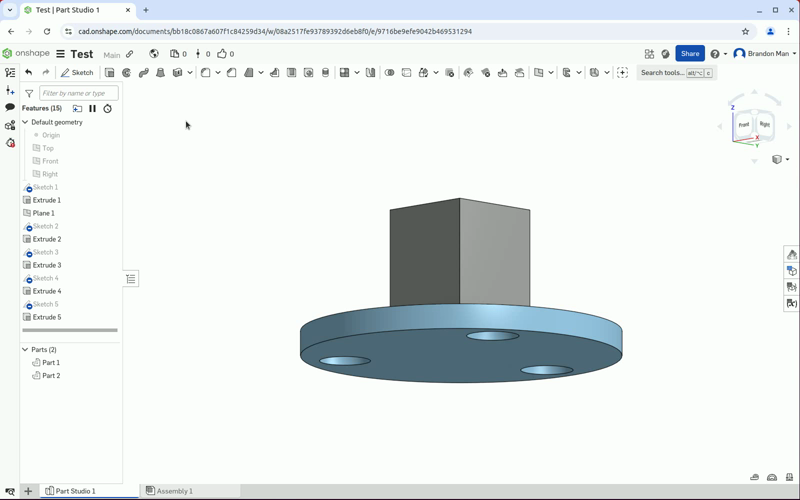
key(down, 3)
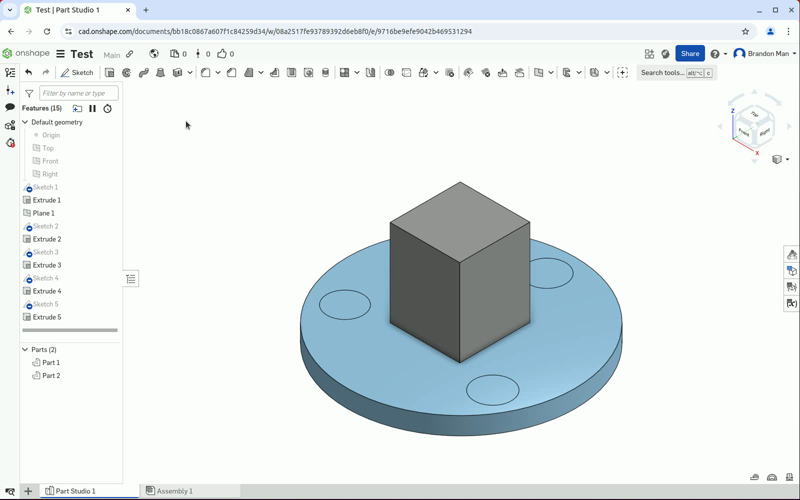
mouse_move(73, 189)
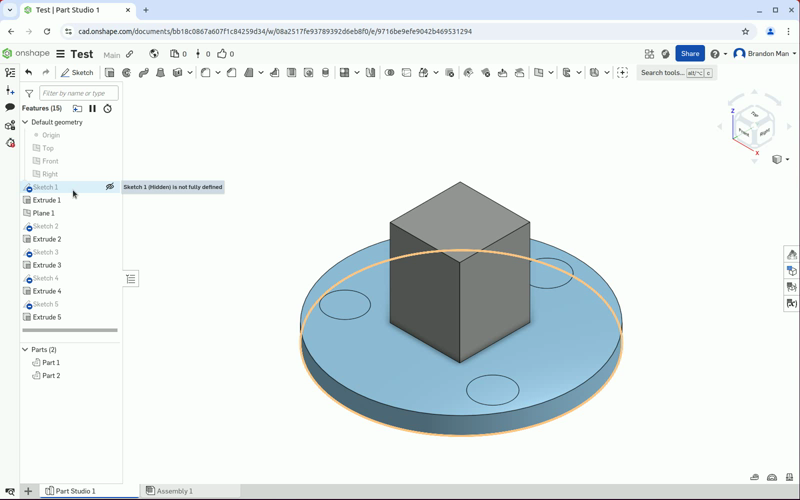
click(73, 189)